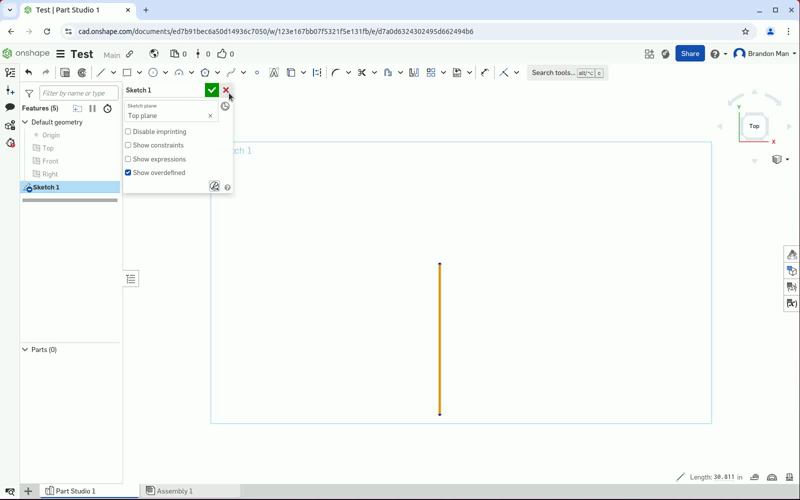
key(shift+h)
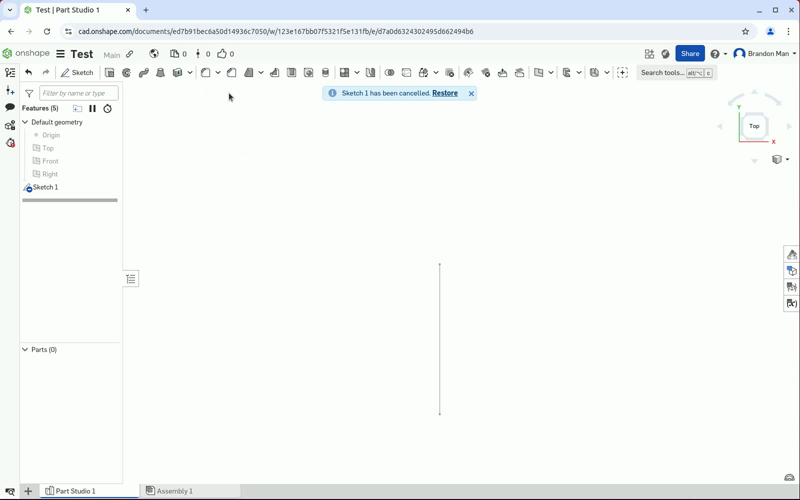
key(shift+s)
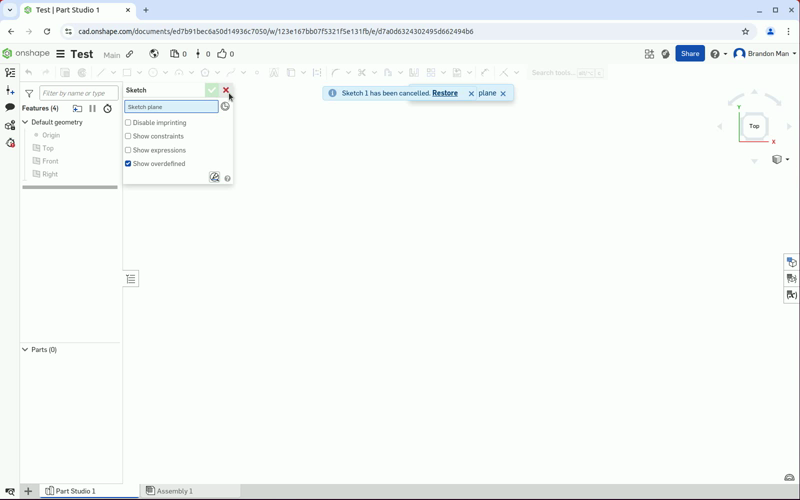
mouse_move(73, 150)
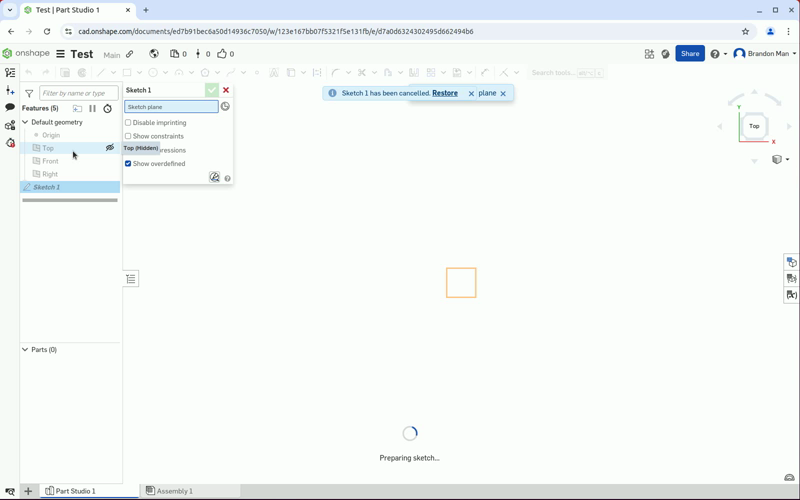
click(73, 150)
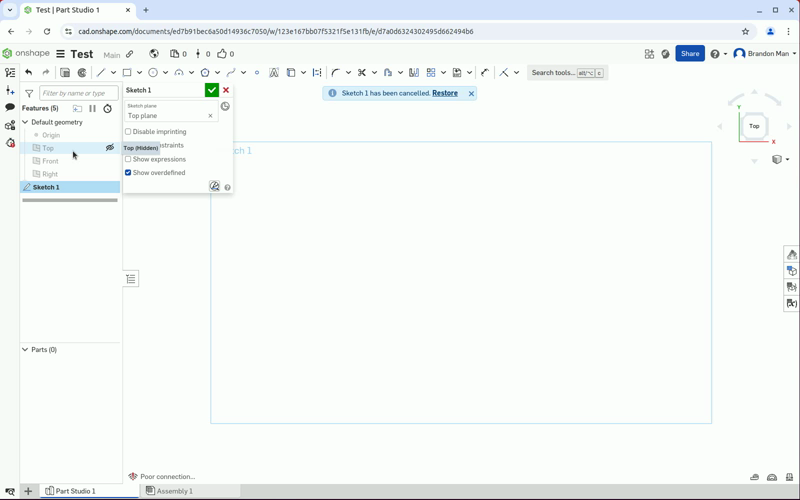
mouse_move(73, 352)
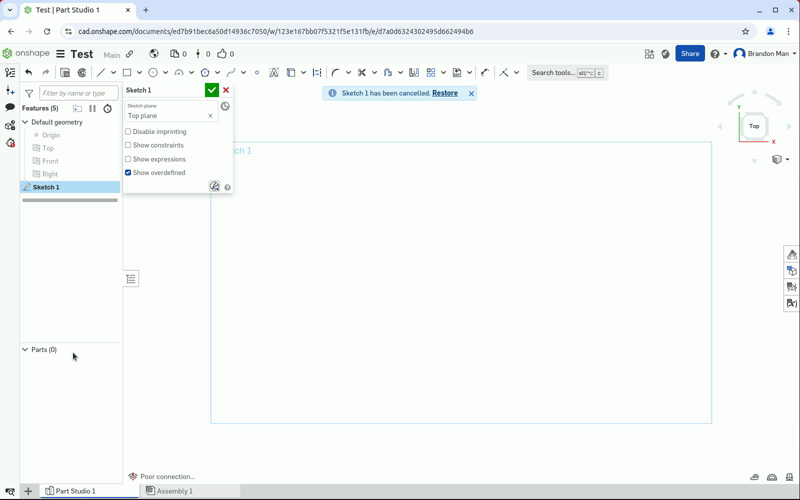
key(y)
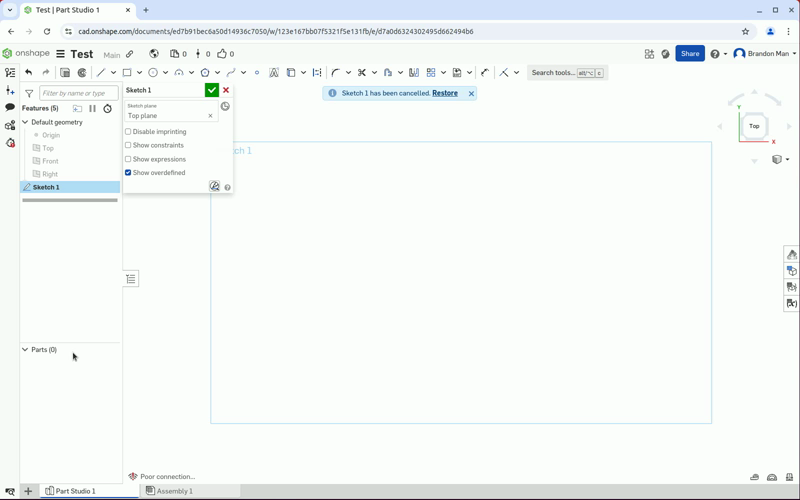
key(l)
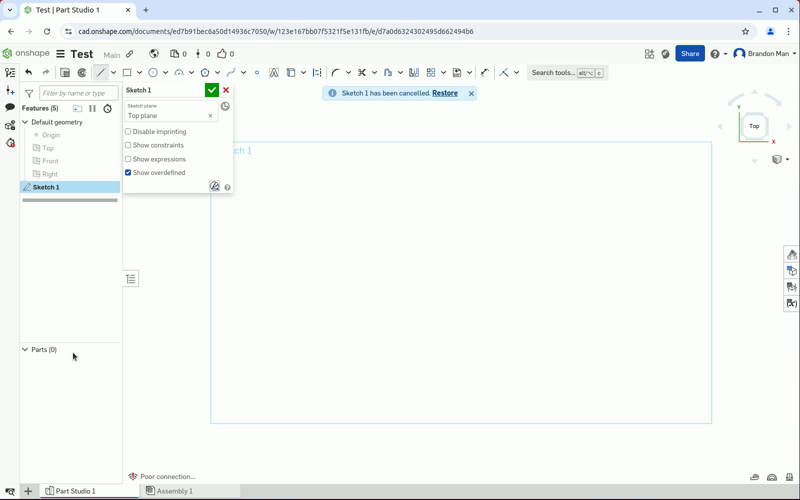
key_down(shift)
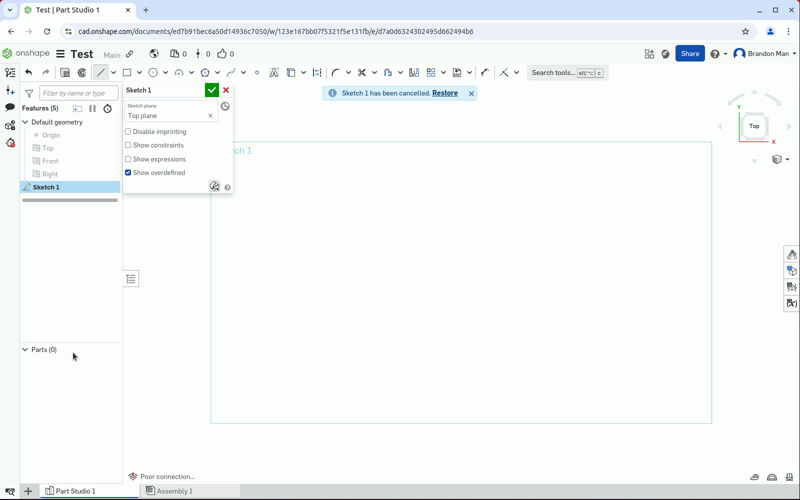
mouse_move(420, 204)
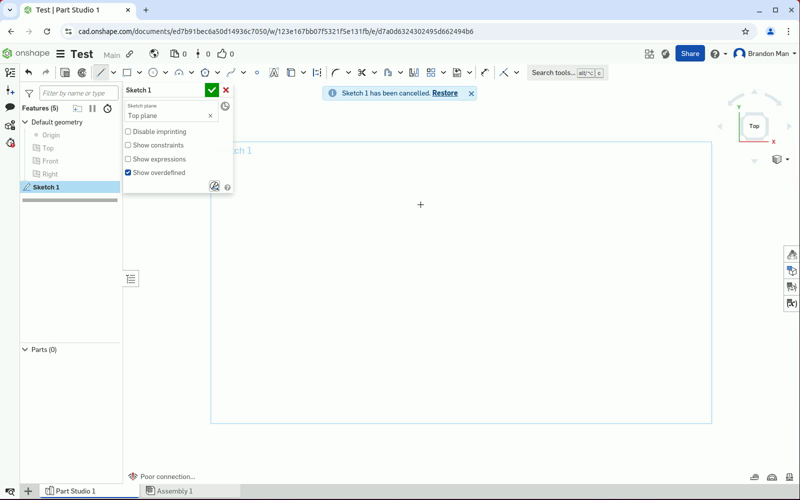
click(420, 204)
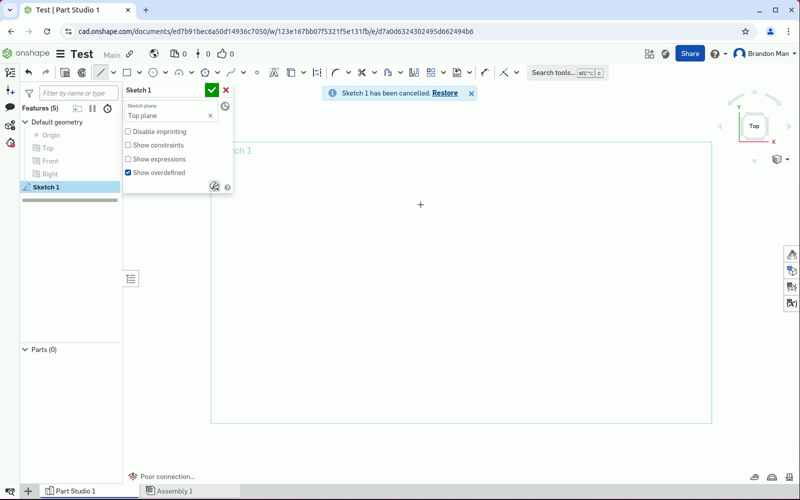
key_up(shift)
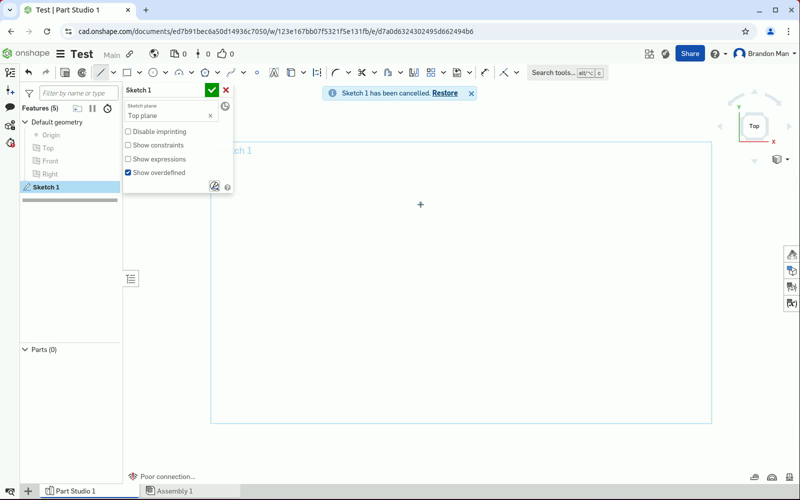
key_down(shift)
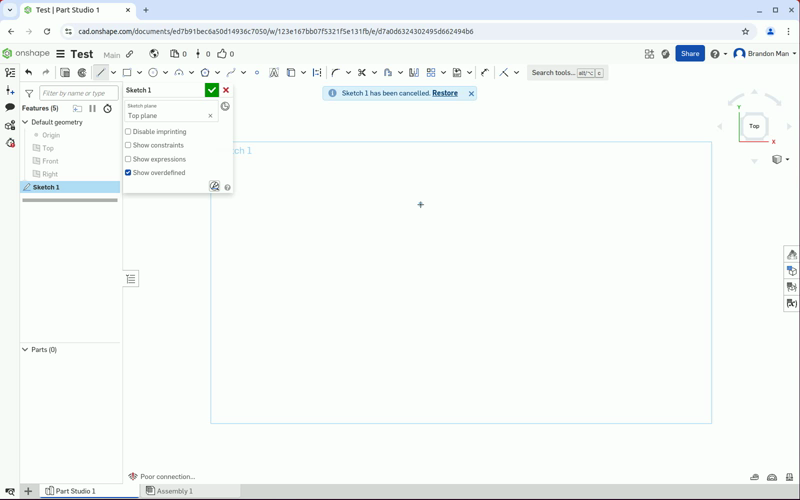
mouse_move(450, 204)
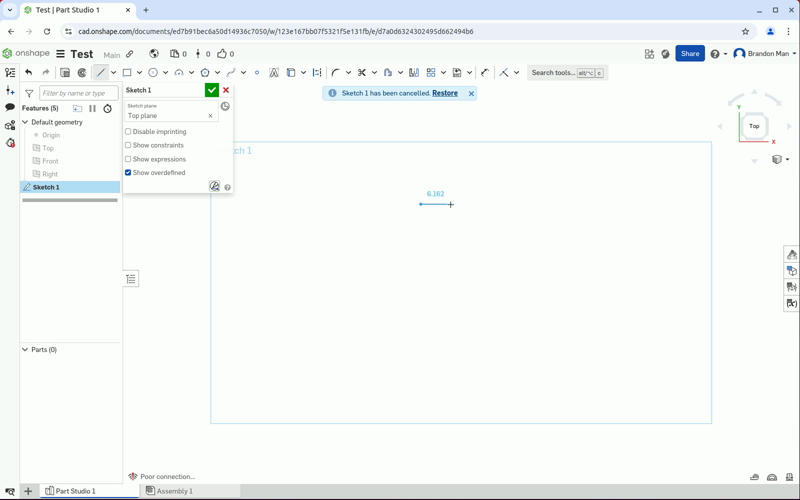
mouse_move(440, 204)
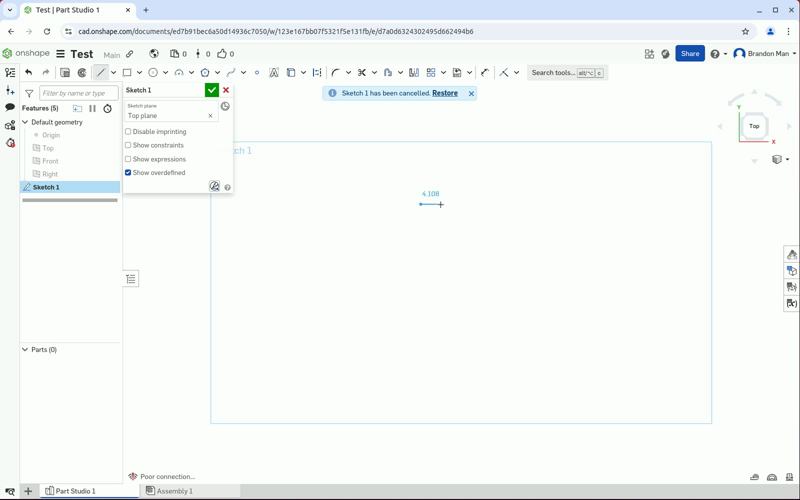
click(440, 204)
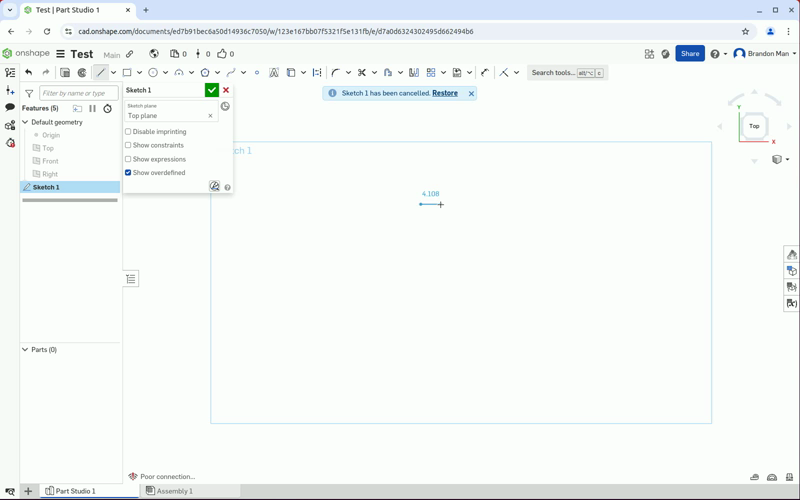
key_up(shift)
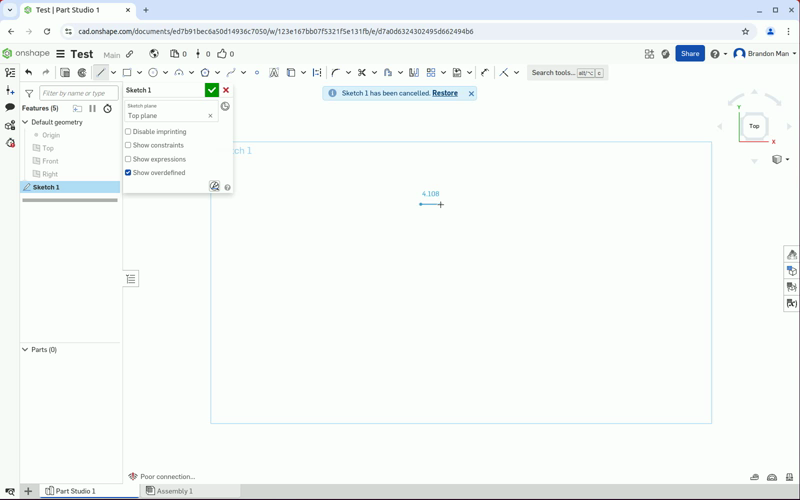
key_down(shift)
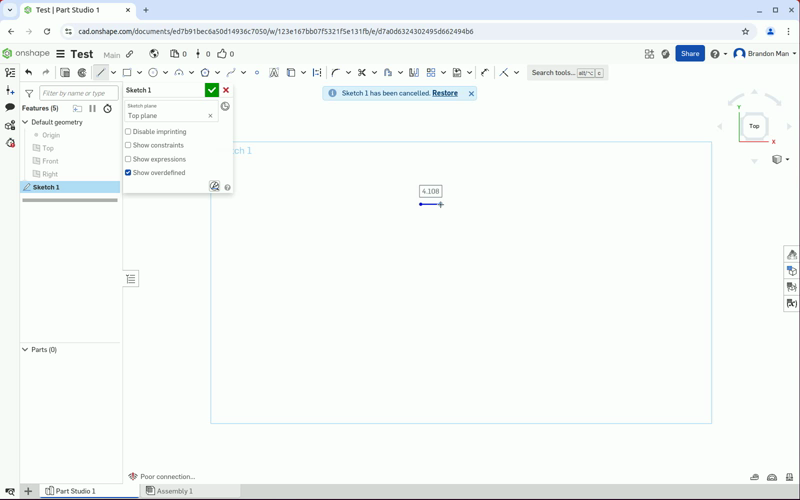
mouse_move(470, 204)
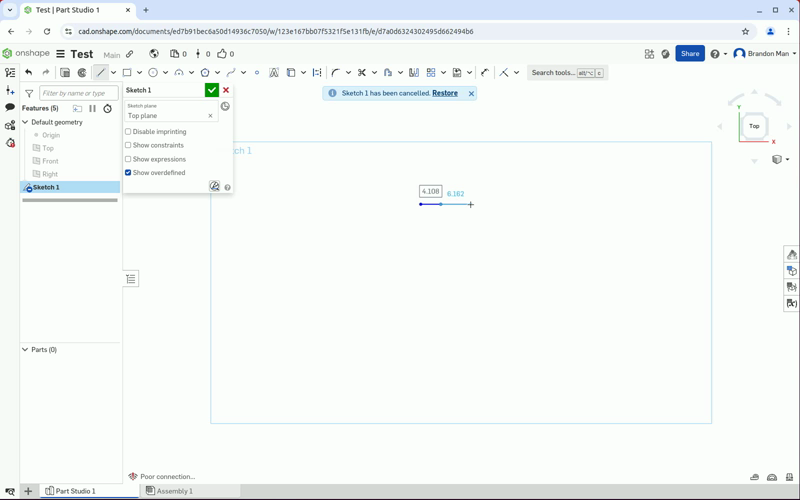
mouse_move(440, 169)
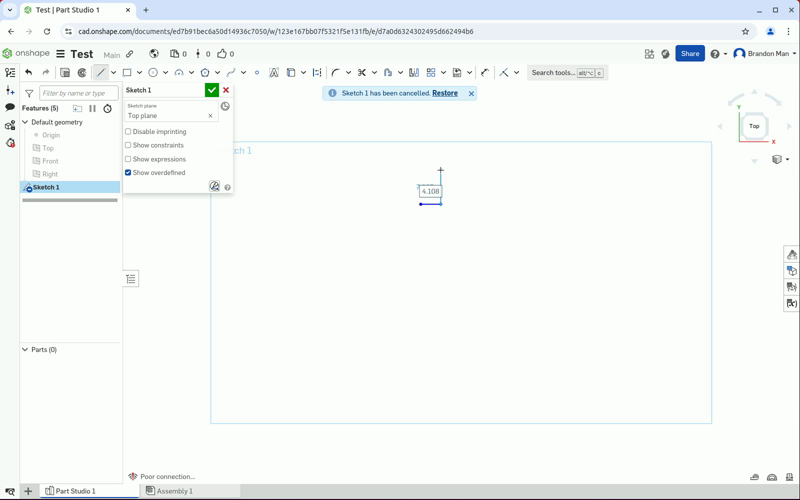
click(440, 169)
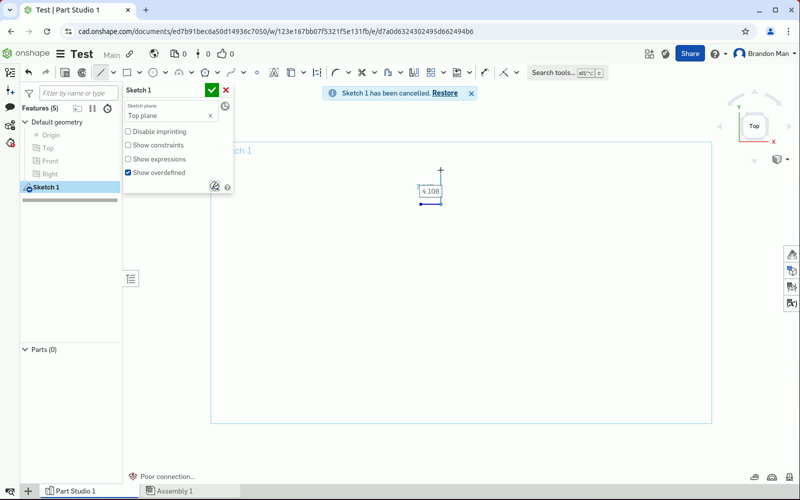
key_up(shift)
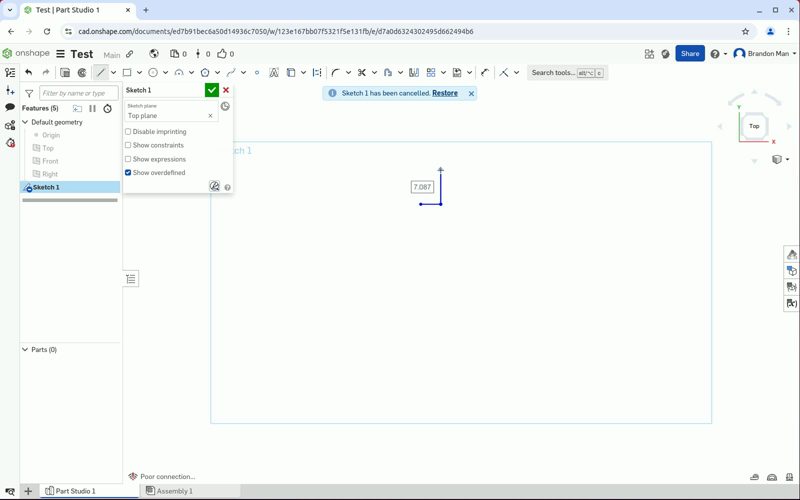
key_down(shift)
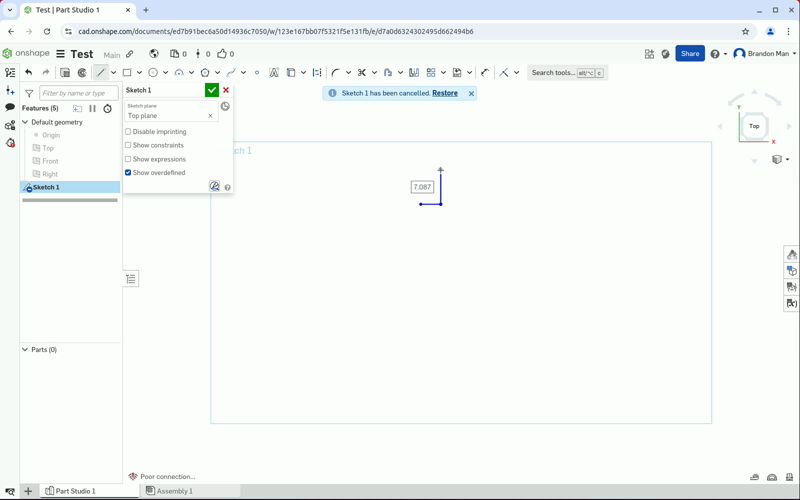
mouse_move(470, 169)
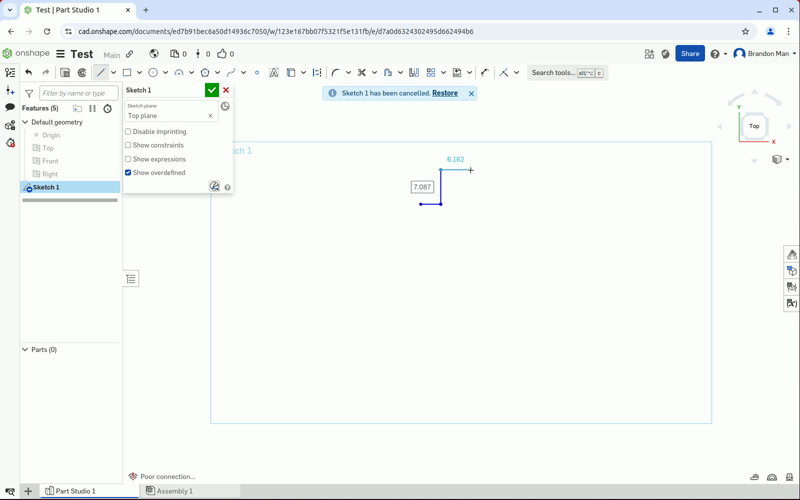
mouse_move(420, 169)
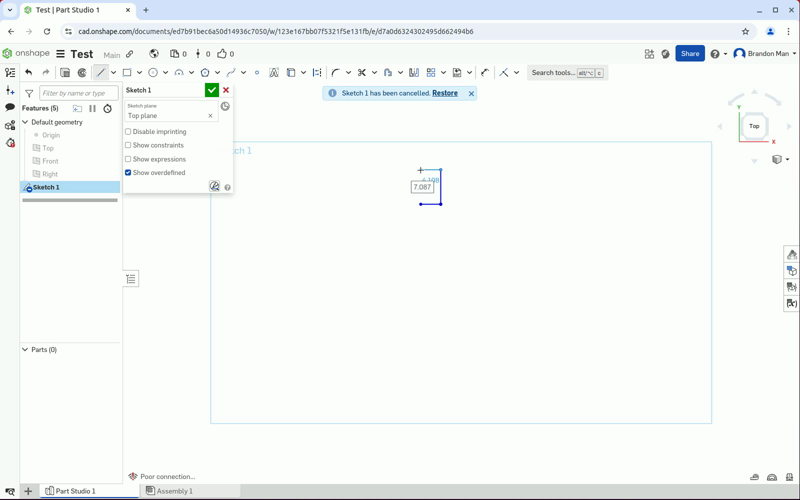
click(420, 169)
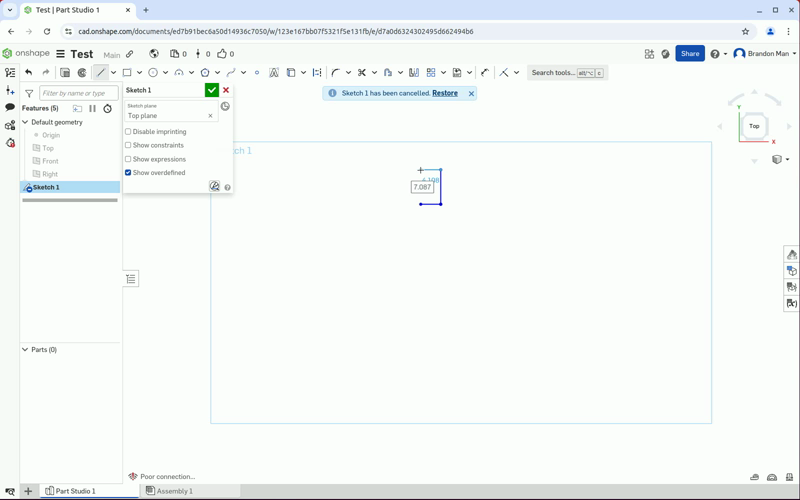
key_up(shift)
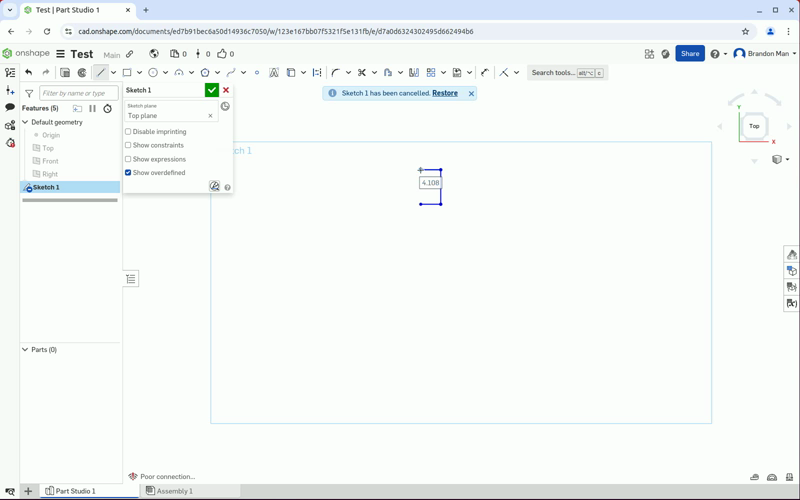
mouse_move(450, 169)
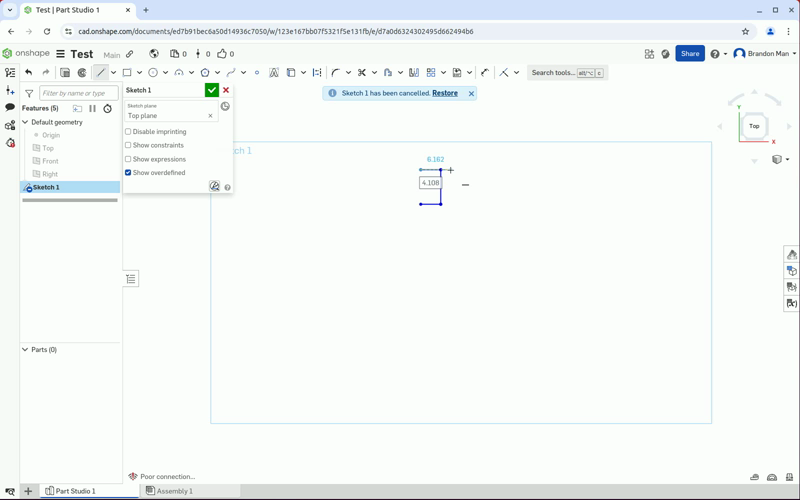
key_down(shift)
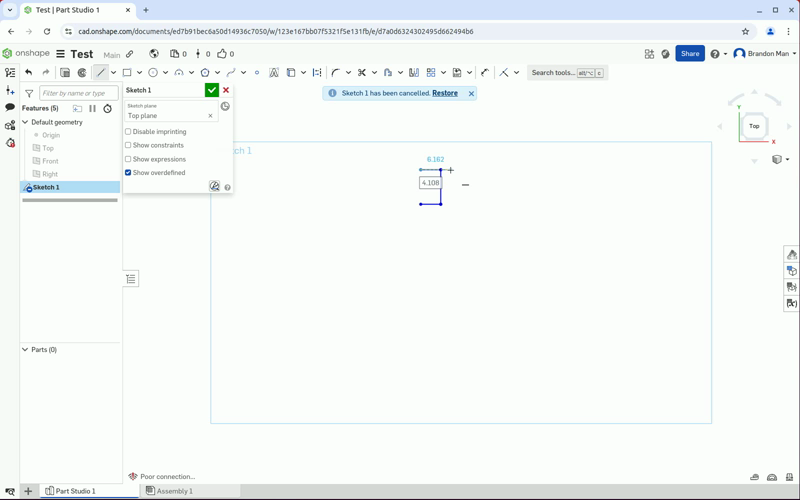
mouse_move(420, 204)
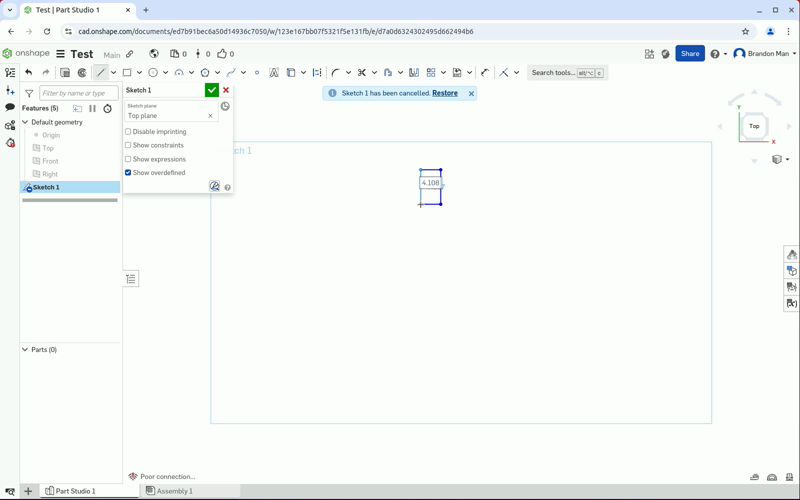
key_up(shift)
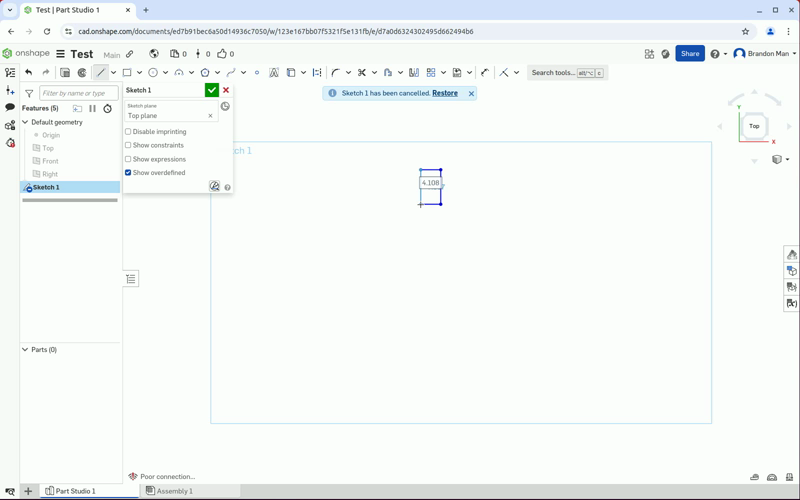
click(420, 204)
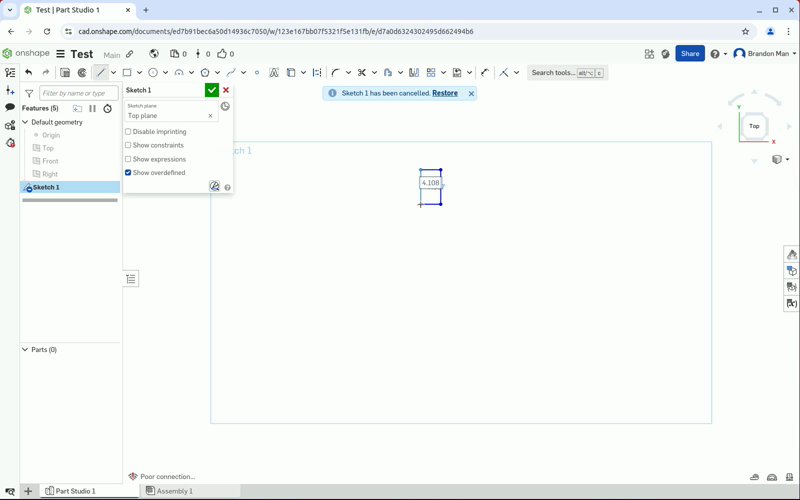
key(esc)
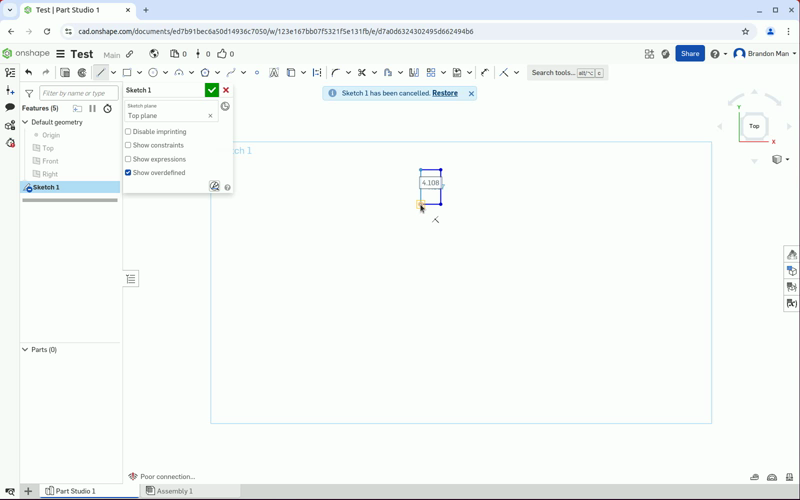
mouse_move(430, 178)
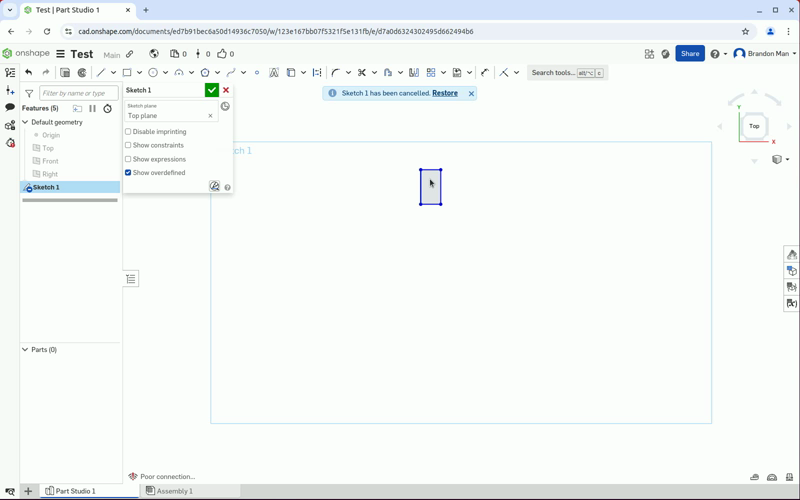
scroll(6)
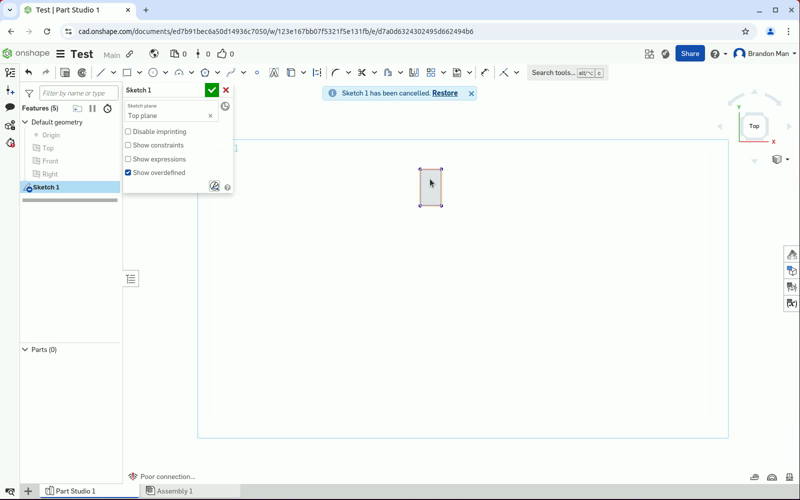
scroll(6)
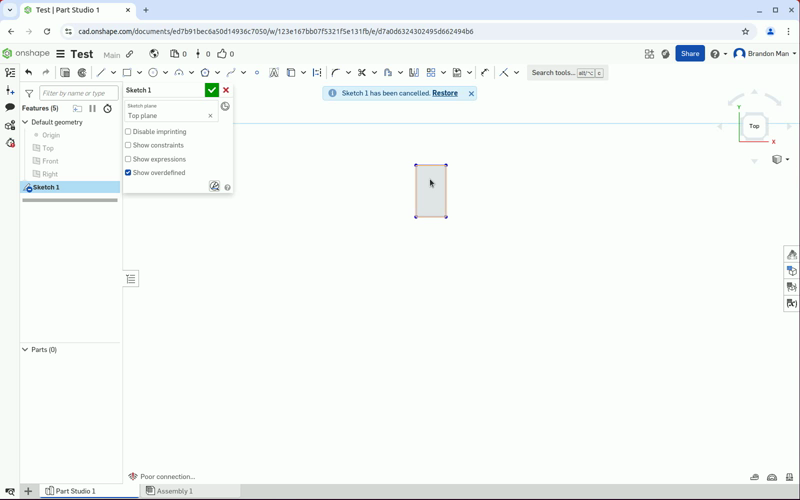
scroll(6)
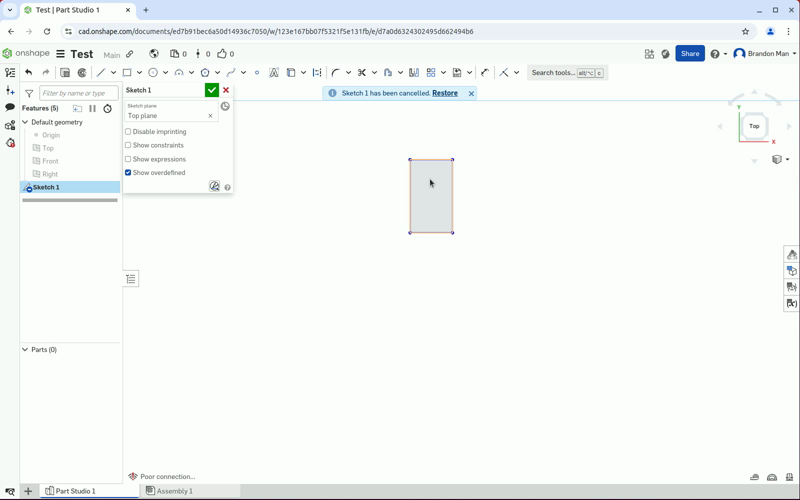
scroll(6)
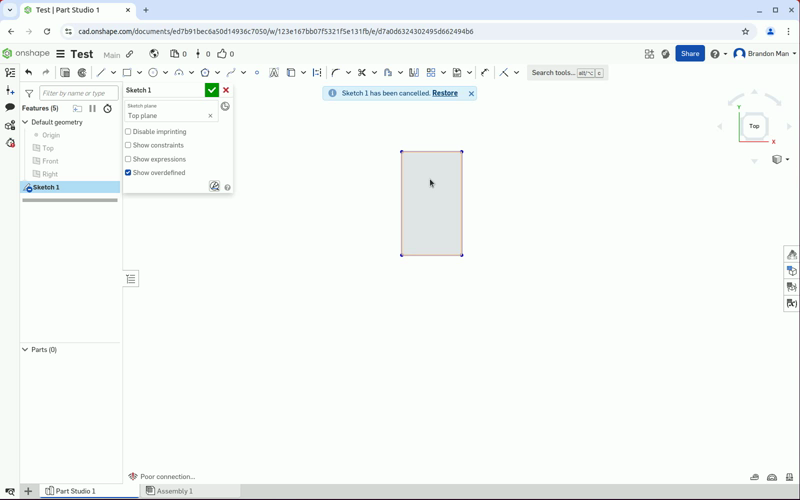
scroll(6)
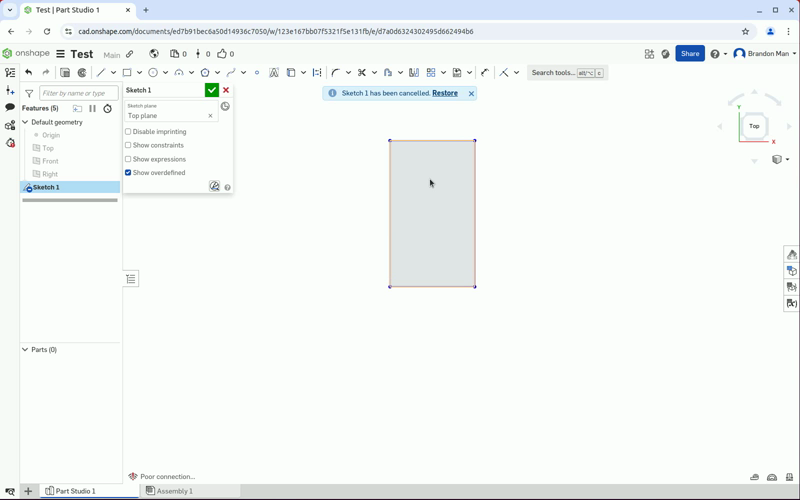
scroll(6)
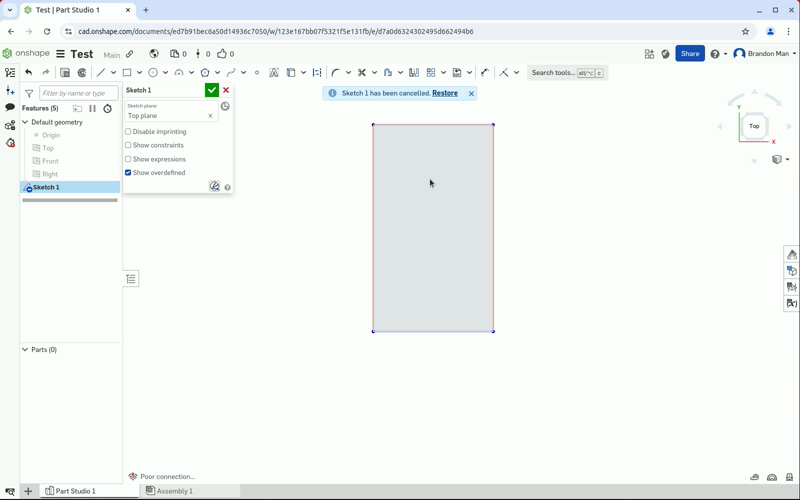
scroll(6)
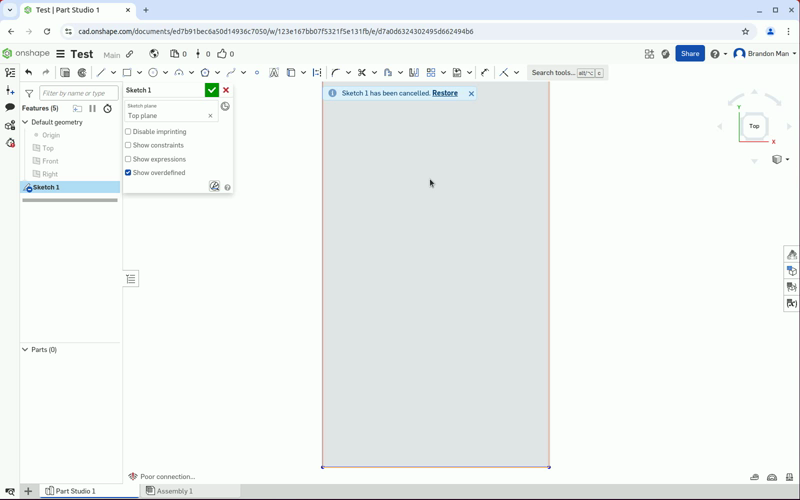
click(430, 178)
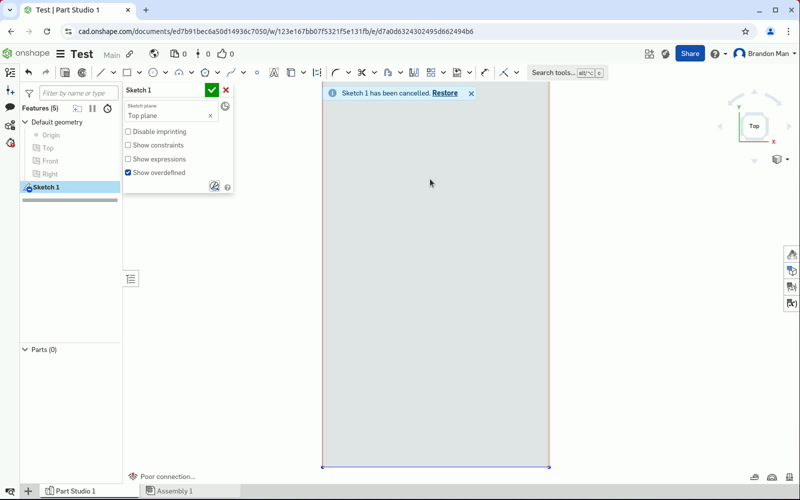
scroll(-6)
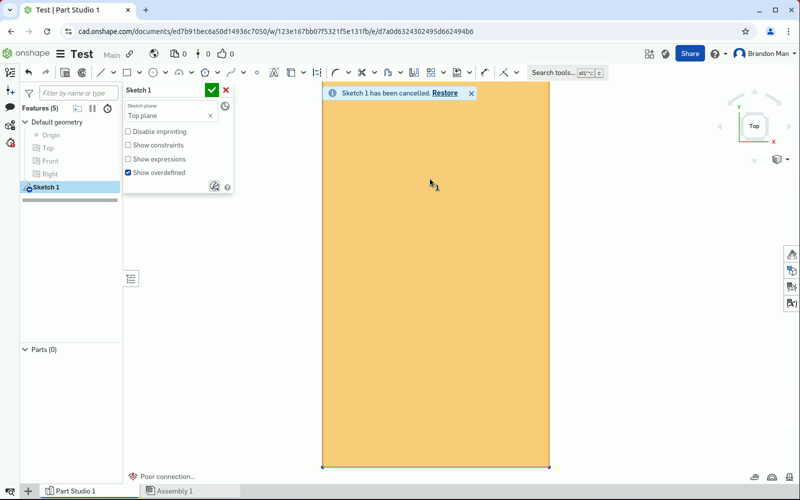
scroll(-6)
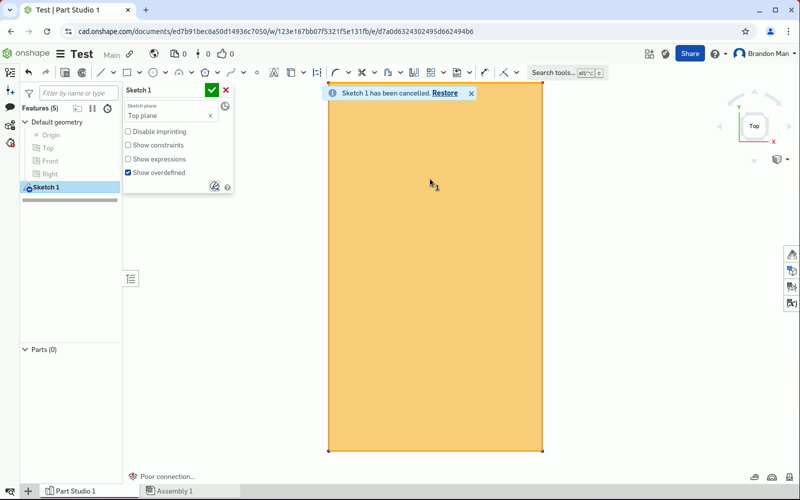
scroll(-6)
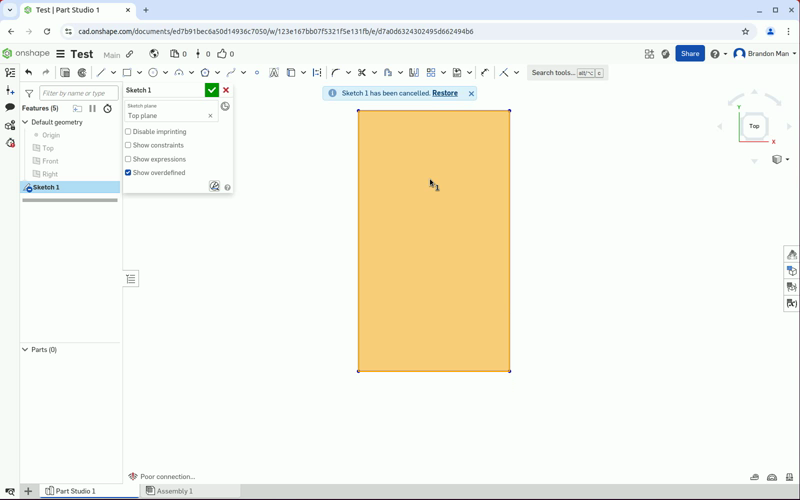
scroll(-6)
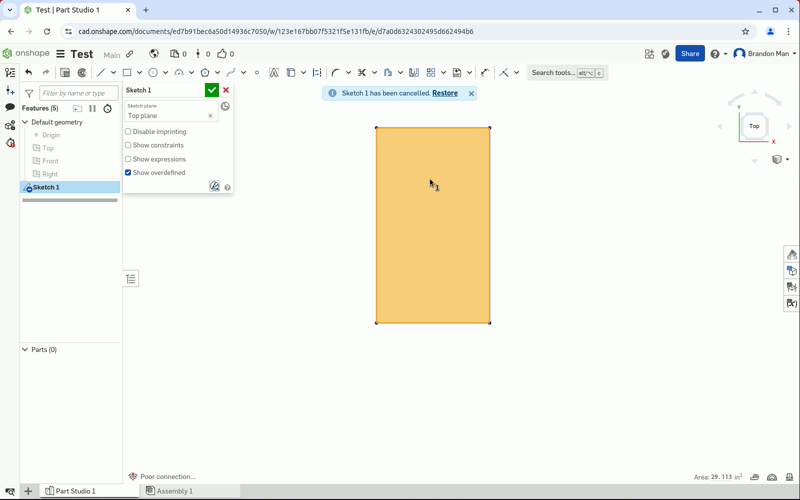
scroll(-6)
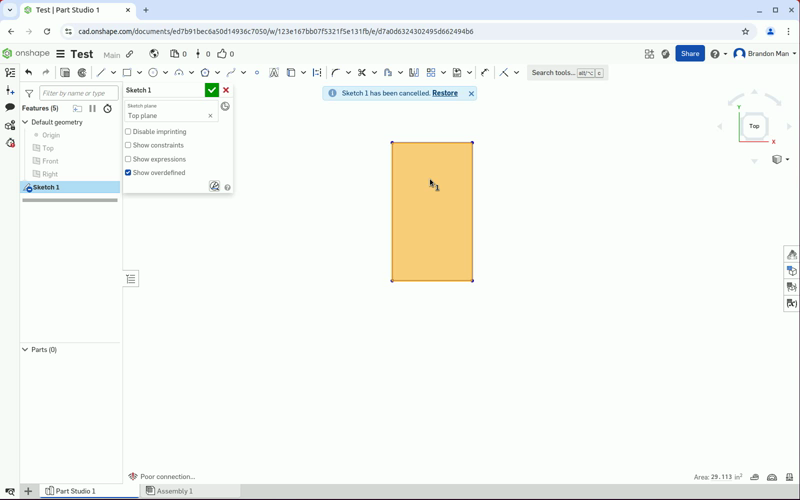
scroll(-6)
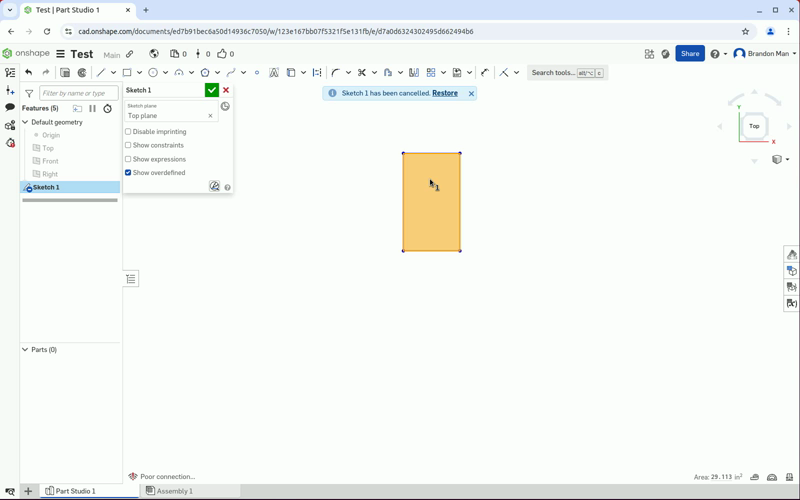
scroll(-6)
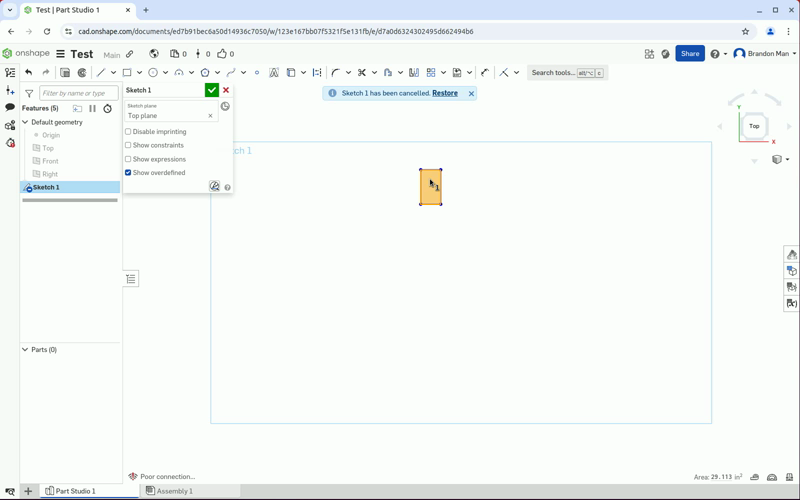
mouse_move(73, 352)
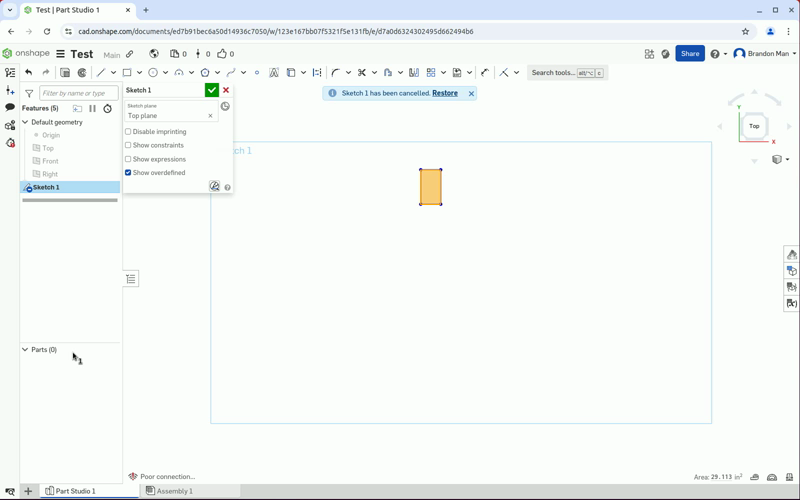
key(shift+y)
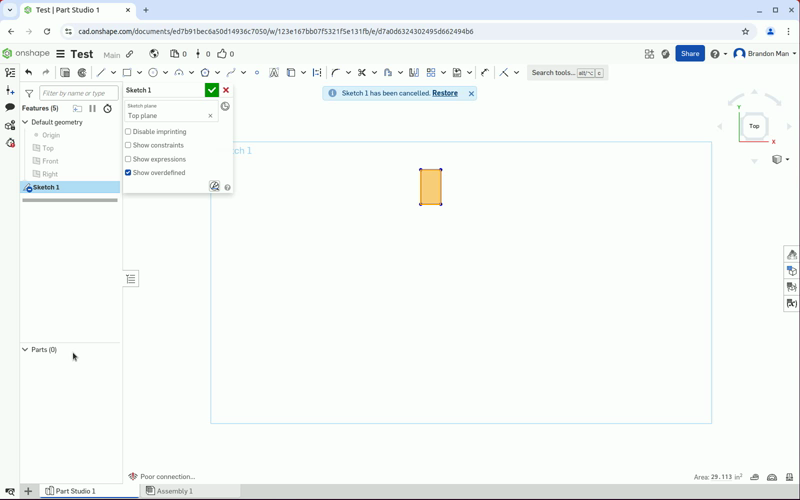
key(shift+e)
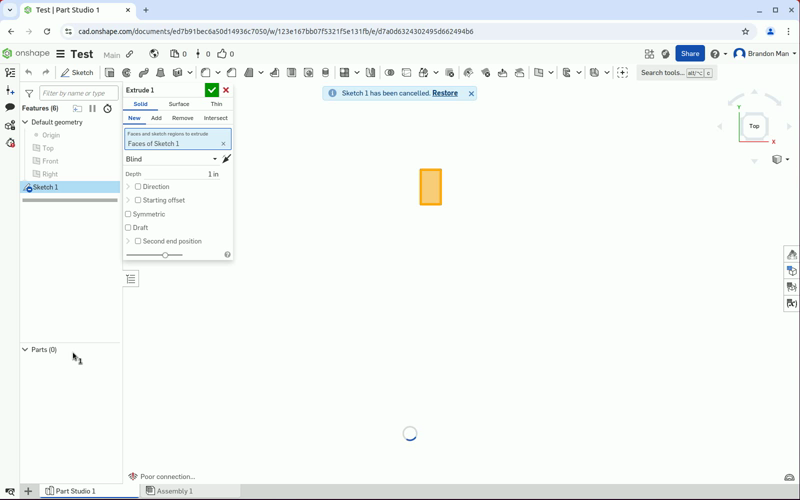
mouse_move(143, 106)
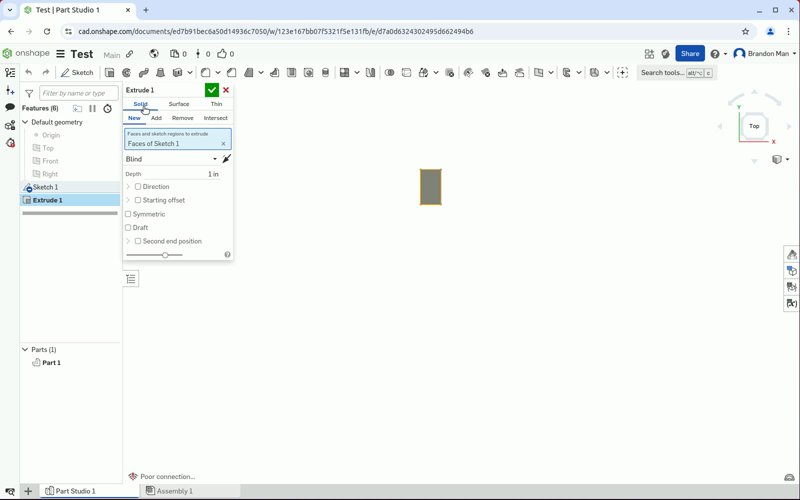
click(143, 106)
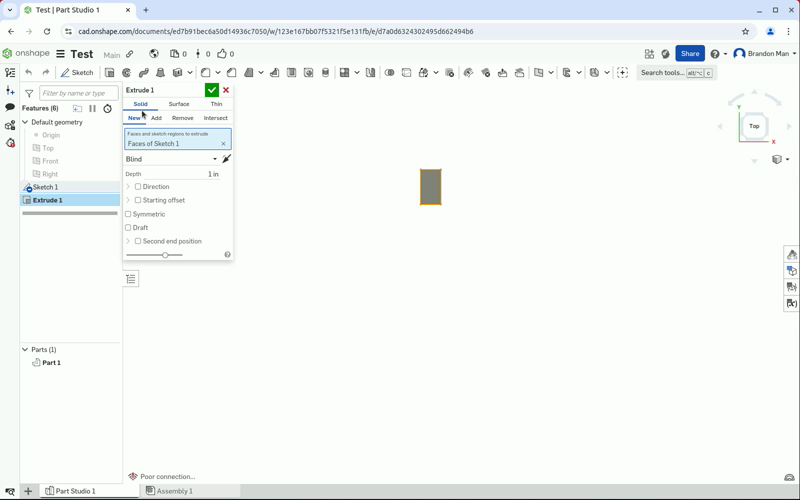
mouse_move(137, 120)
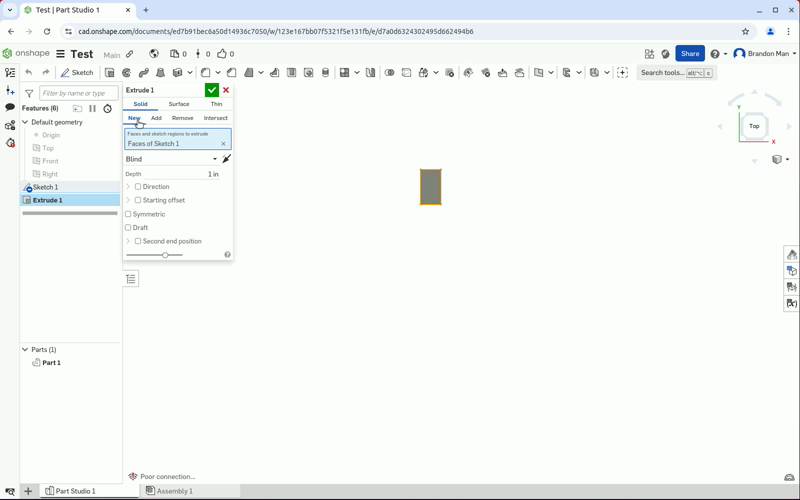
click(137, 120)
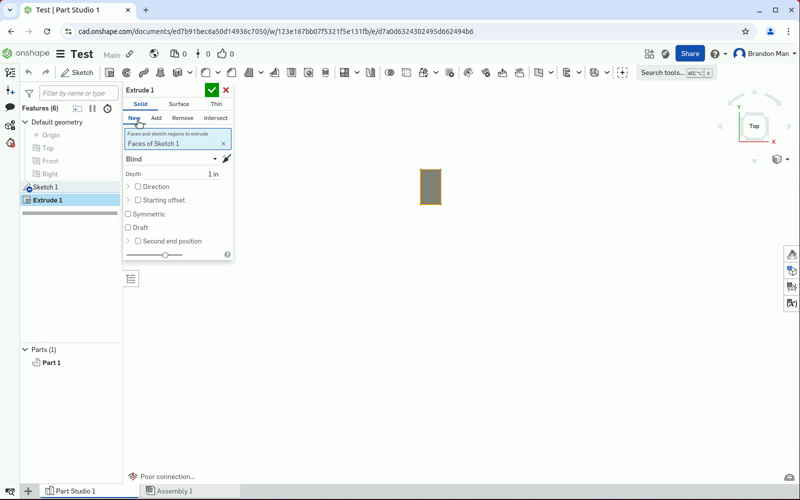
key(tab, 4)
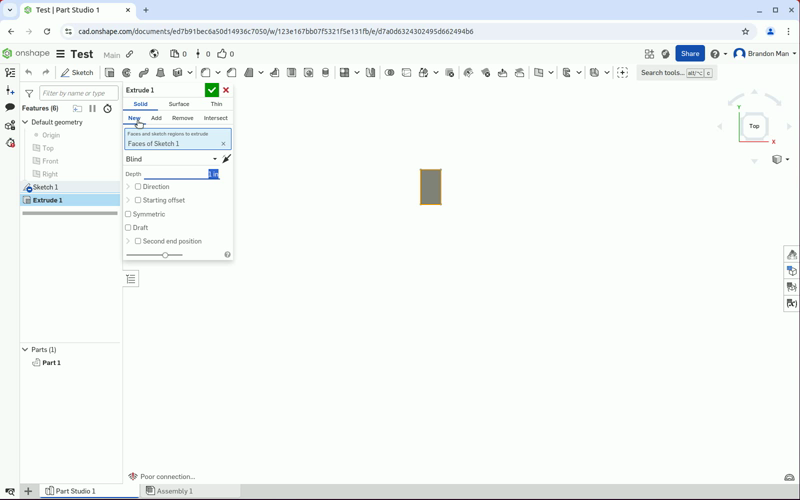
text(3.129)
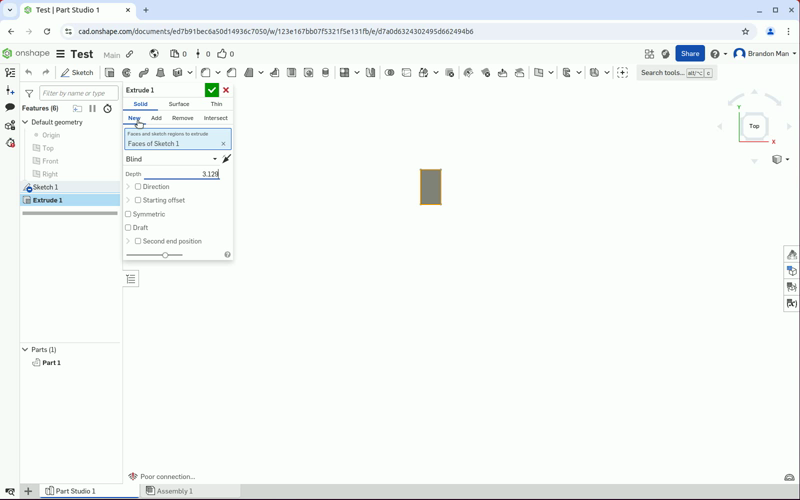
key(enter)
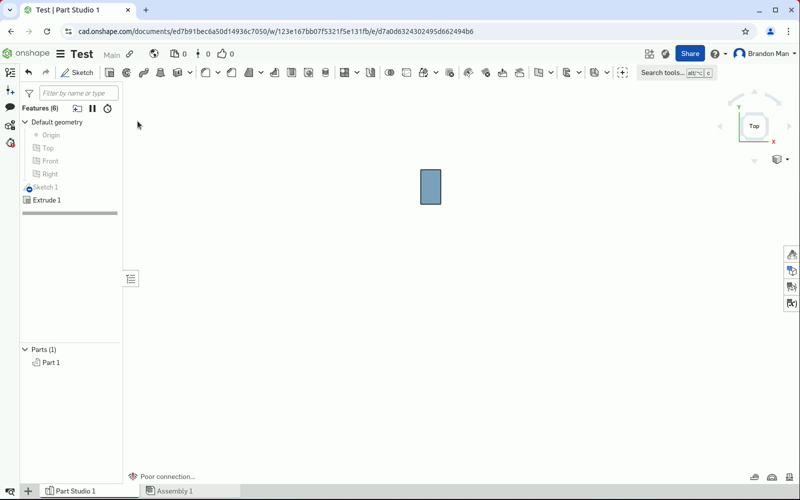
key(shift+h)
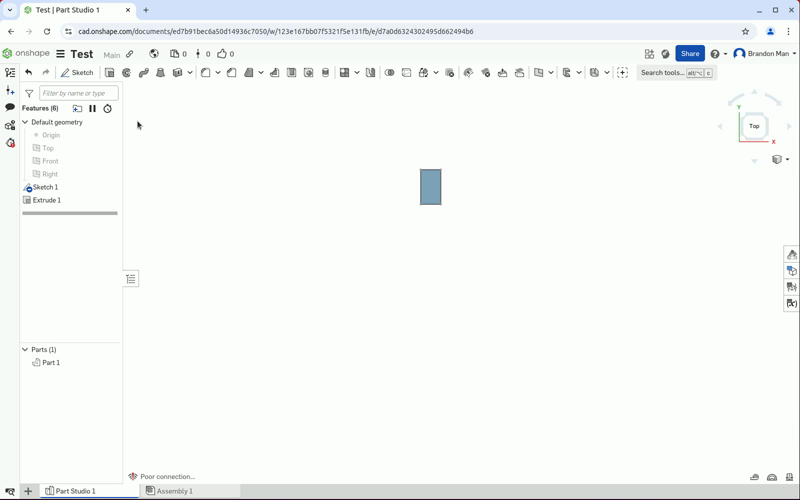
key(shift+h)
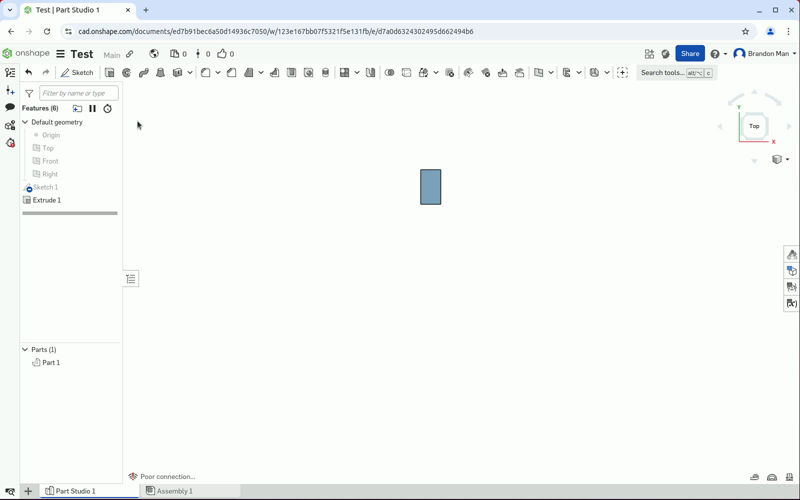
mouse_move(73, 189)
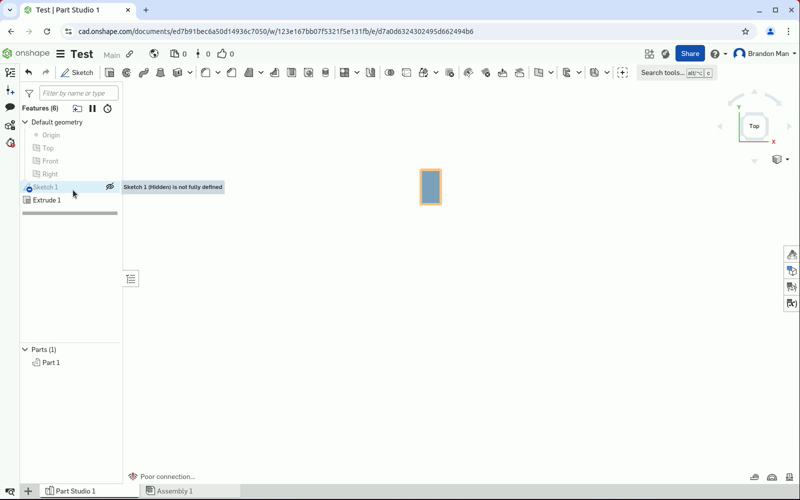
click(73, 189)
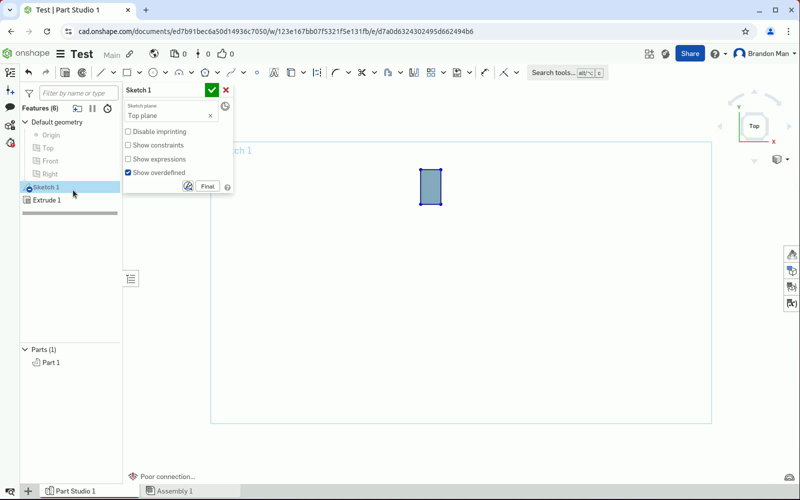
mouse_move(229, 92)
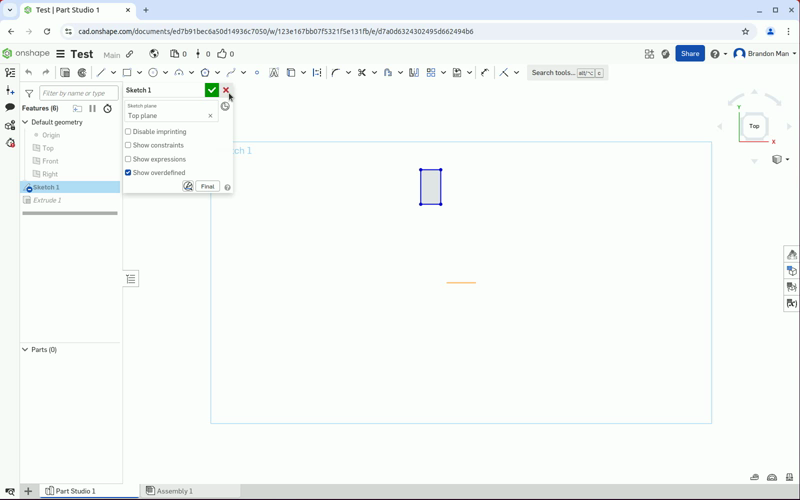
click(229, 92)
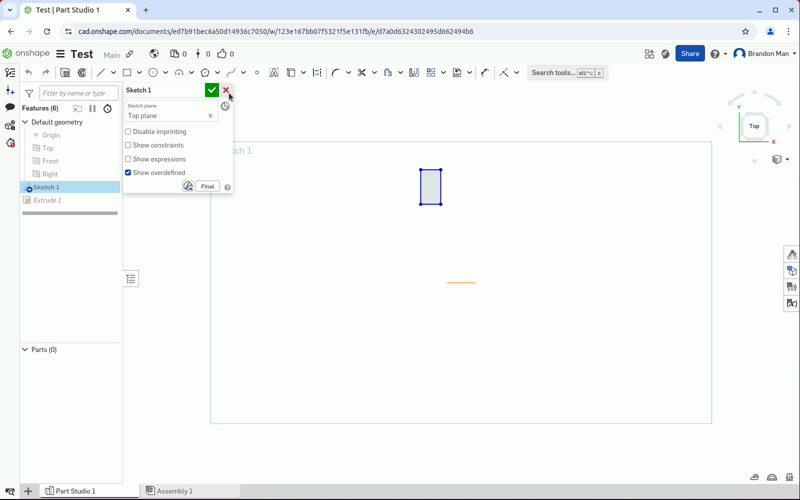
key(shift+s)
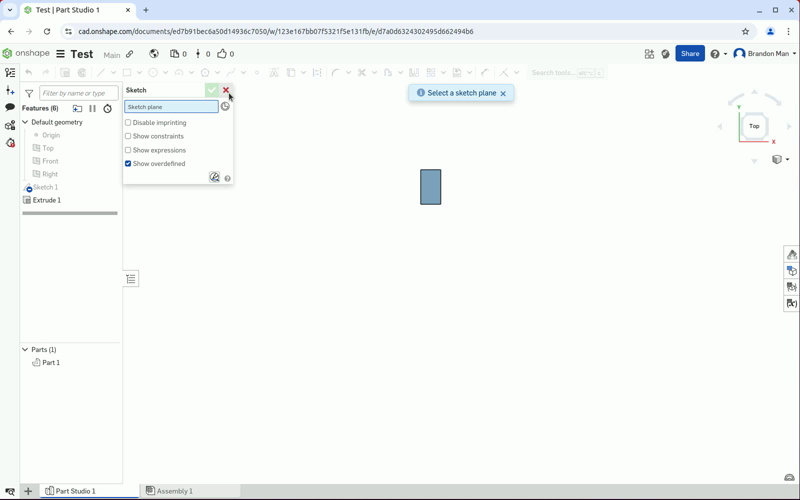
mouse_move(73, 150)
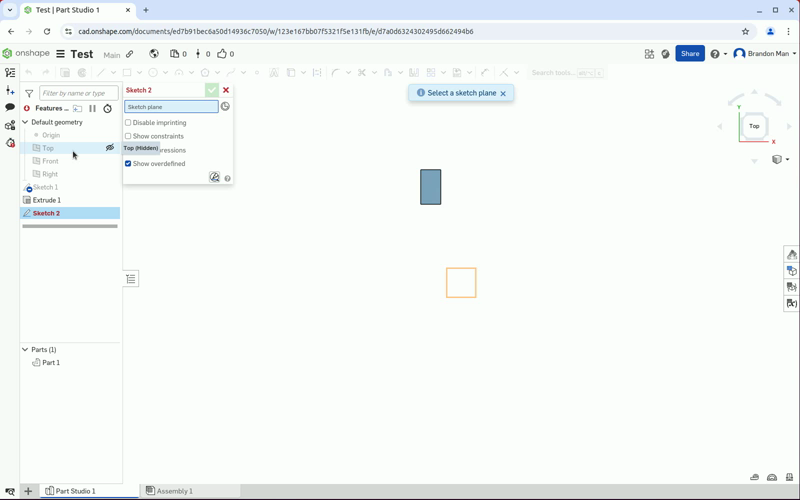
click(73, 150)
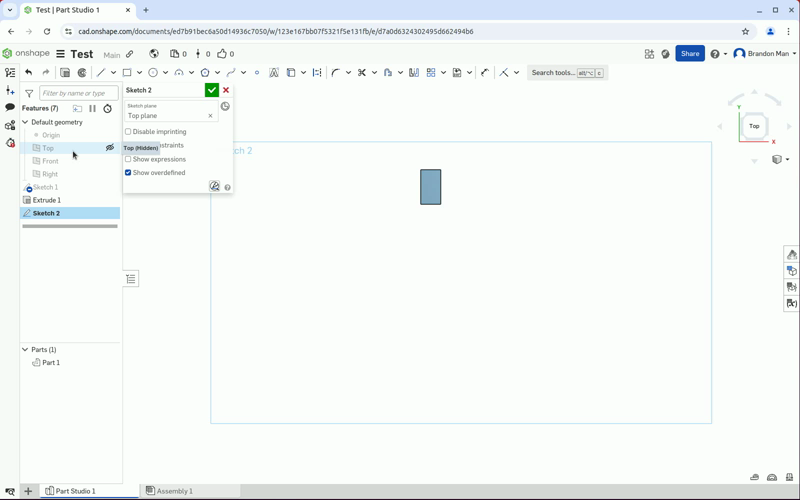
mouse_move(73, 352)
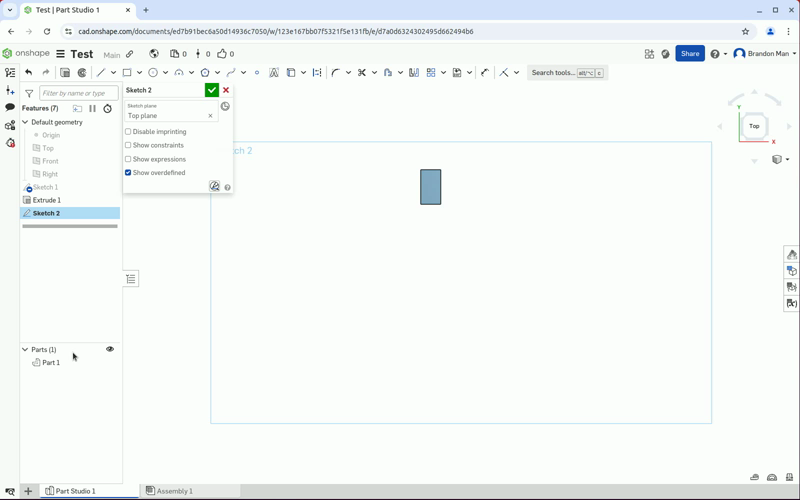
key(y)
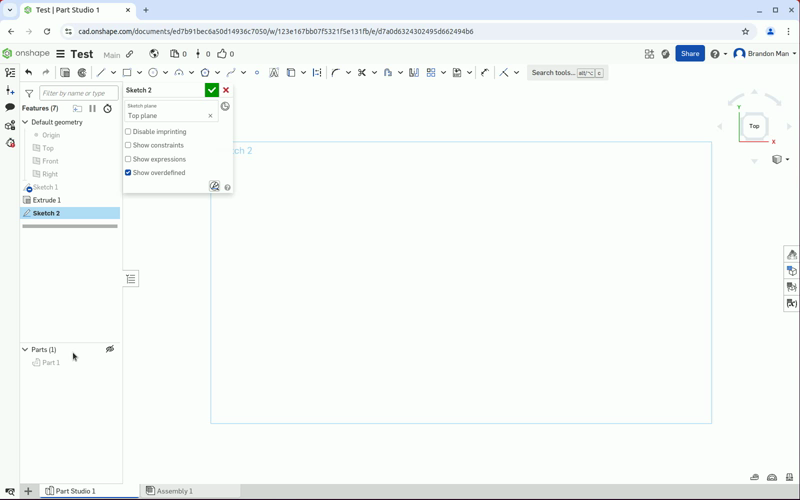
key(l)
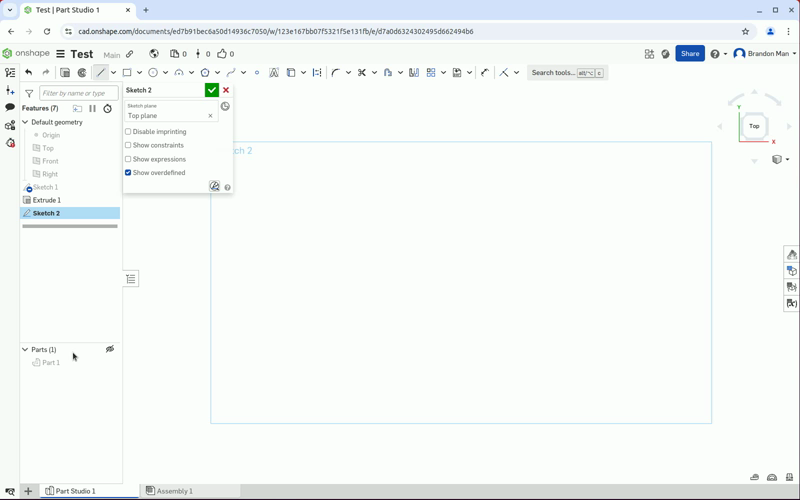
key_down(shift)
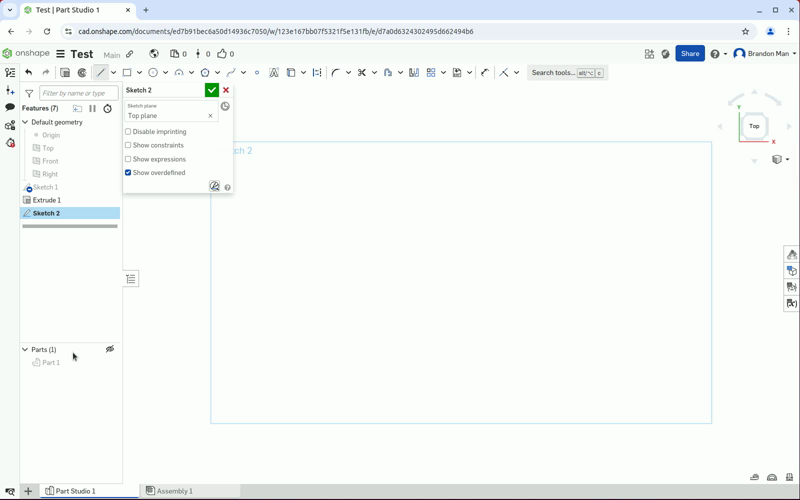
mouse_move(454, 254)
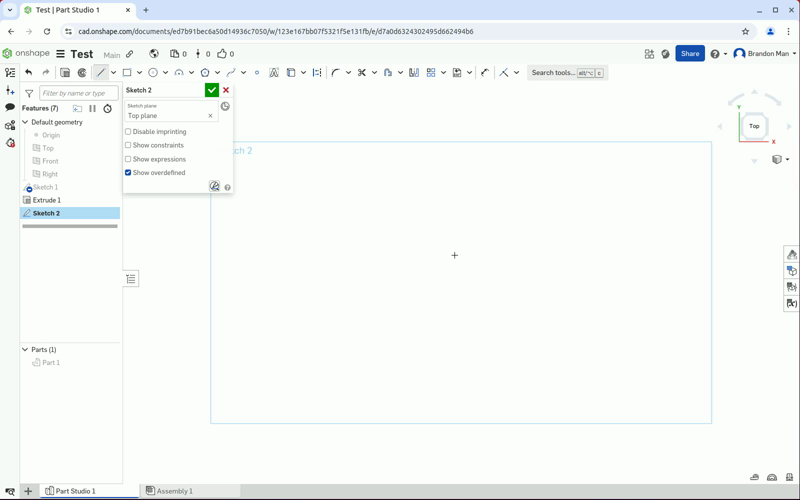
click(454, 254)
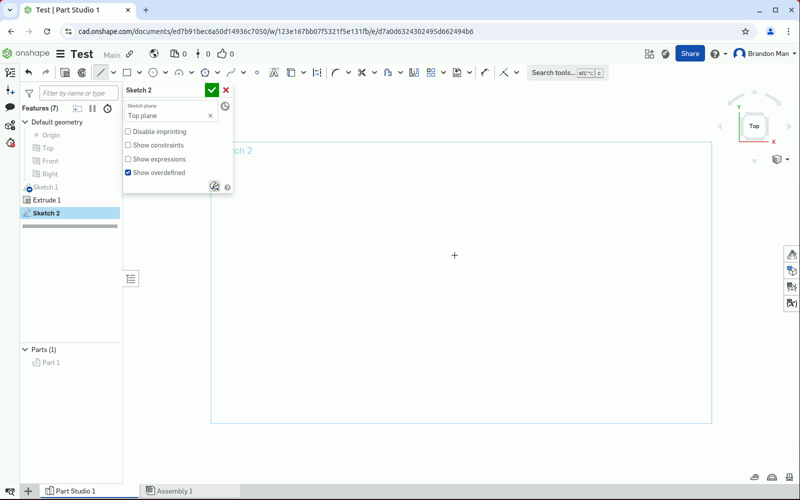
key_up(shift)
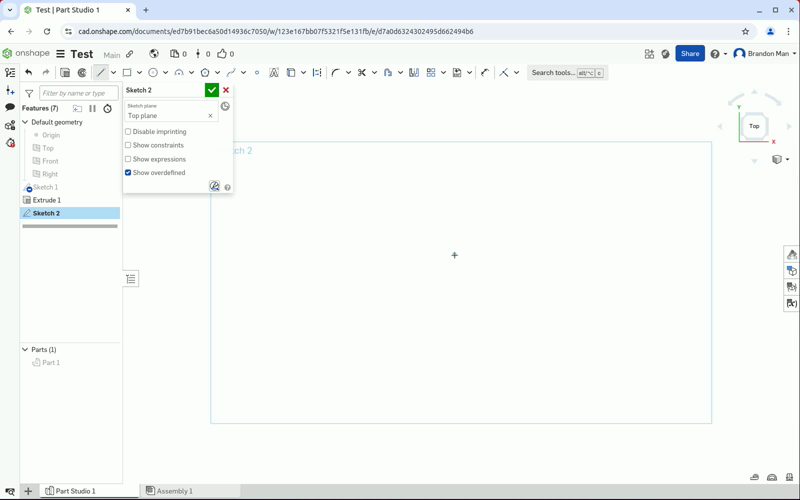
key_down(shift)
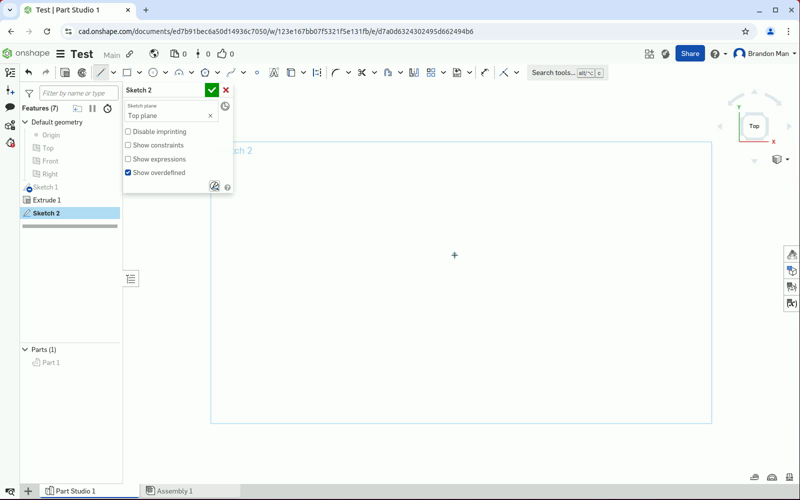
mouse_move(484, 254)
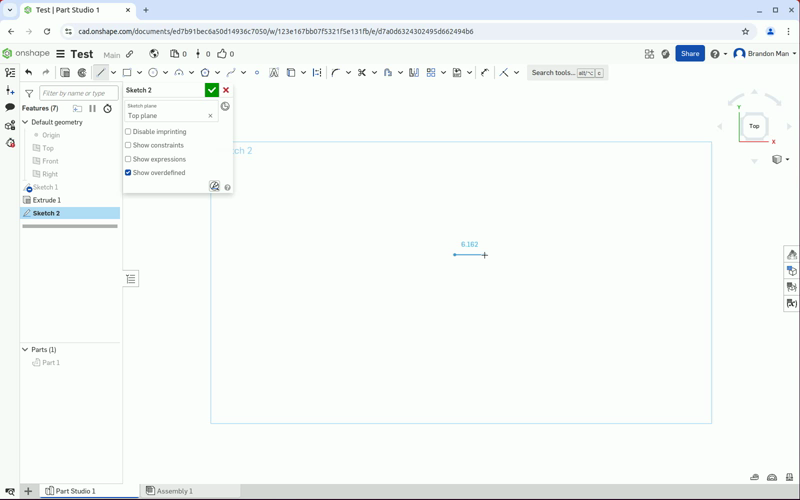
mouse_move(485, 254)
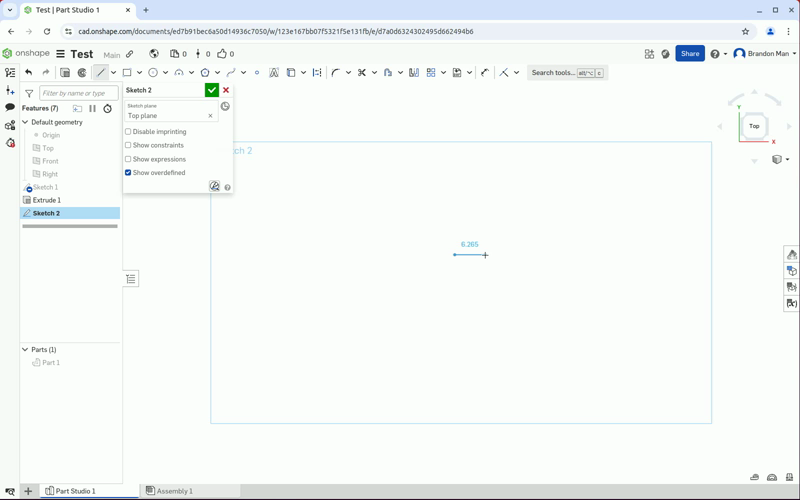
click(485, 254)
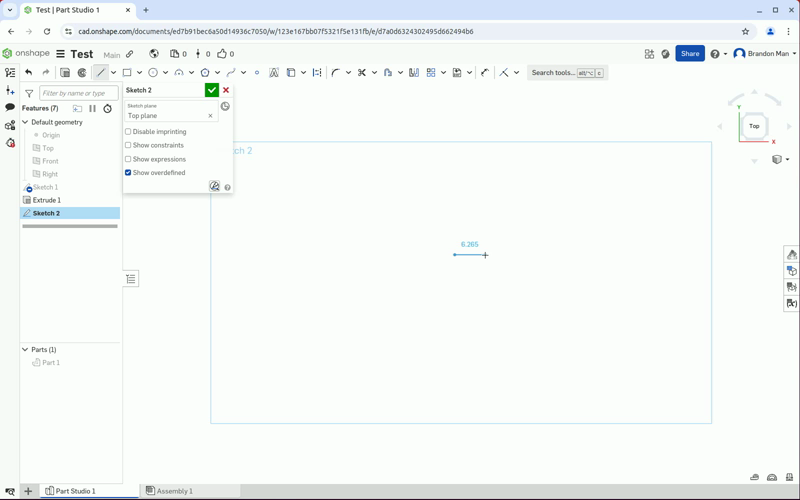
key_up(shift)
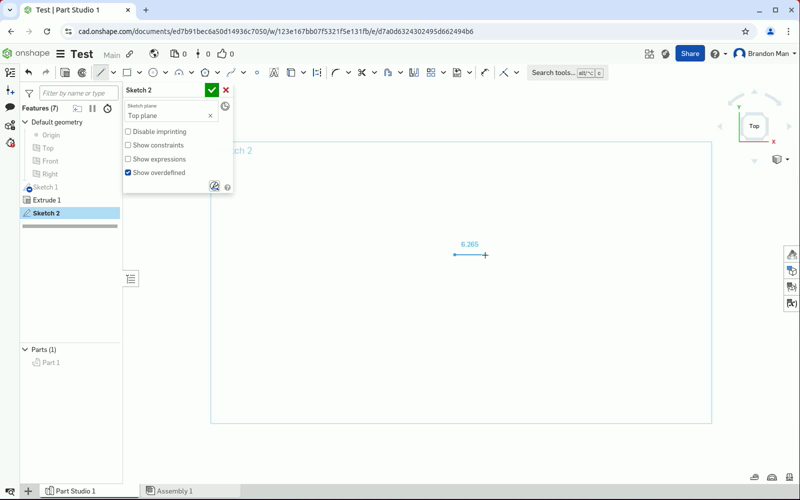
key_down(shift)
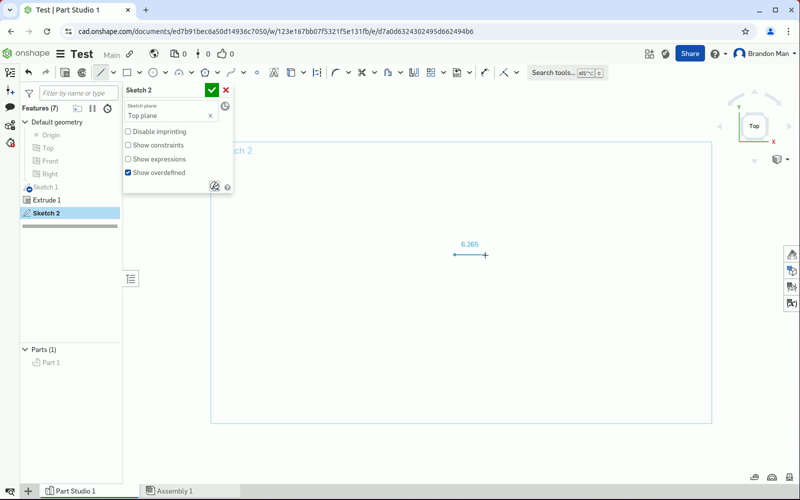
mouse_move(515, 254)
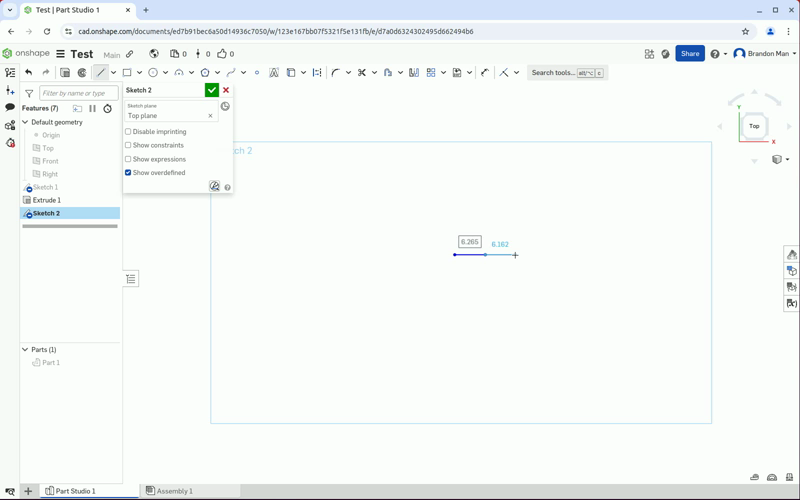
mouse_move(485, 242)
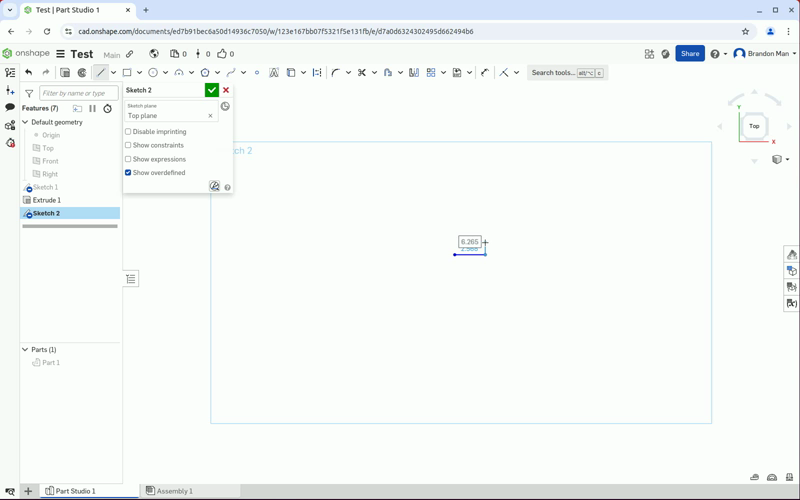
click(485, 242)
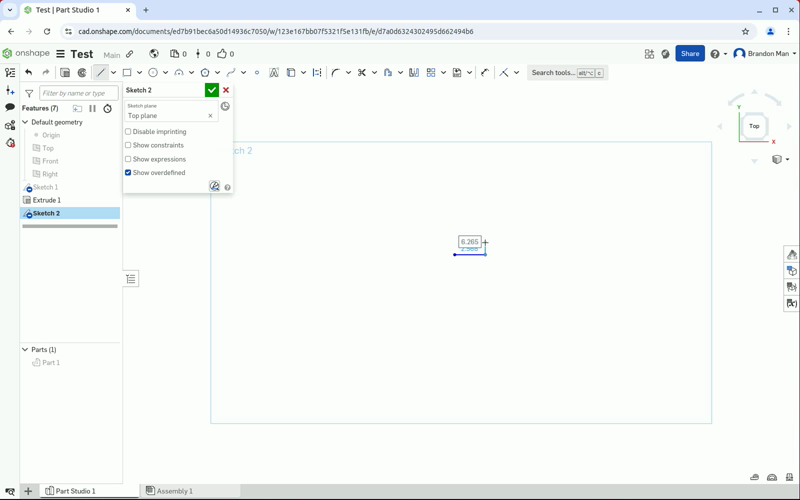
key_up(shift)
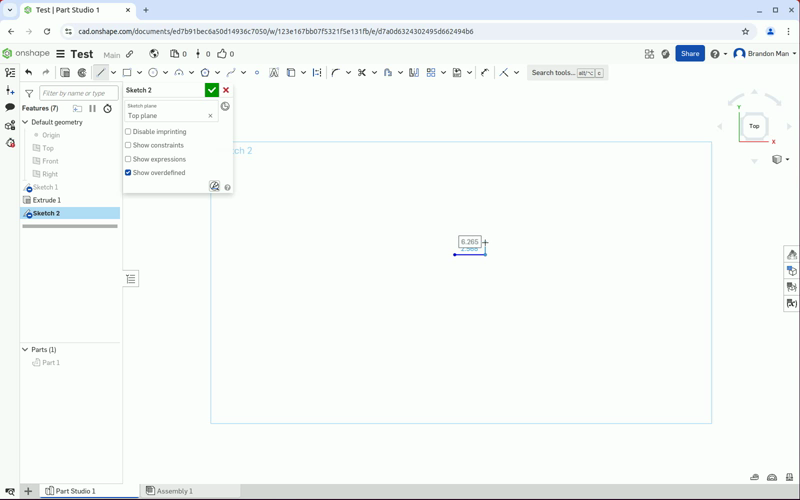
key_down(shift)
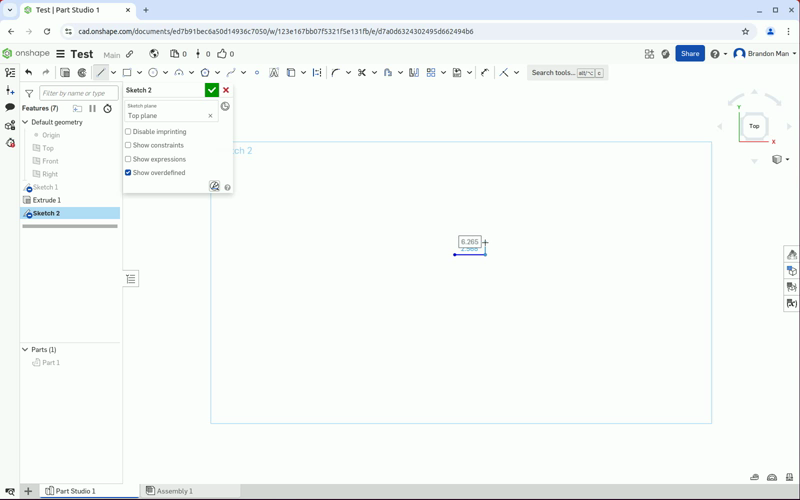
mouse_move(515, 242)
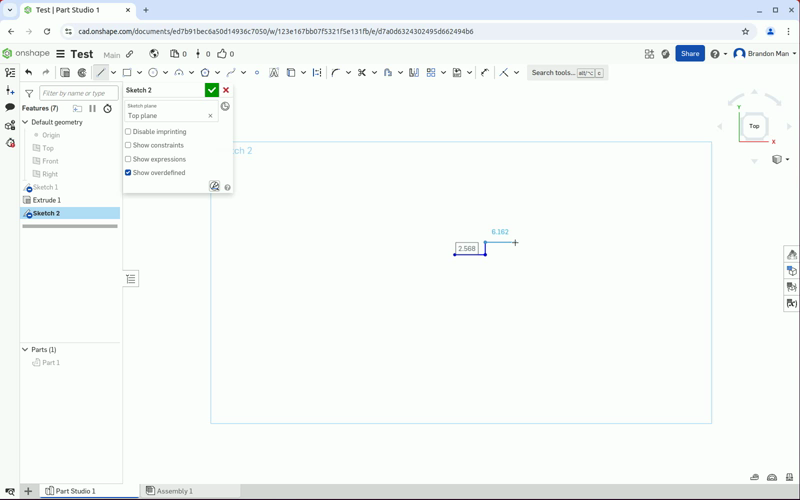
mouse_move(483, 242)
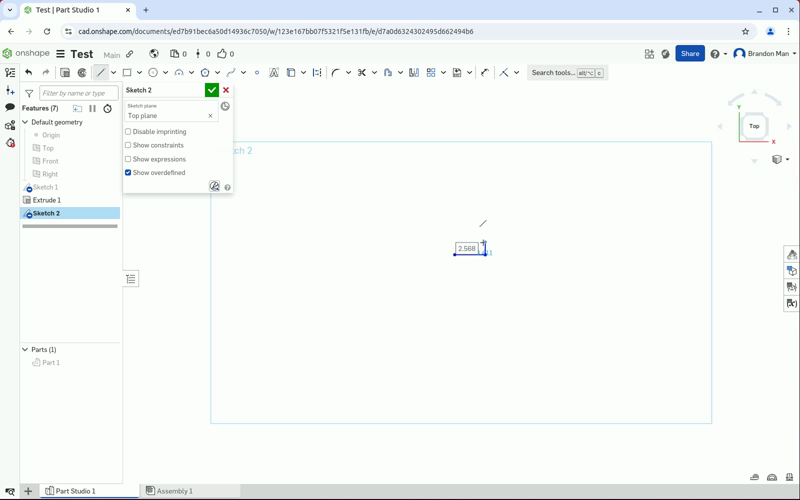
scroll(6)
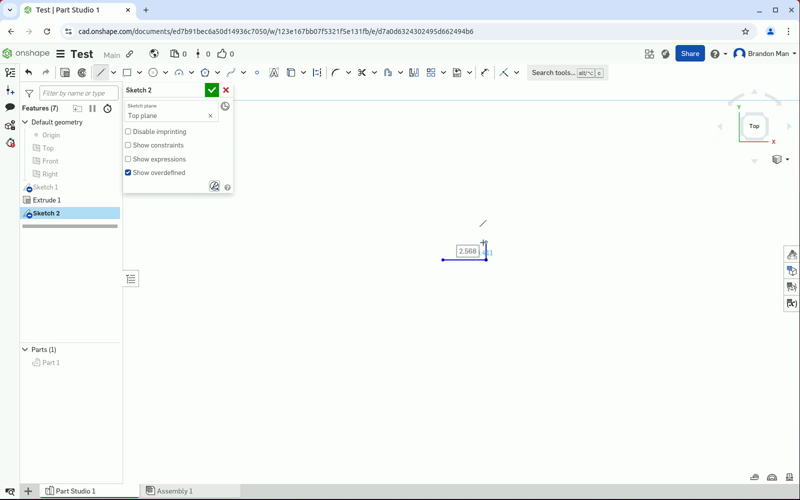
scroll(6)
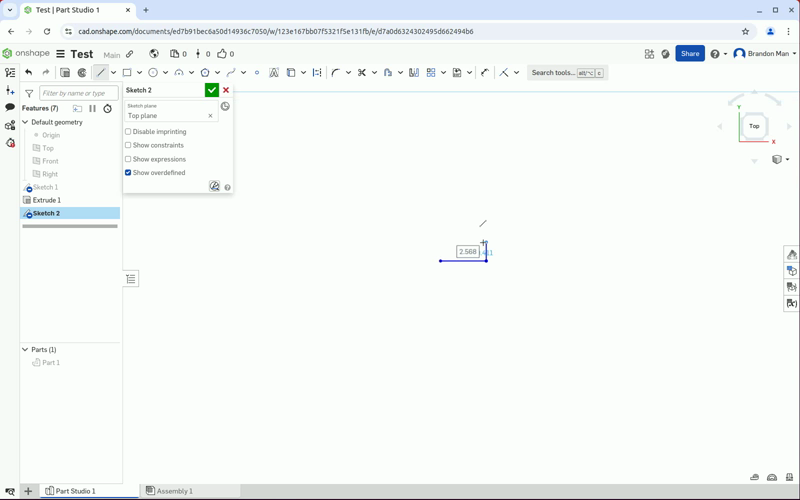
scroll(6)
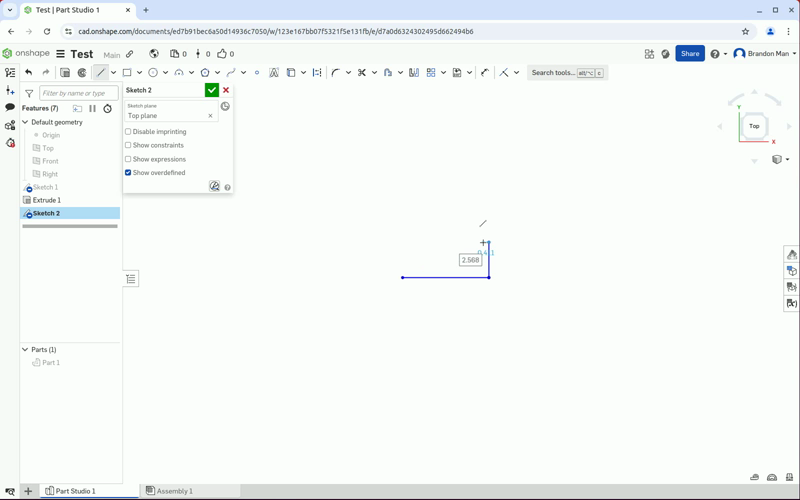
scroll(6)
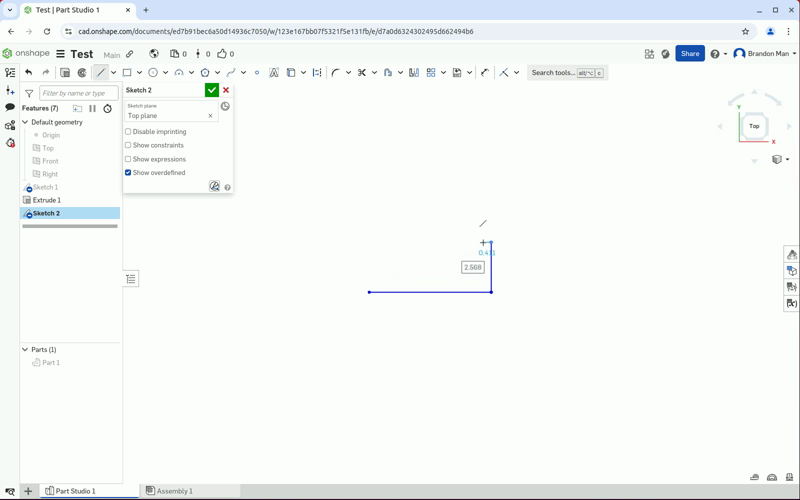
scroll(6)
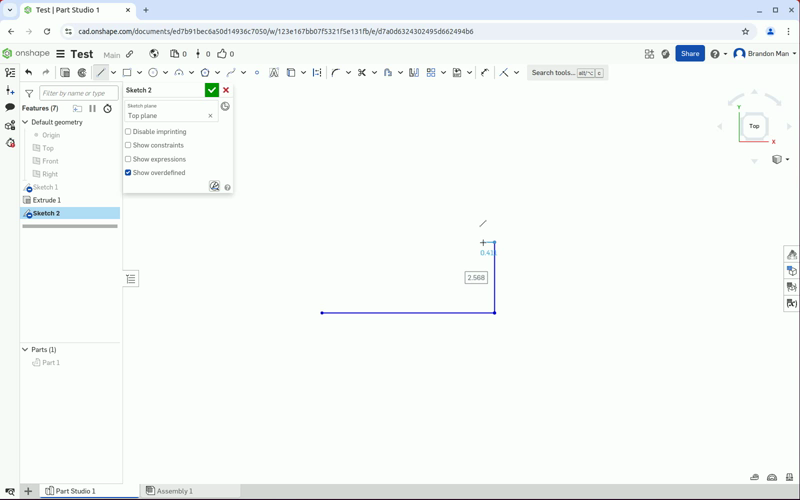
scroll(6)
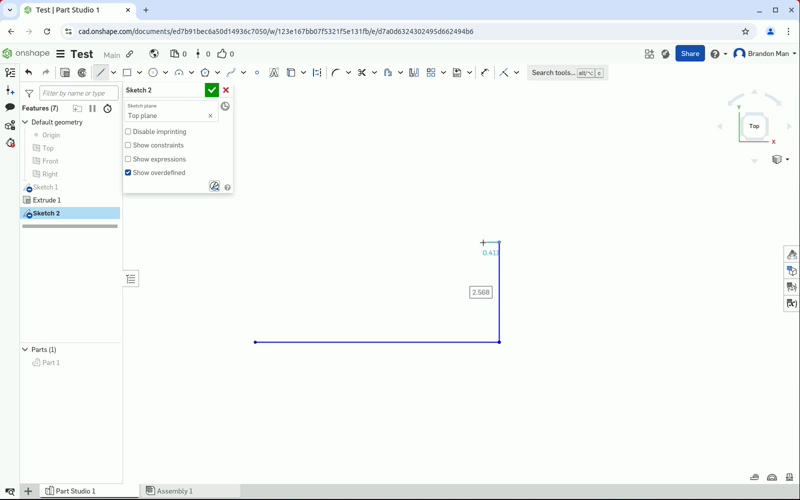
scroll(6)
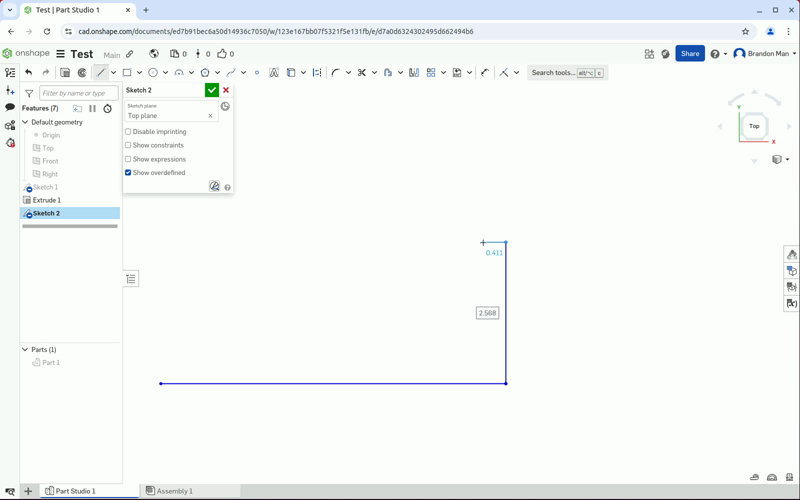
click(483, 242)
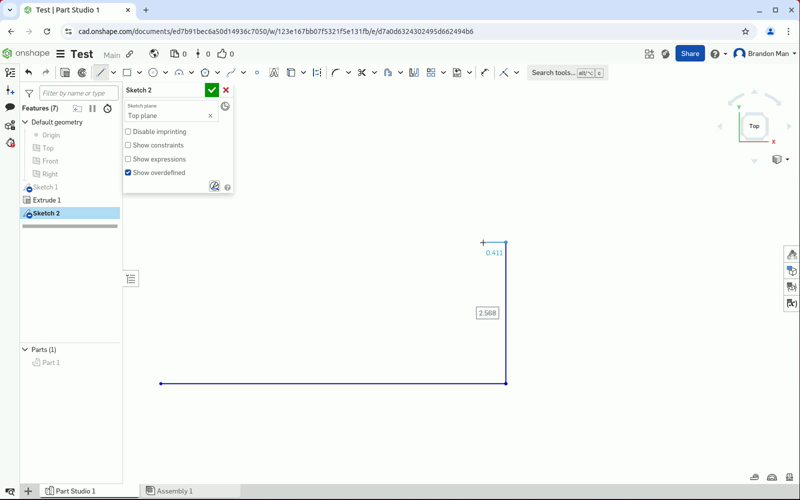
scroll(-6)
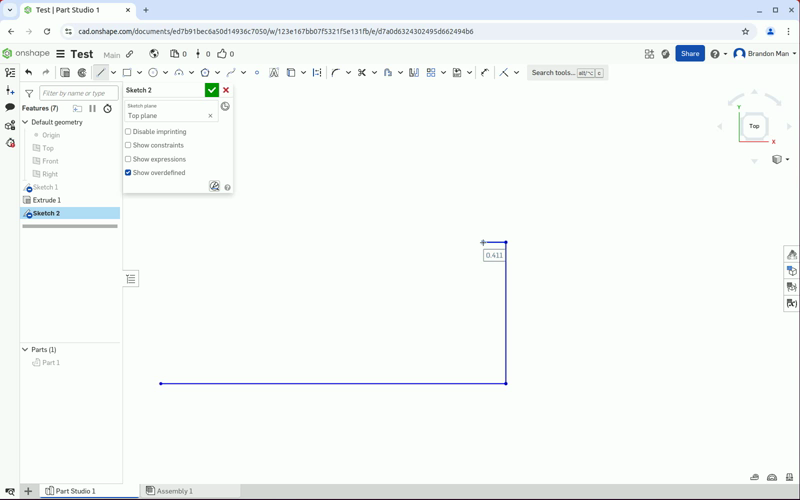
scroll(-6)
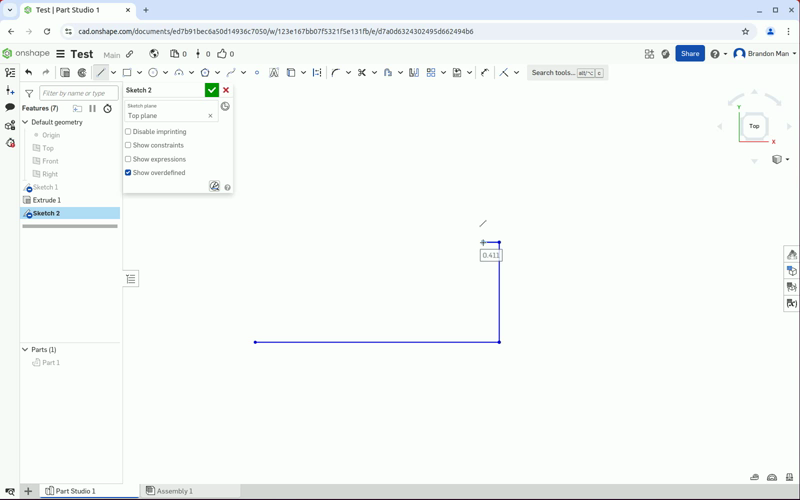
scroll(-6)
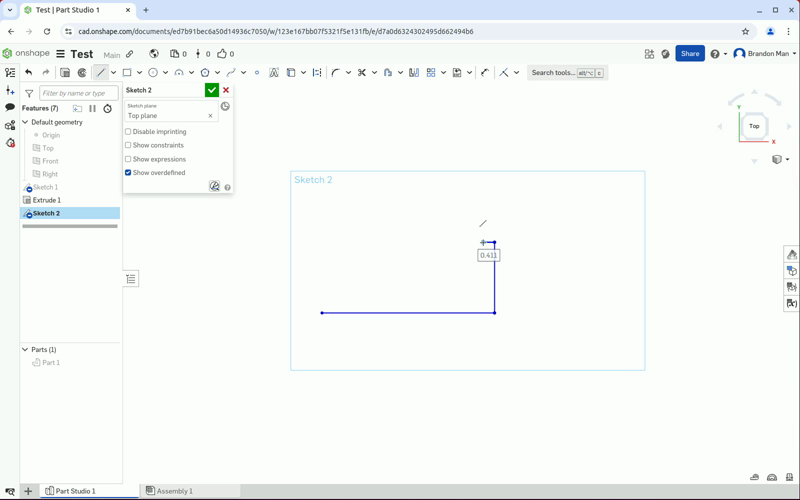
scroll(-6)
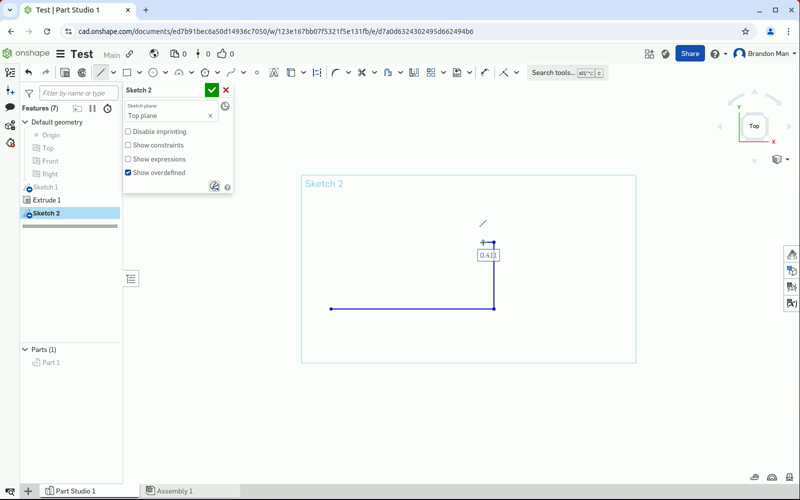
scroll(-6)
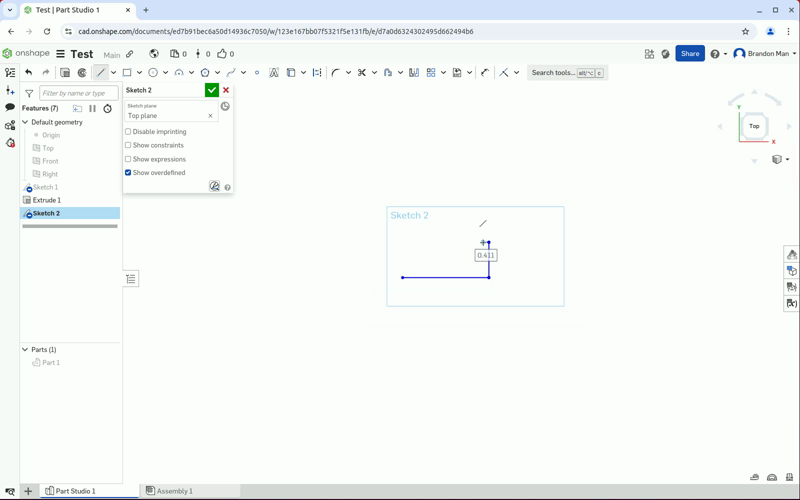
scroll(-6)
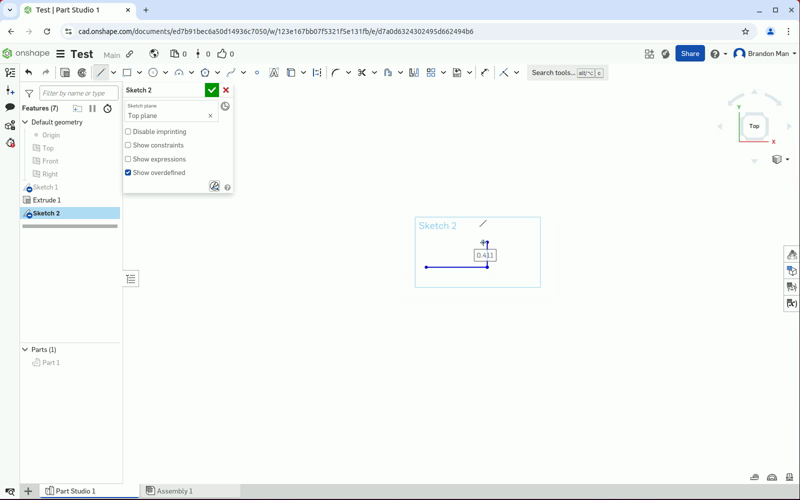
scroll(-6)
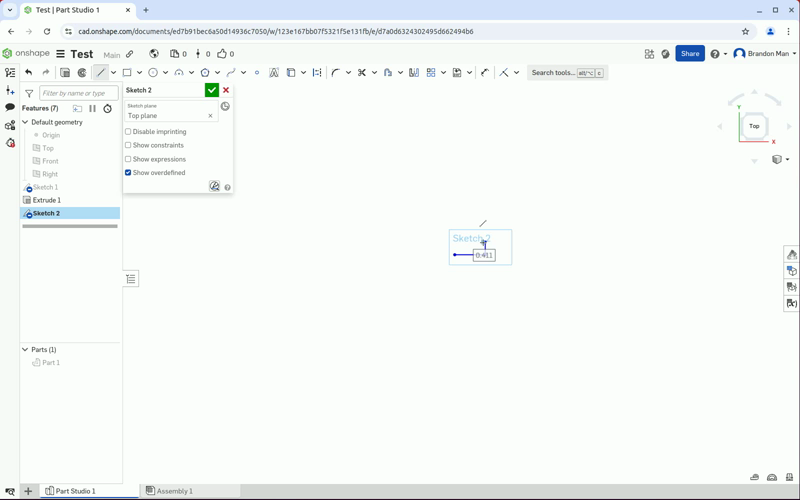
key_up(shift)
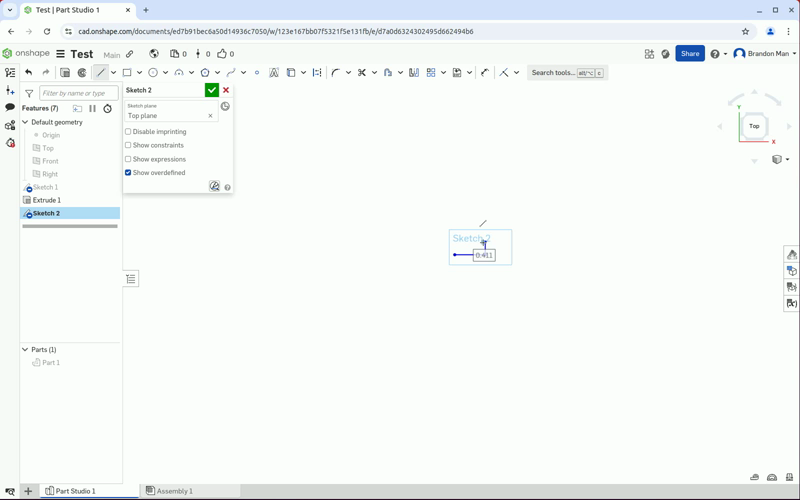
key_down(shift)
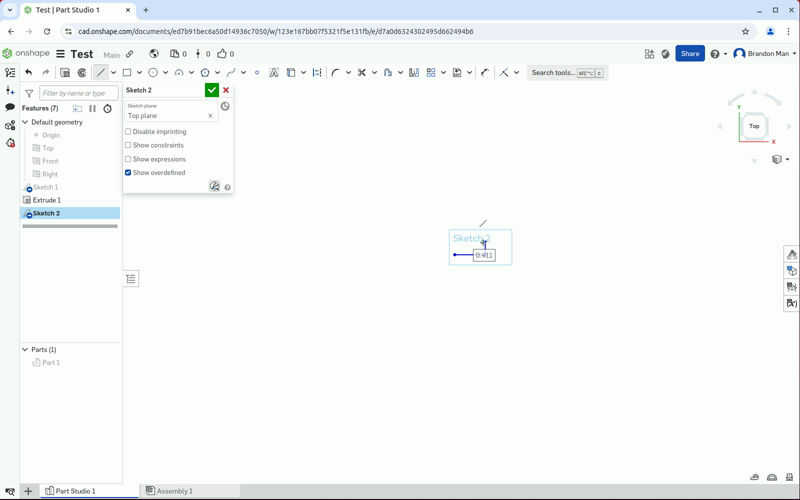
mouse_move(513, 242)
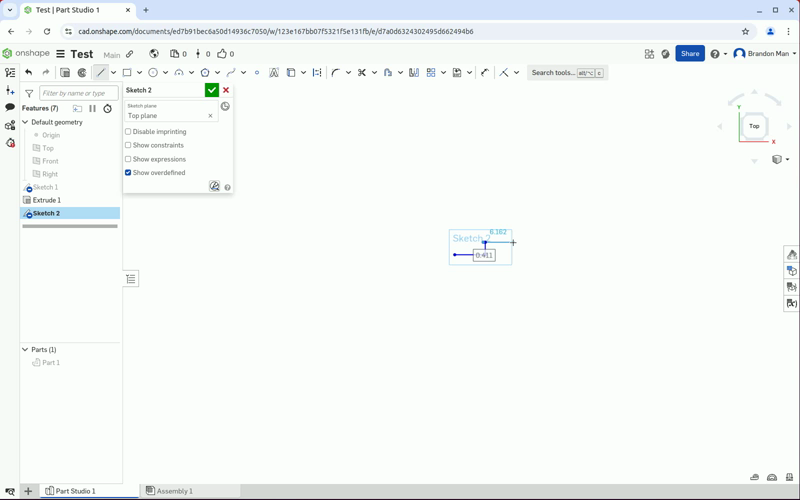
mouse_move(483, 253)
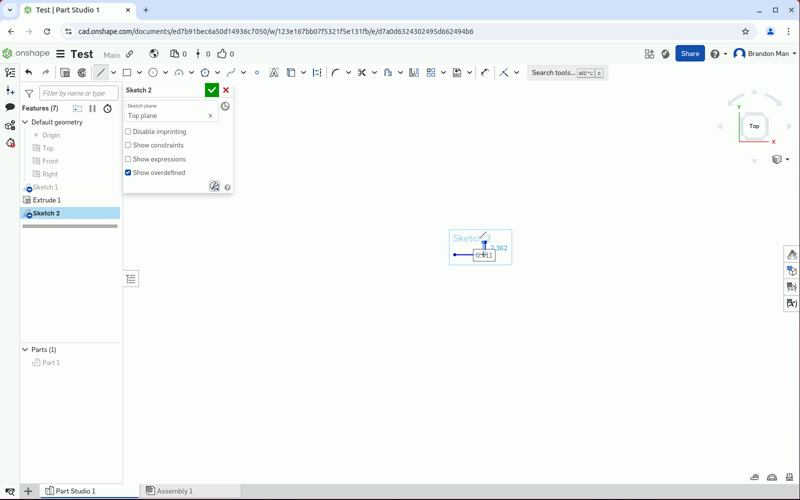
scroll(6)
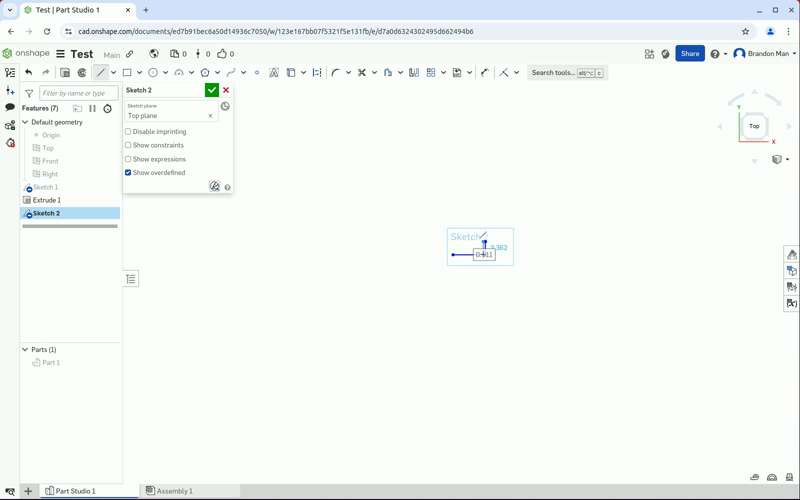
scroll(6)
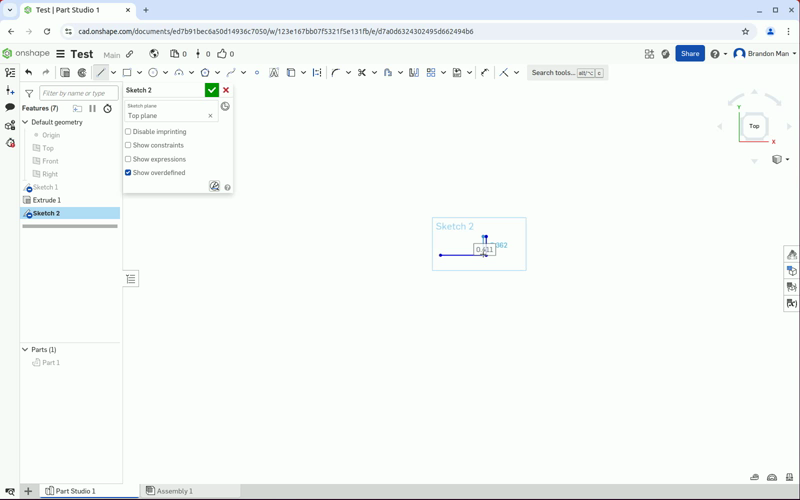
scroll(6)
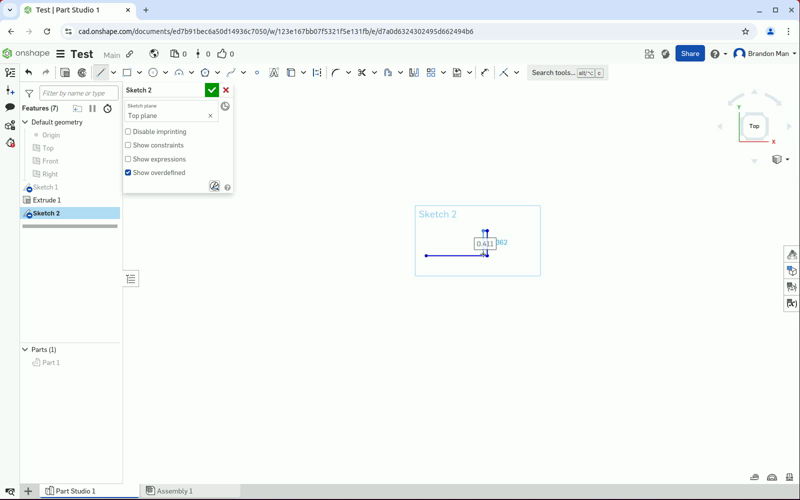
scroll(6)
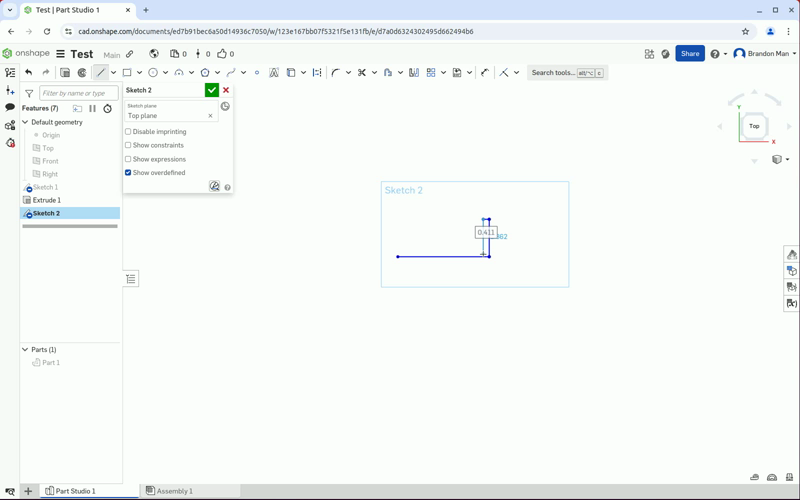
scroll(6)
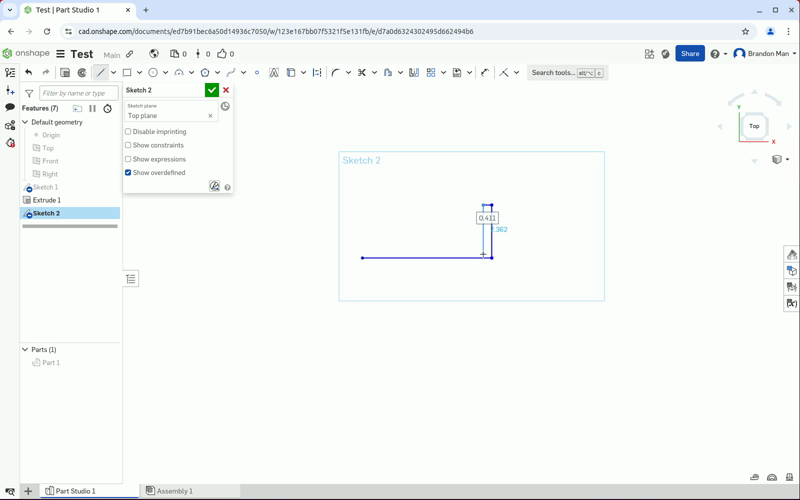
scroll(6)
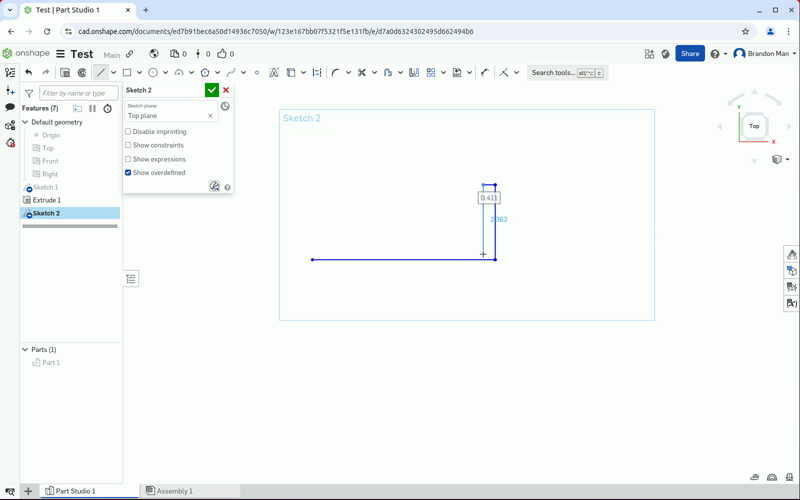
scroll(6)
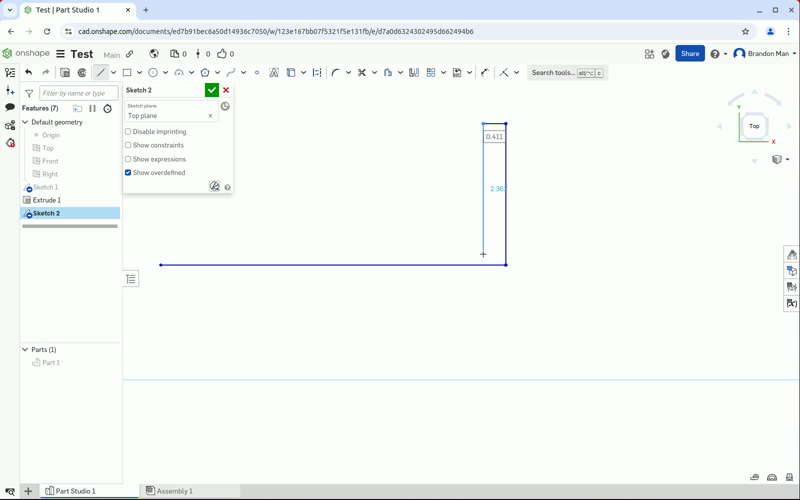
click(483, 253)
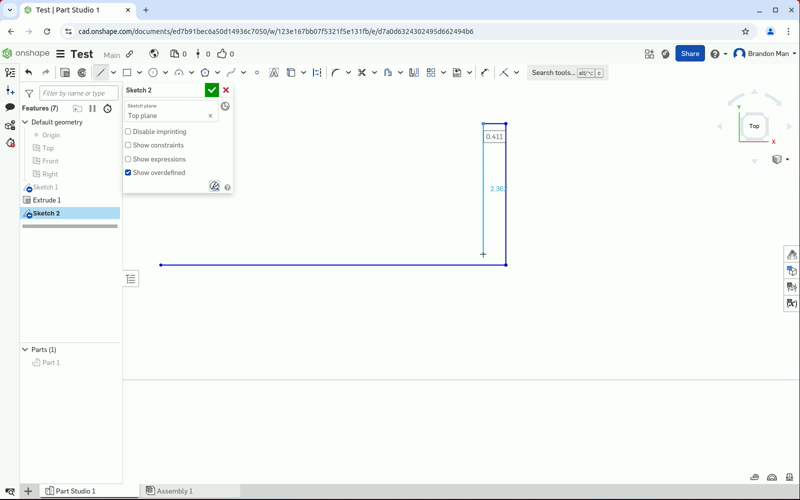
scroll(-6)
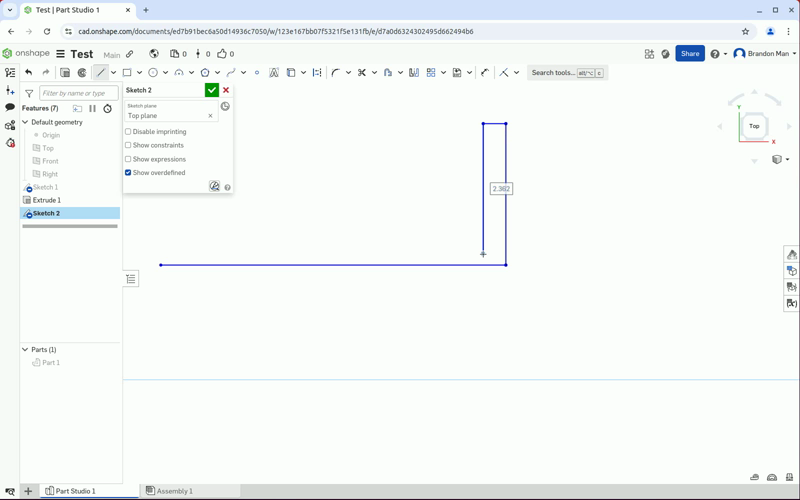
scroll(-6)
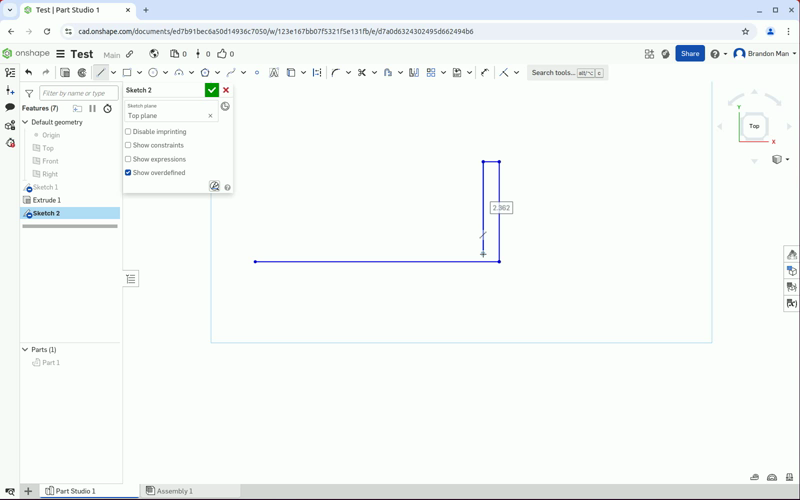
scroll(-6)
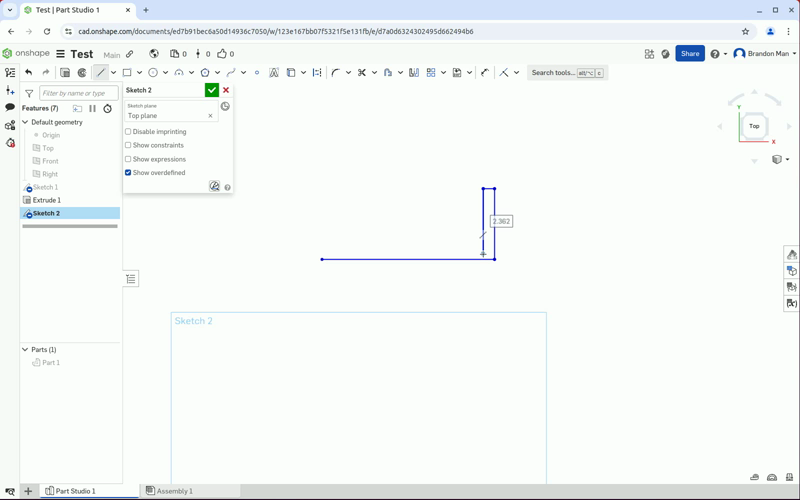
scroll(-6)
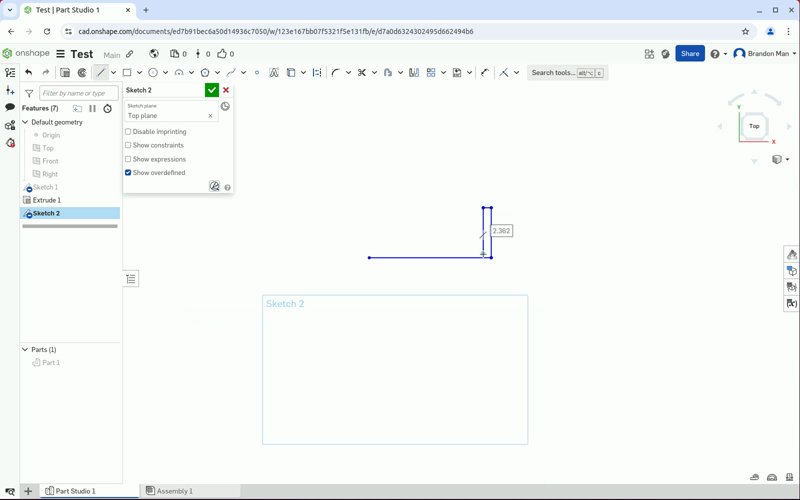
scroll(-6)
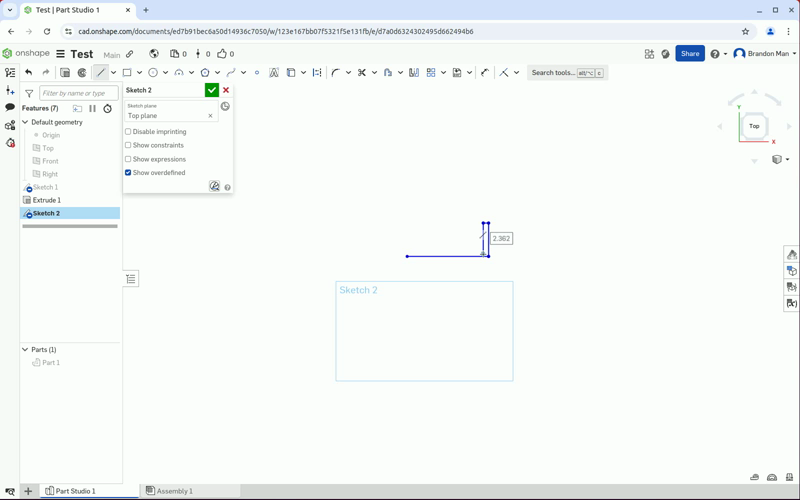
scroll(-6)
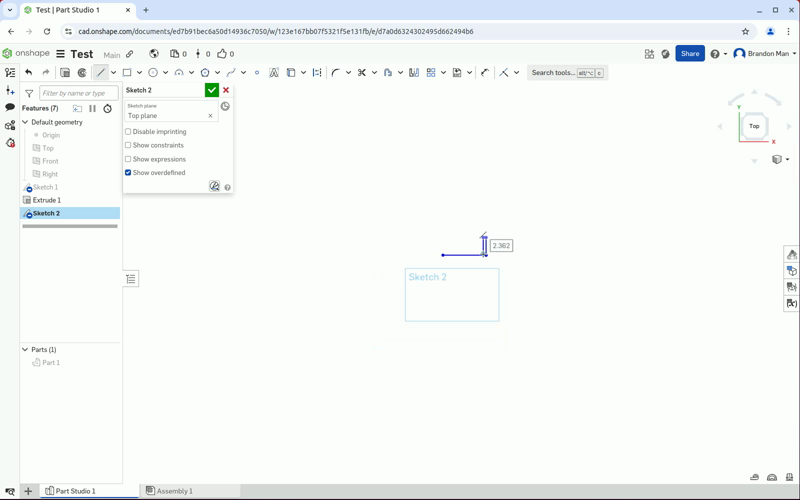
scroll(-6)
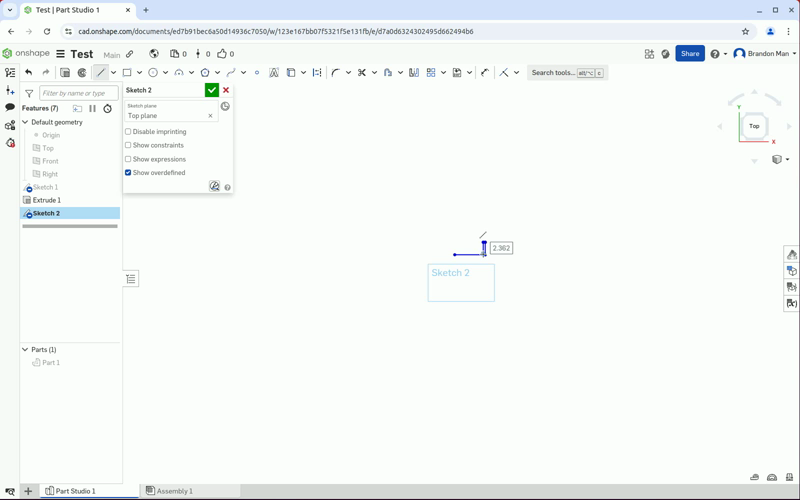
key_up(shift)
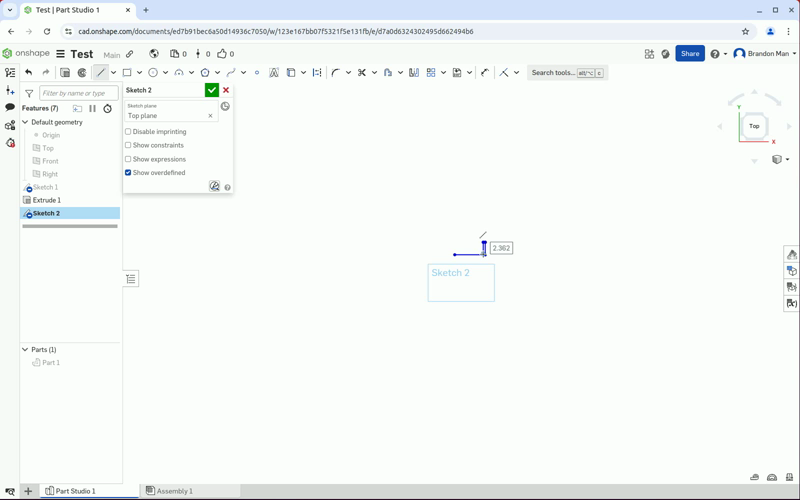
key_down(shift)
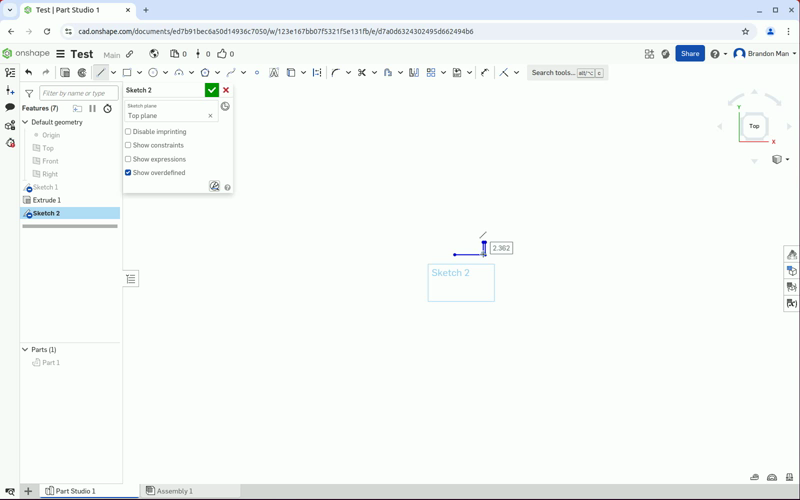
mouse_move(513, 253)
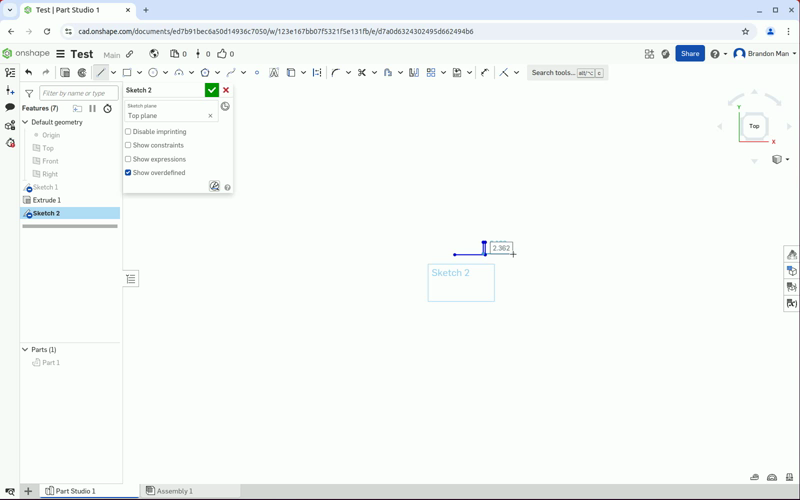
mouse_move(461, 253)
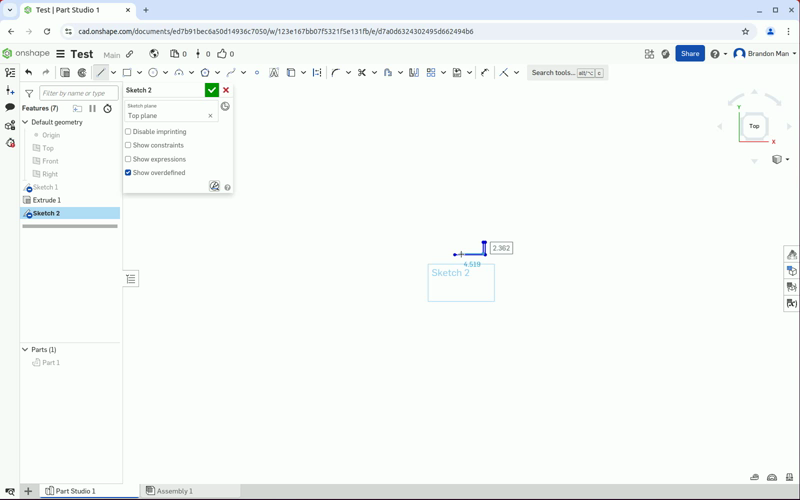
click(461, 253)
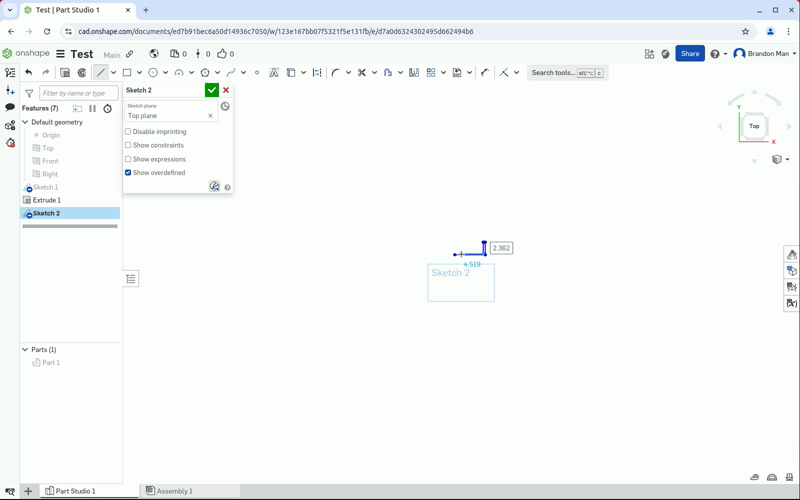
key_up(shift)
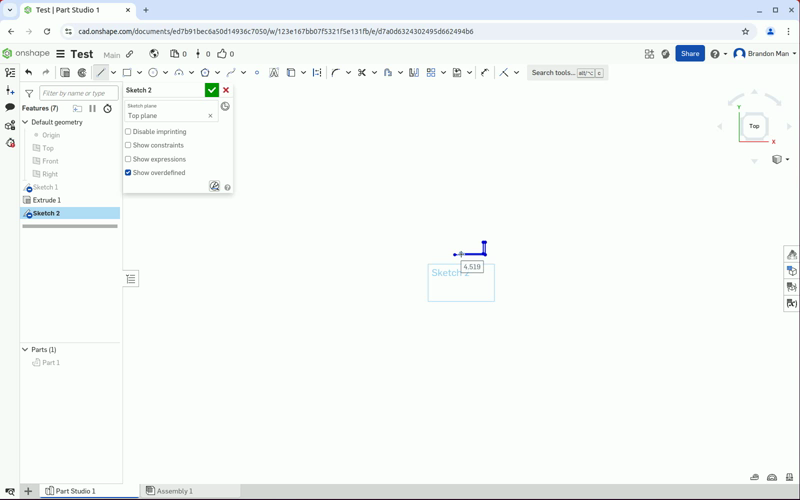
key_down(shift)
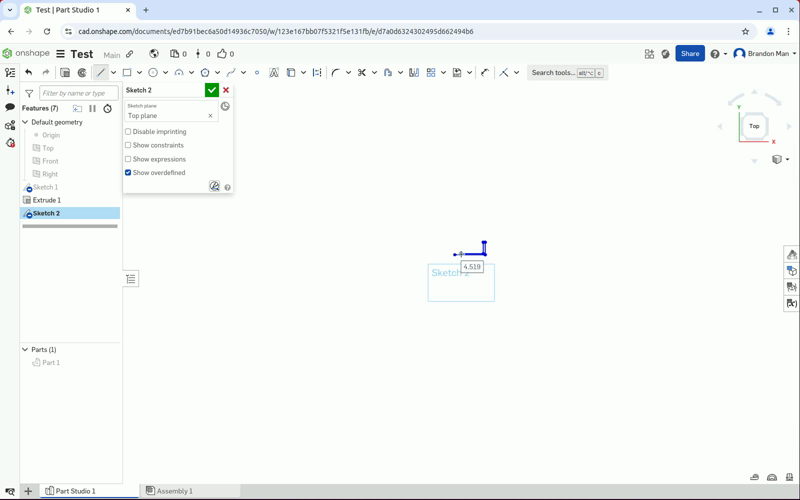
mouse_move(491, 253)
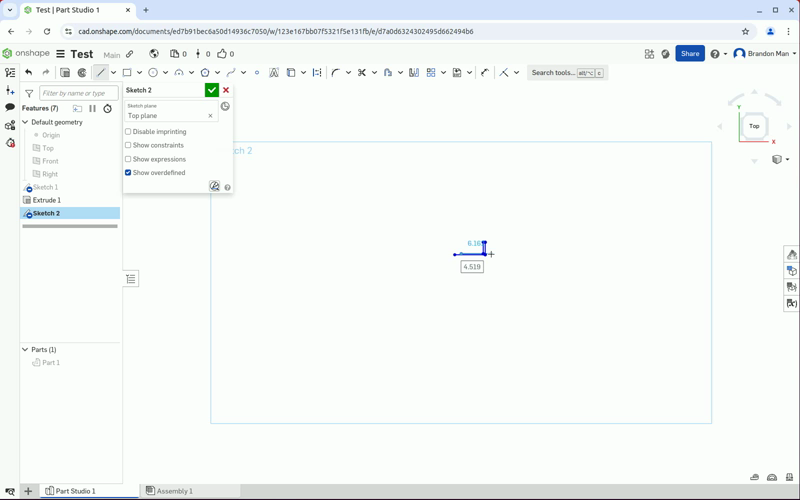
mouse_move(461, 242)
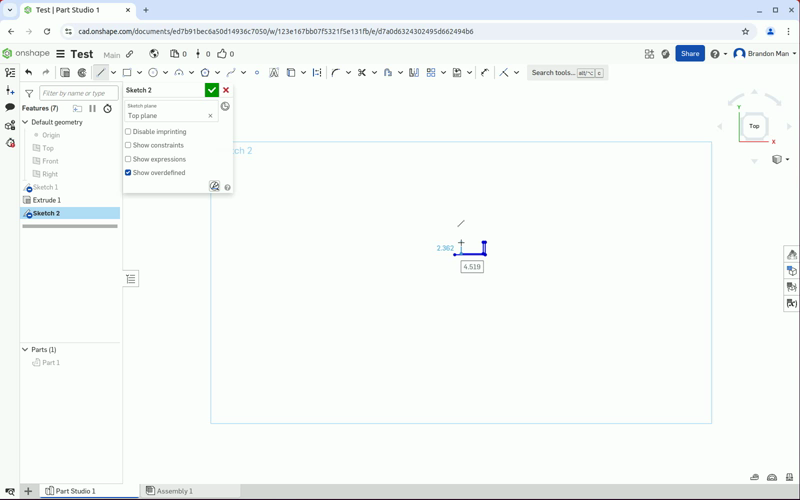
click(461, 242)
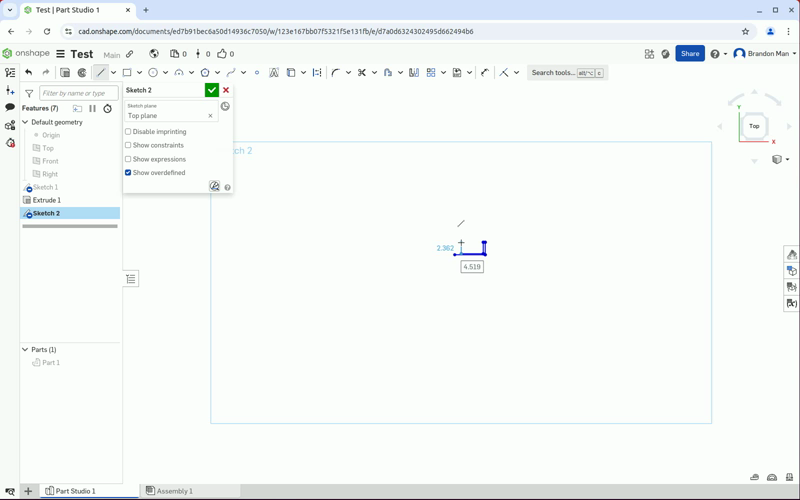
key_up(shift)
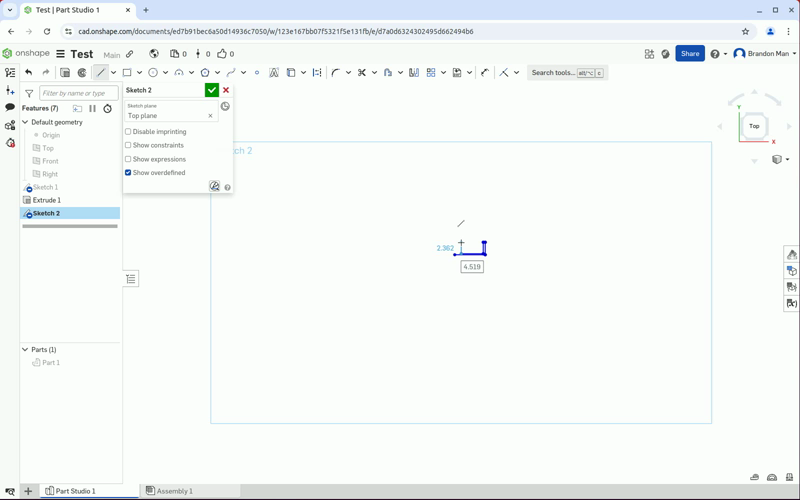
key_down(shift)
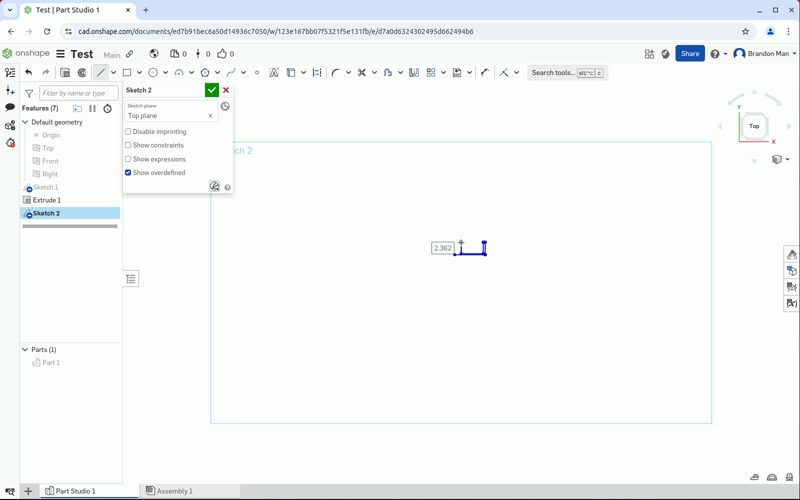
mouse_move(491, 242)
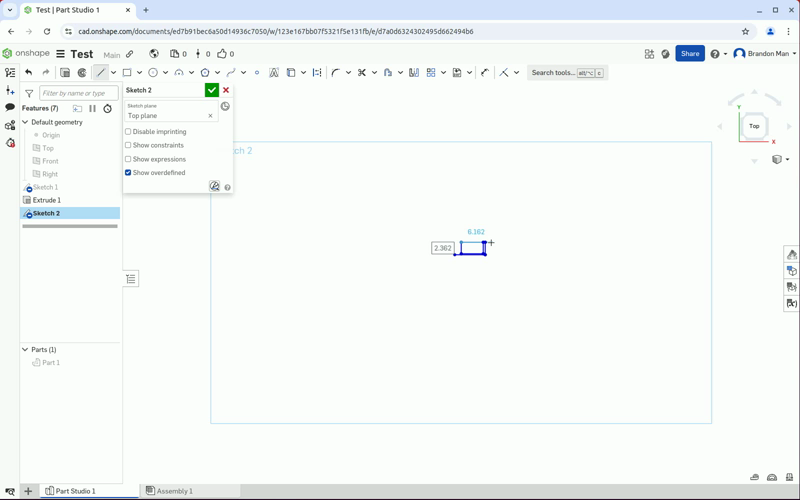
mouse_move(454, 242)
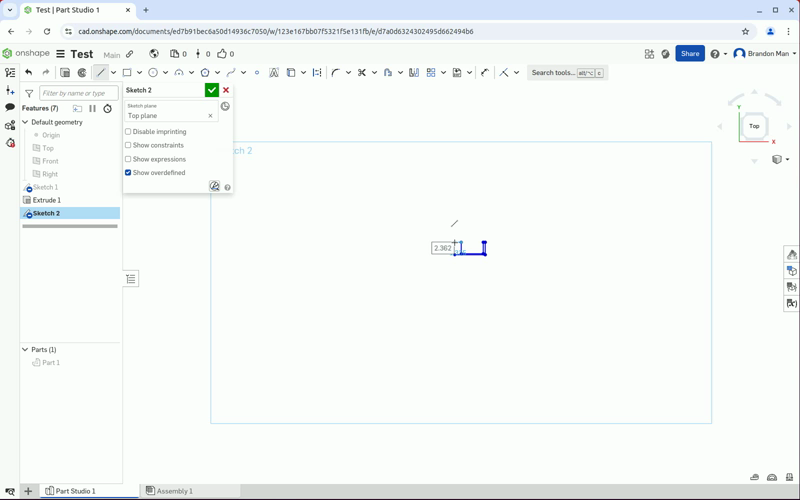
scroll(6)
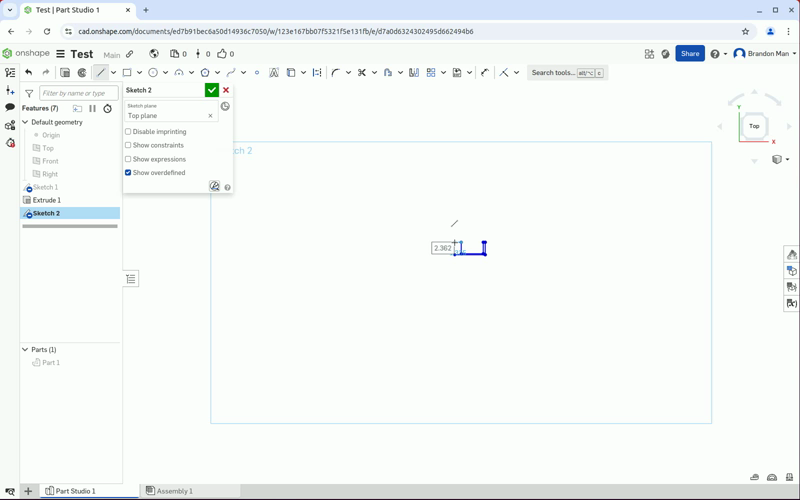
scroll(6)
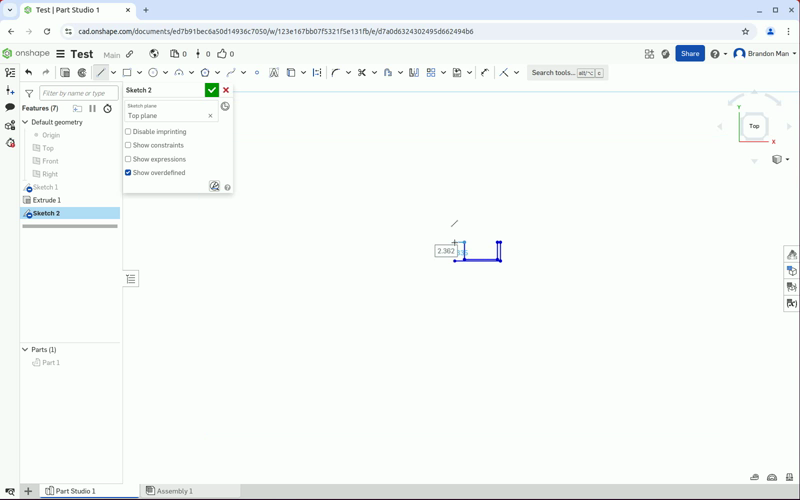
scroll(6)
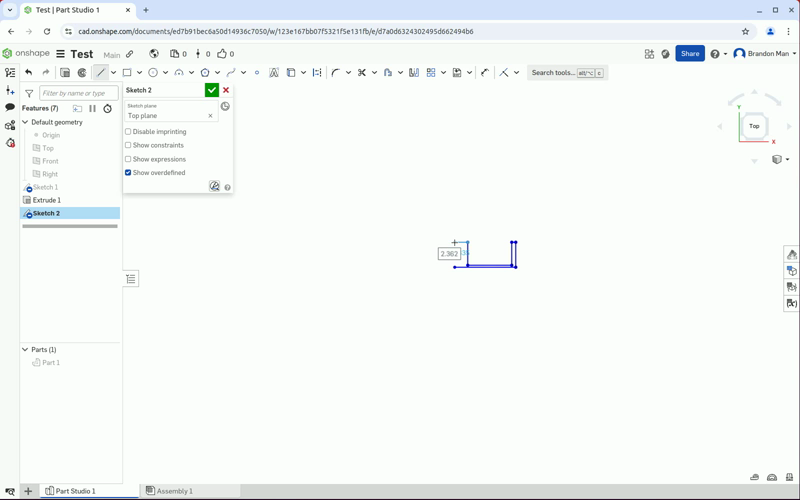
scroll(6)
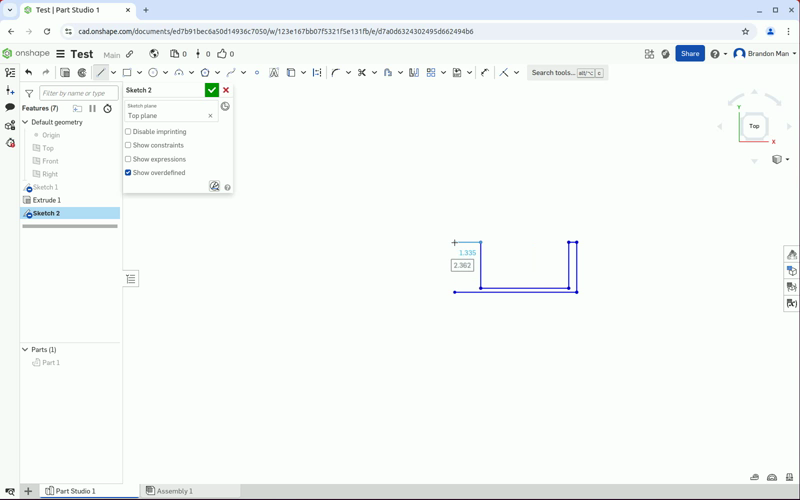
scroll(6)
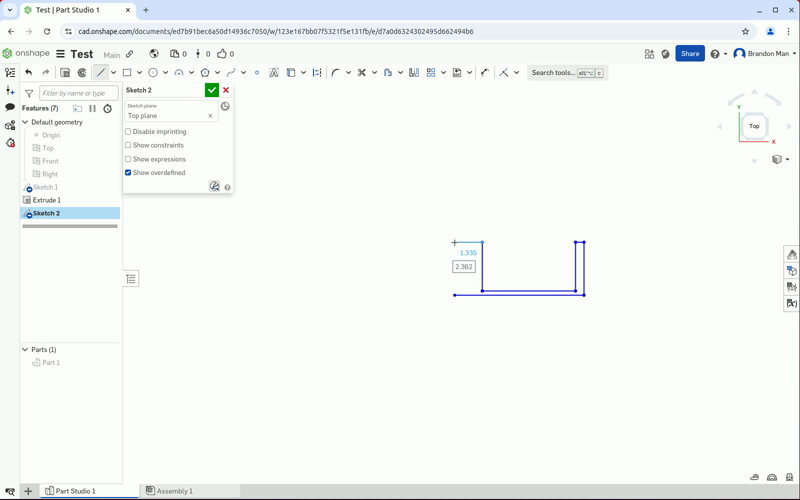
scroll(6)
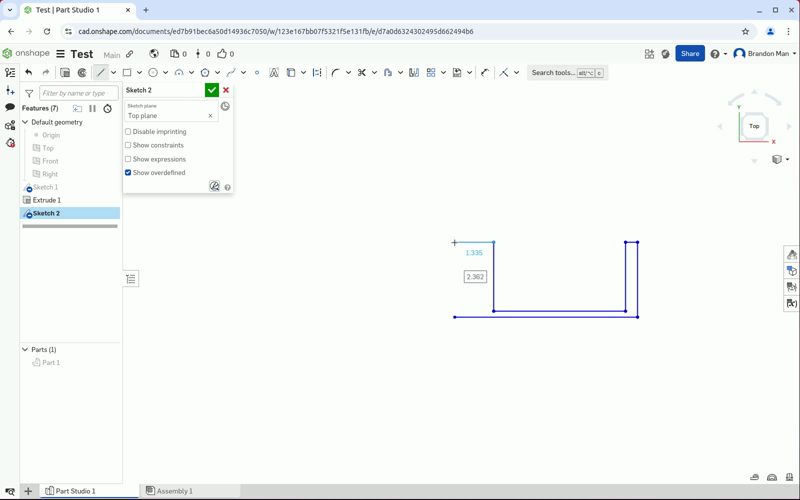
scroll(6)
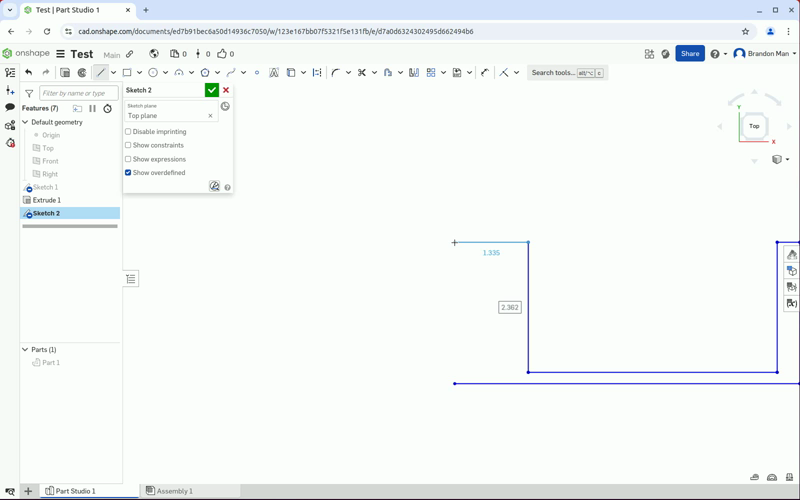
click(454, 242)
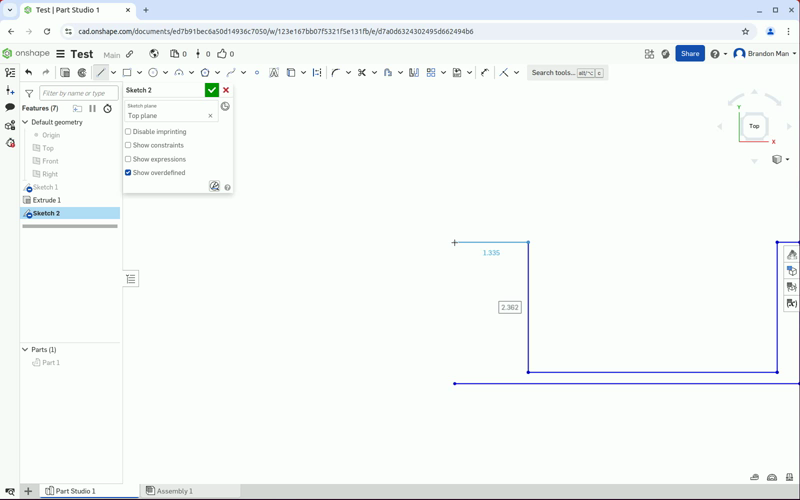
scroll(-6)
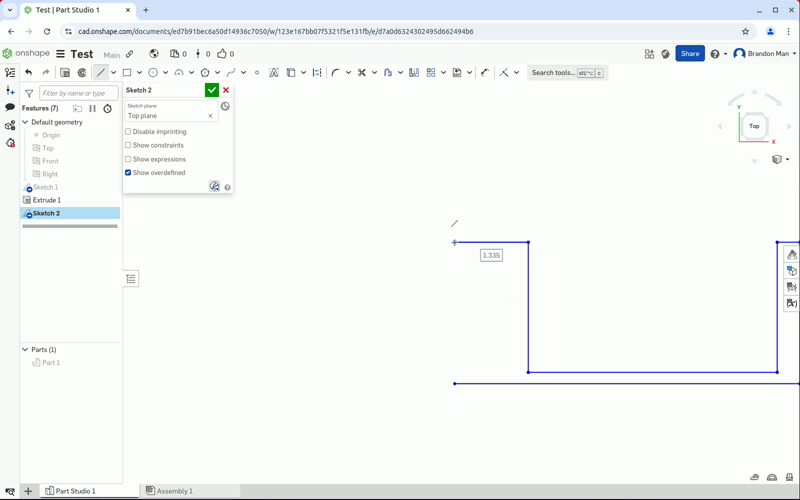
scroll(-6)
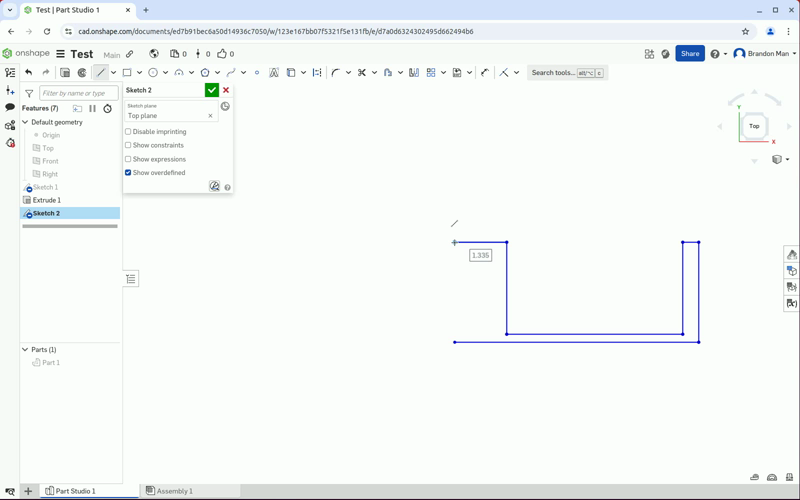
scroll(-6)
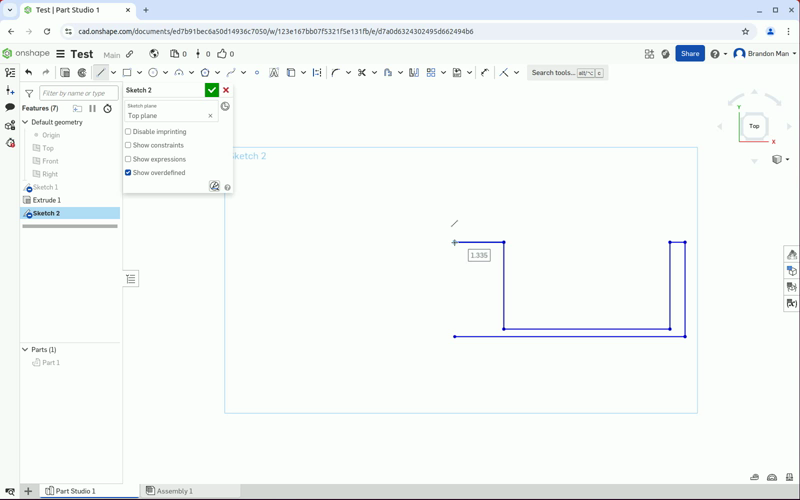
scroll(-6)
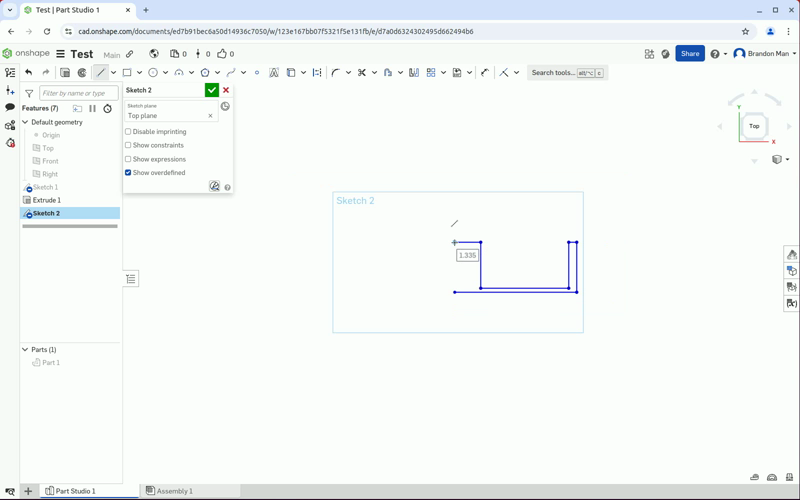
scroll(-6)
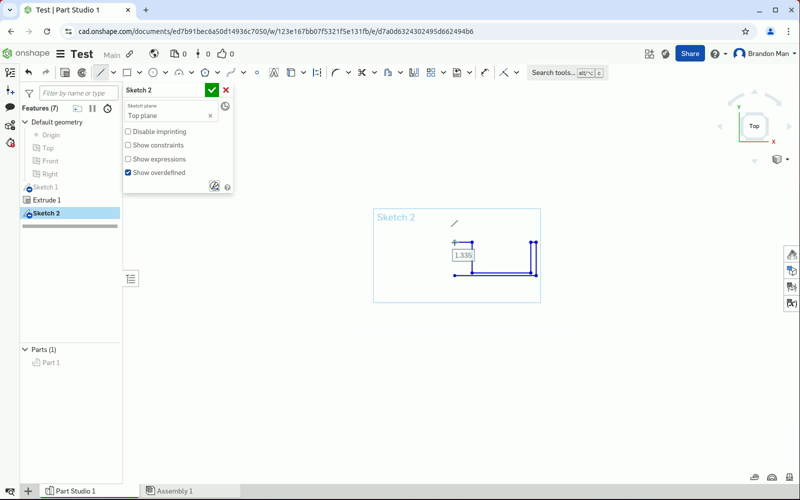
scroll(-6)
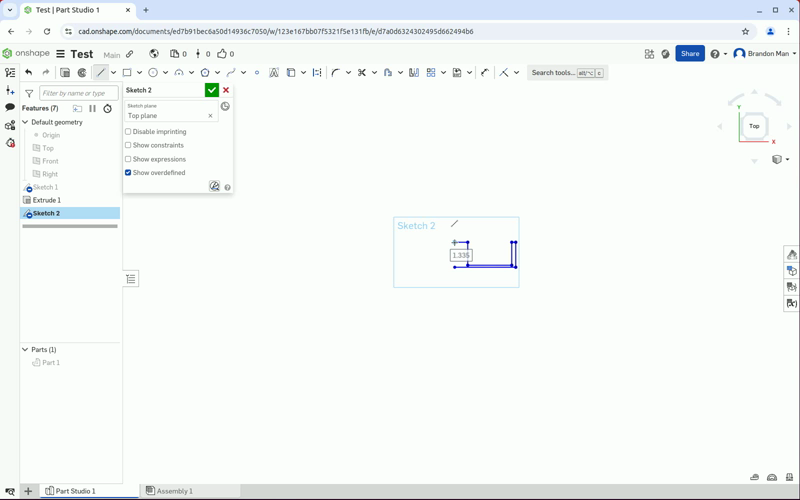
scroll(-6)
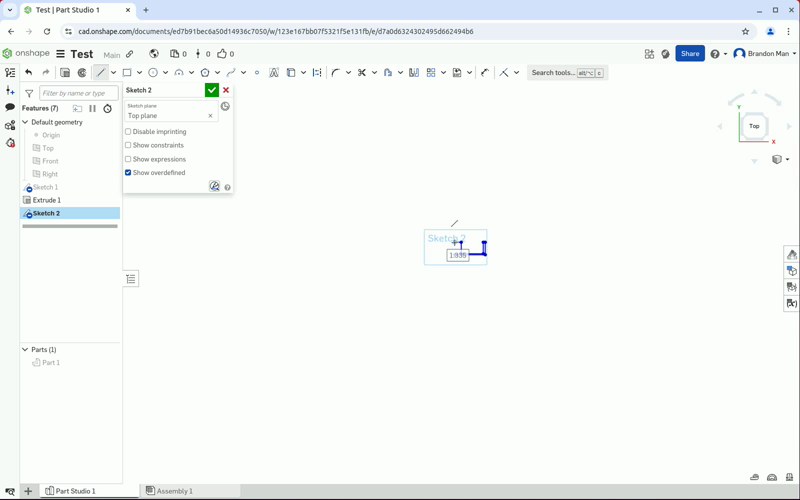
key_up(shift)
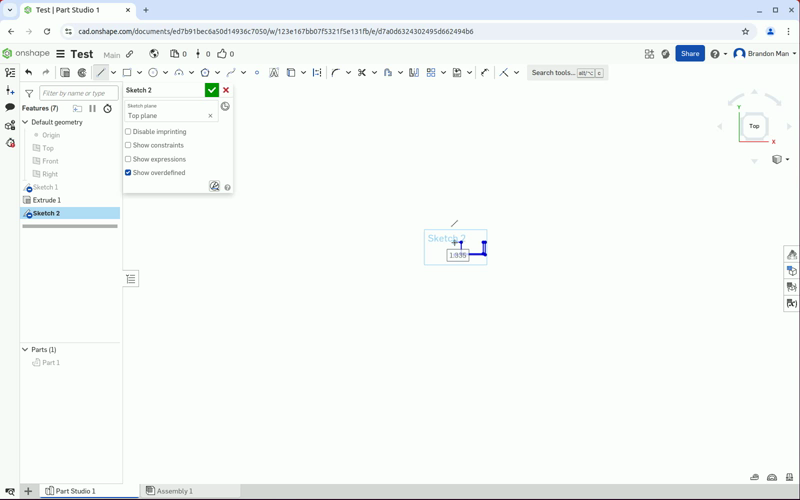
mouse_move(484, 242)
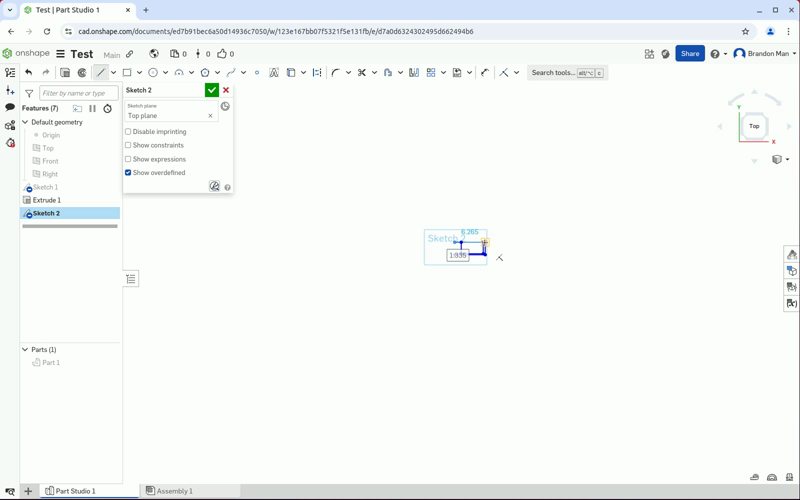
key_down(shift)
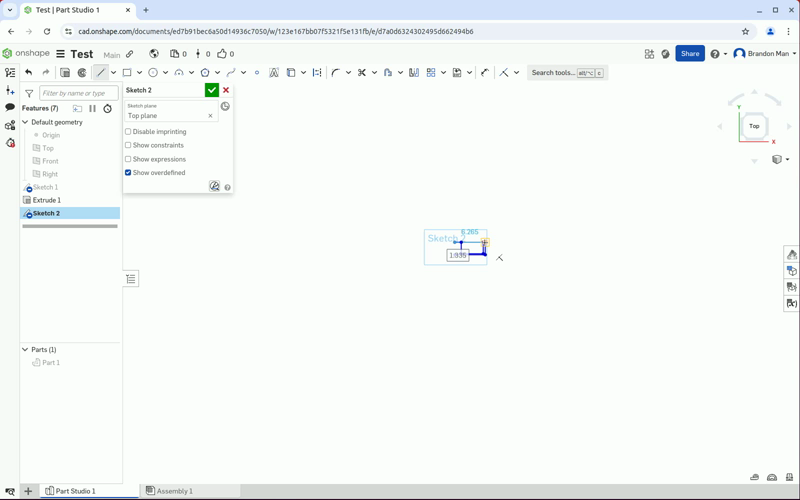
mouse_move(454, 254)
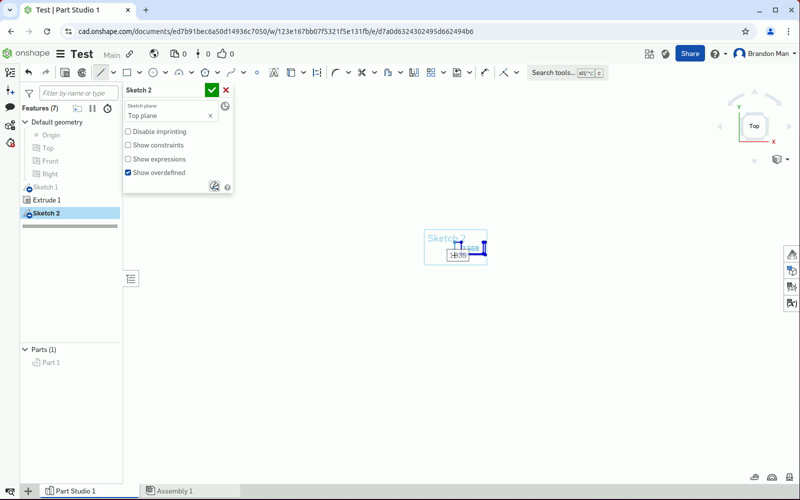
key_up(shift)
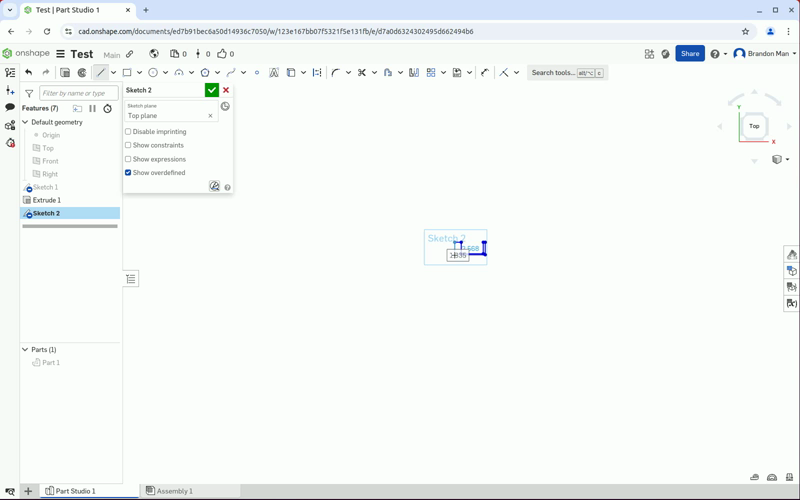
click(454, 254)
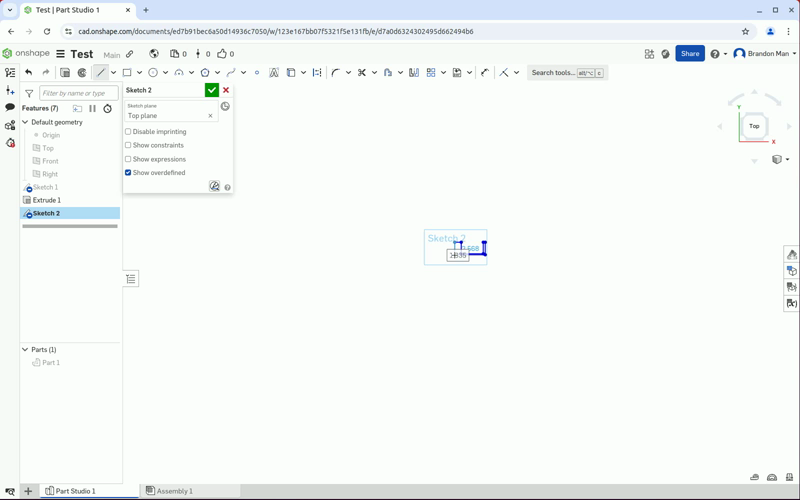
key(esc)
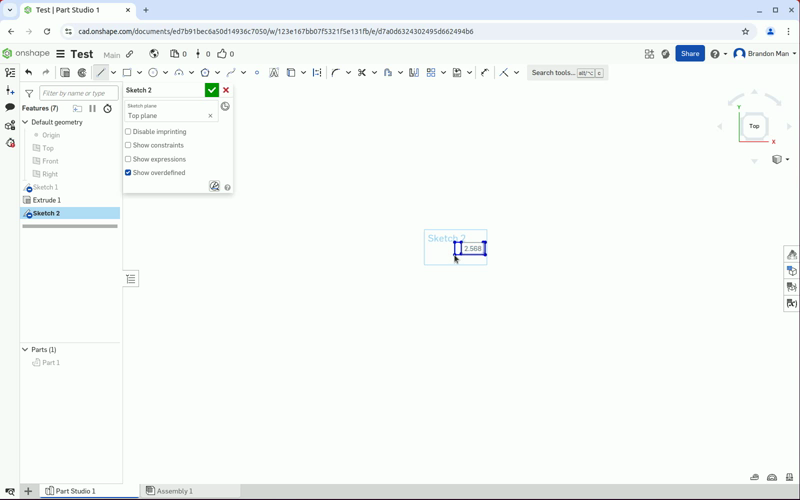
mouse_move(477, 254)
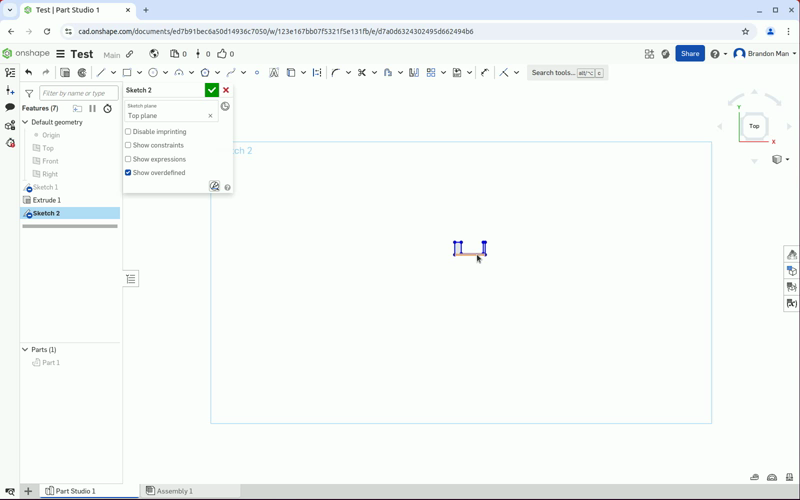
scroll(6)
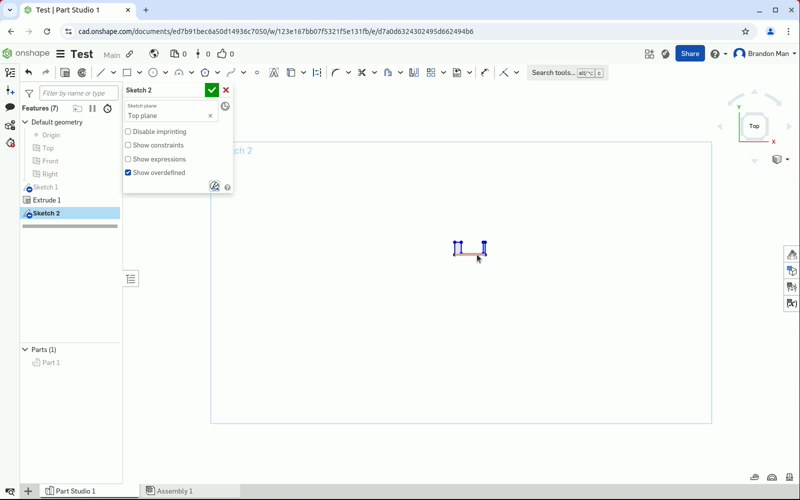
scroll(6)
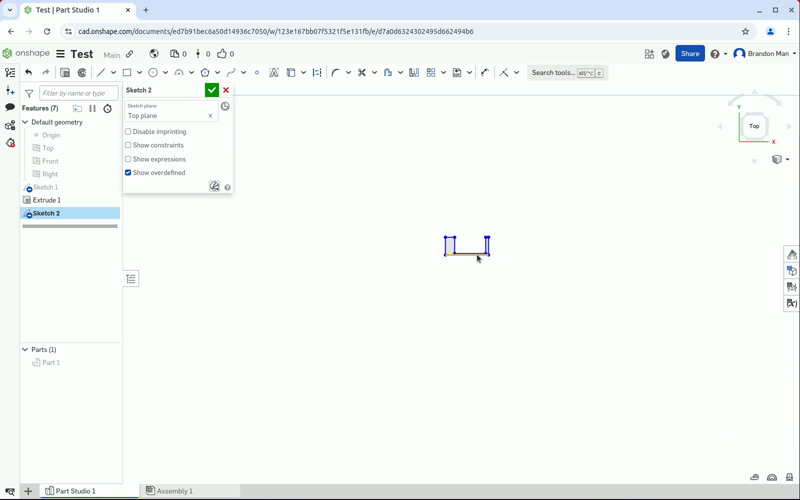
scroll(6)
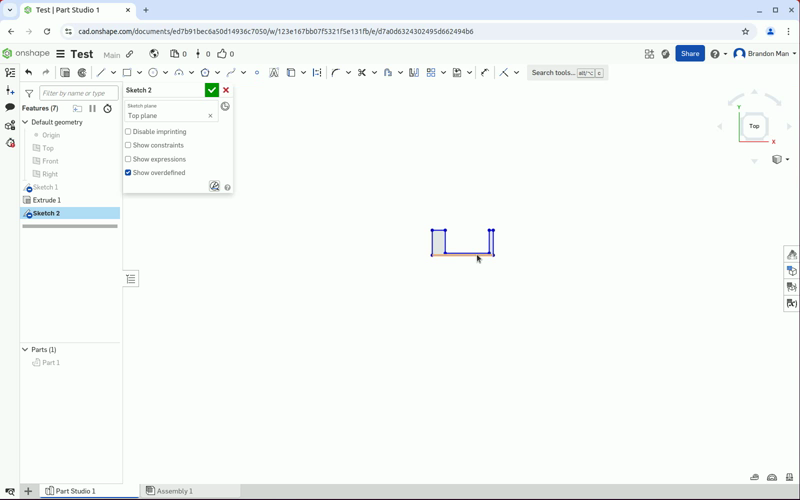
scroll(6)
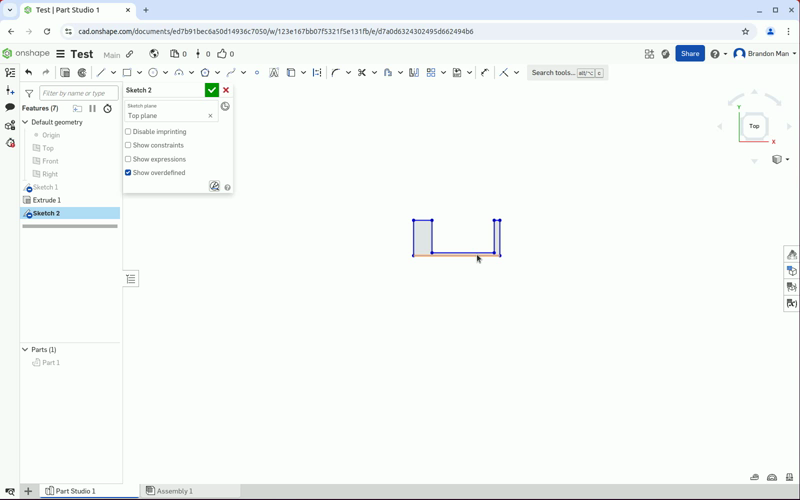
scroll(6)
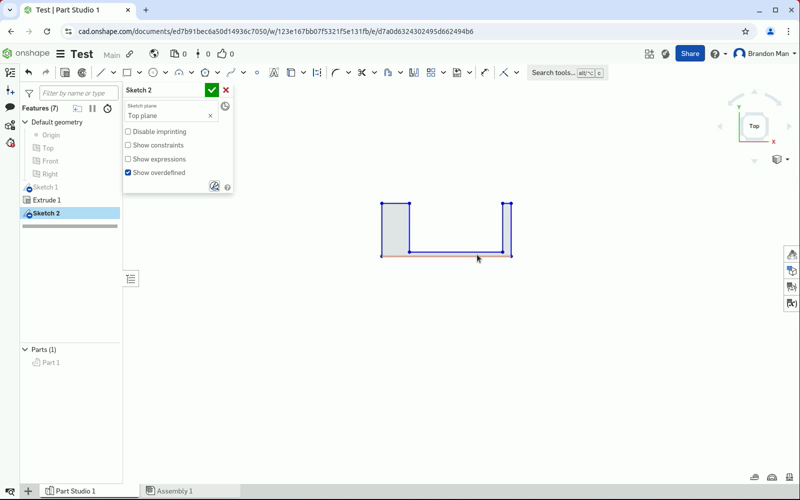
scroll(6)
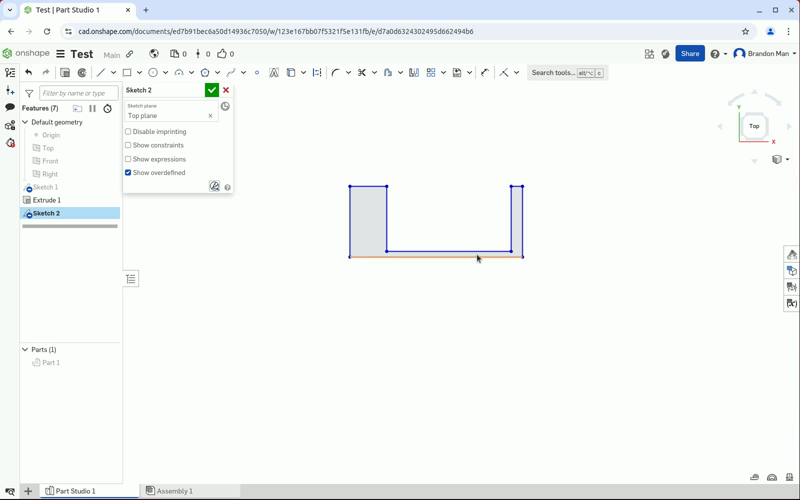
scroll(6)
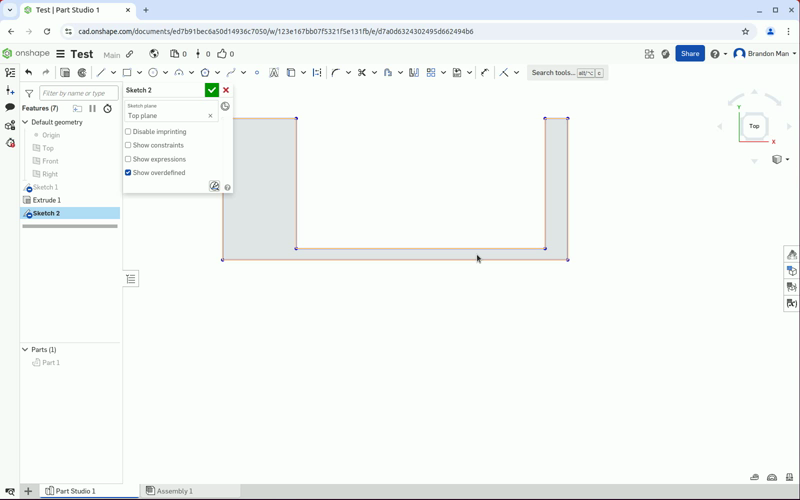
click(477, 254)
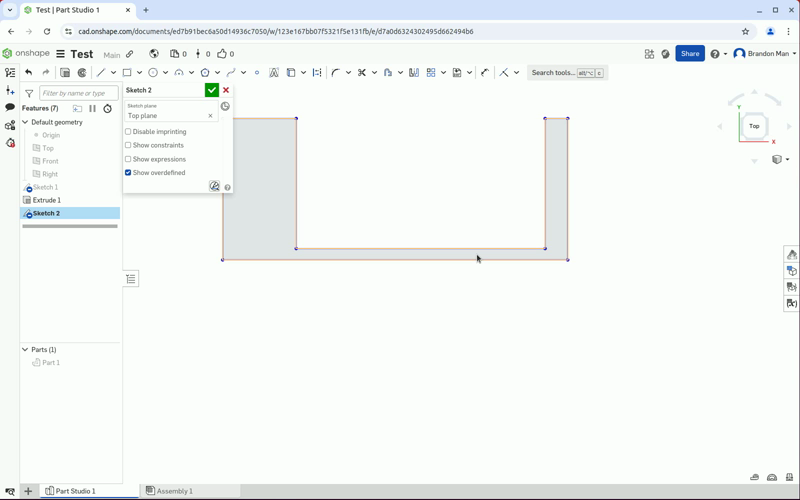
scroll(-6)
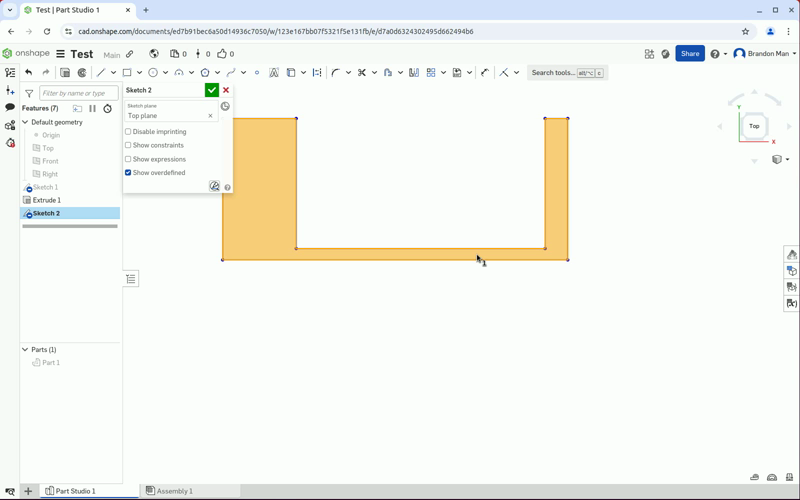
scroll(-6)
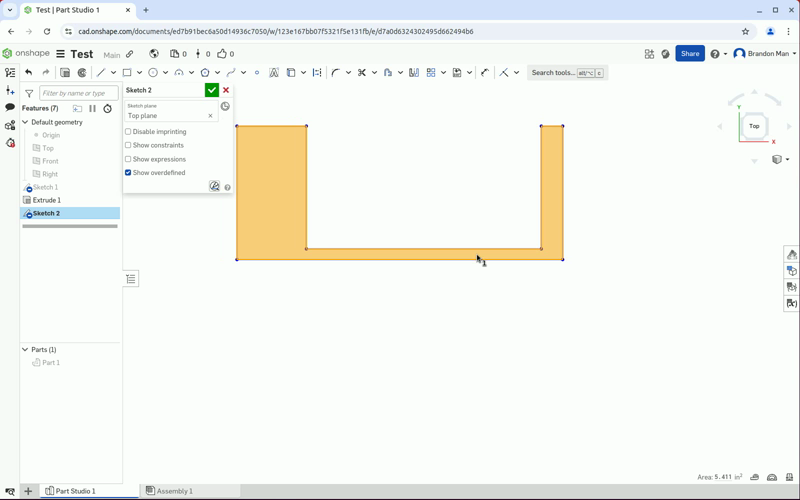
scroll(-6)
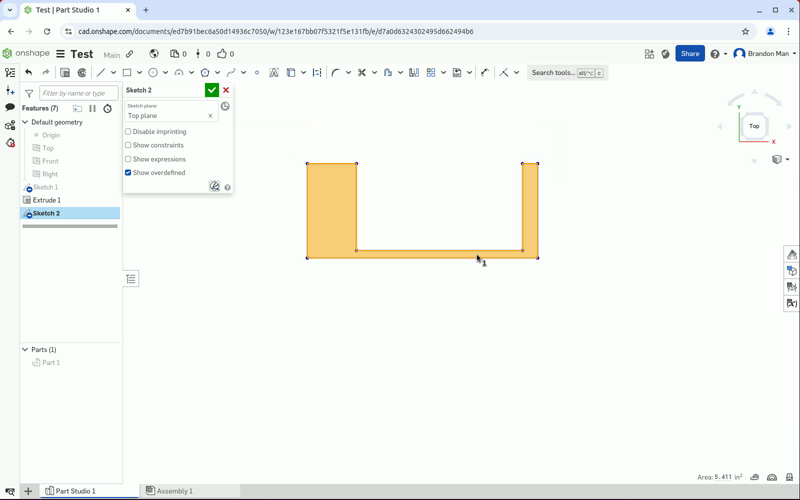
scroll(-6)
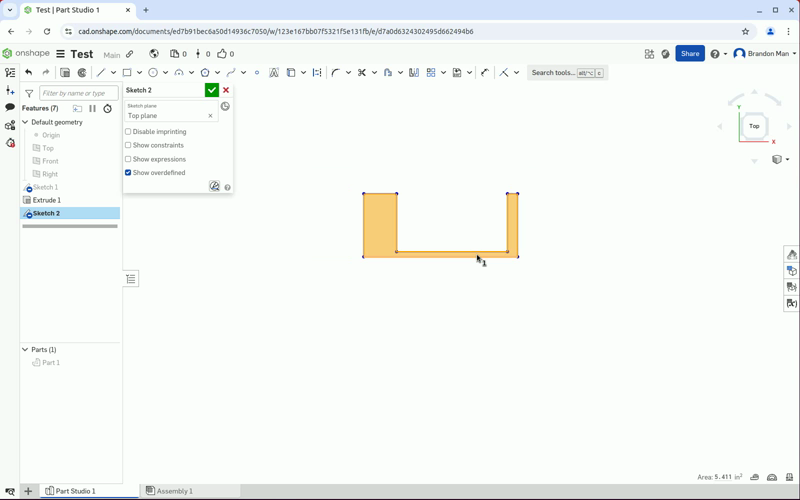
scroll(-6)
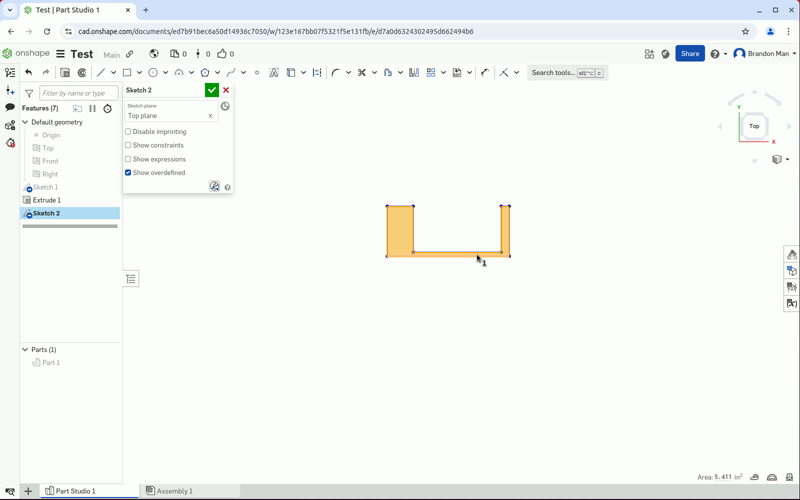
scroll(-6)
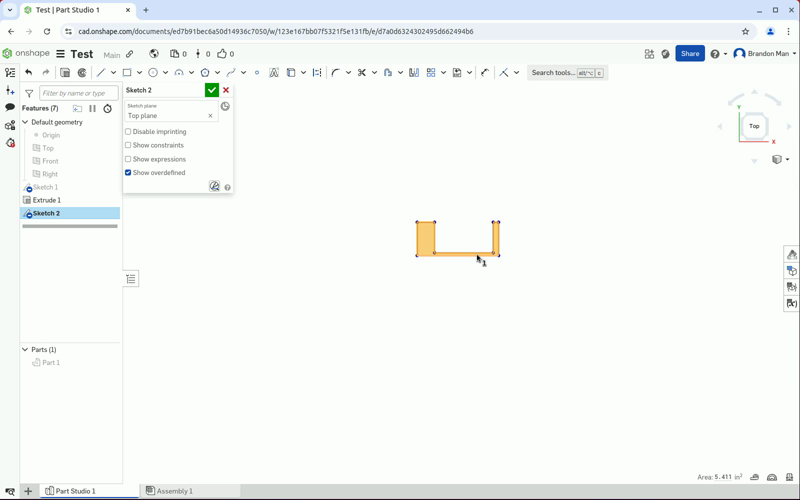
scroll(-6)
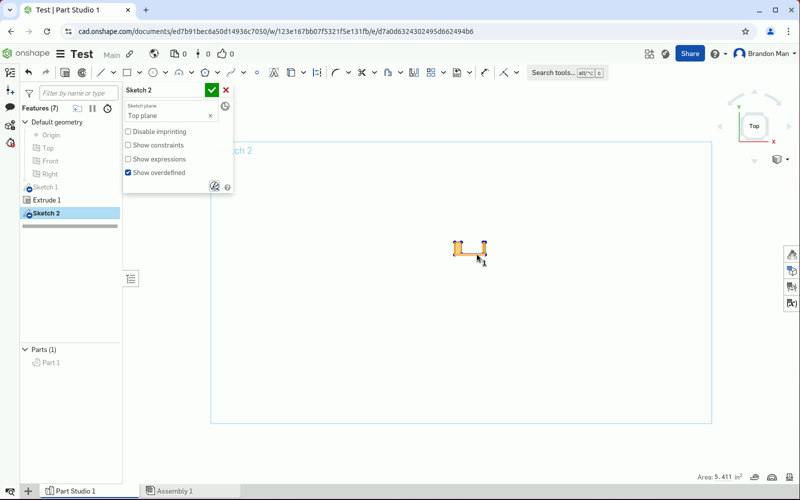
mouse_move(73, 352)
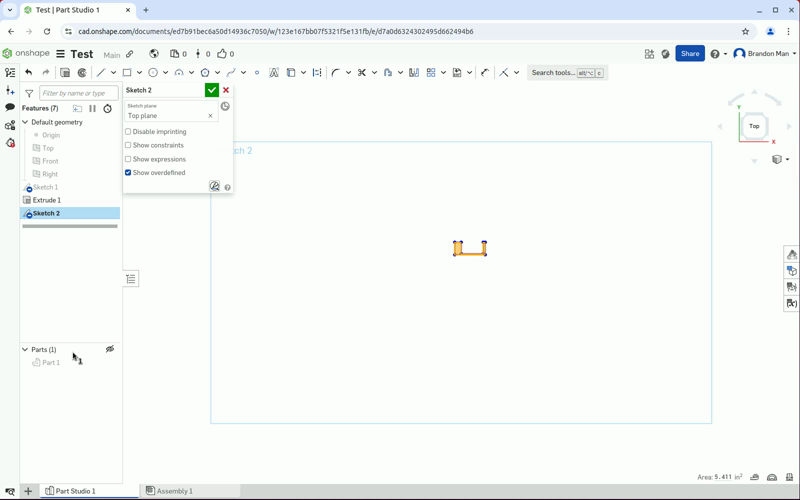
key(shift+y)
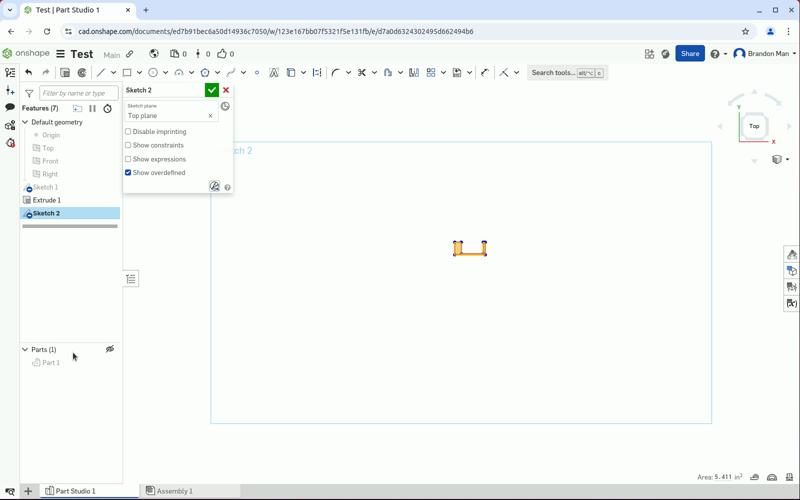
key(shift+e)
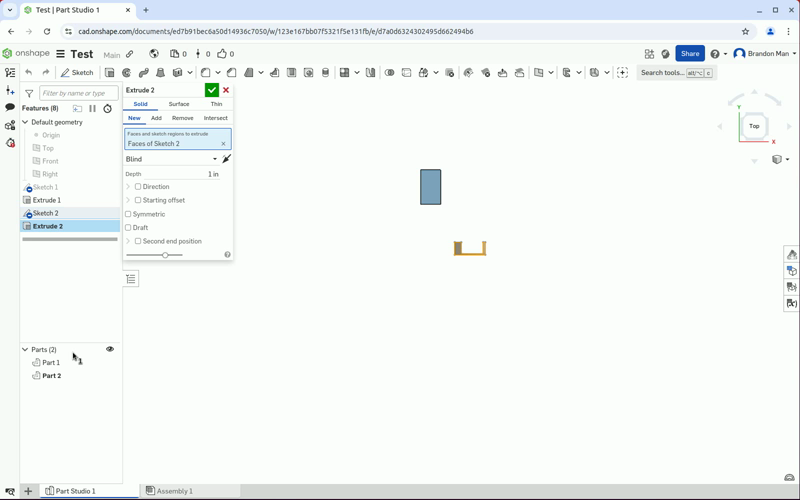
mouse_move(143, 106)
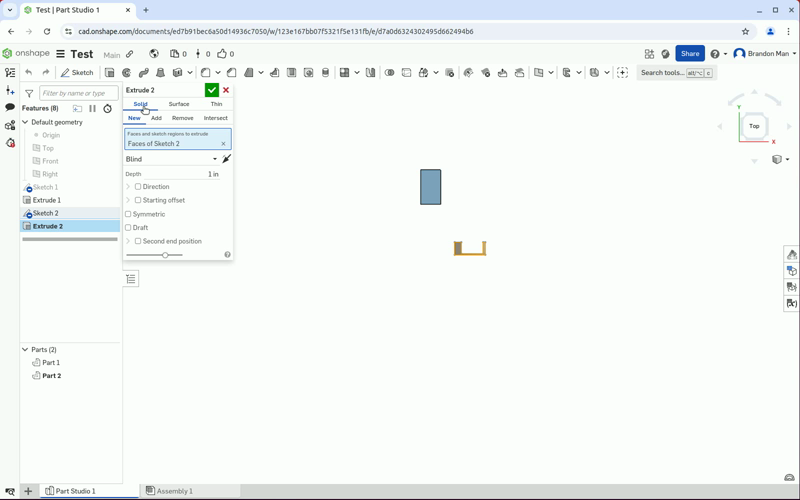
click(143, 106)
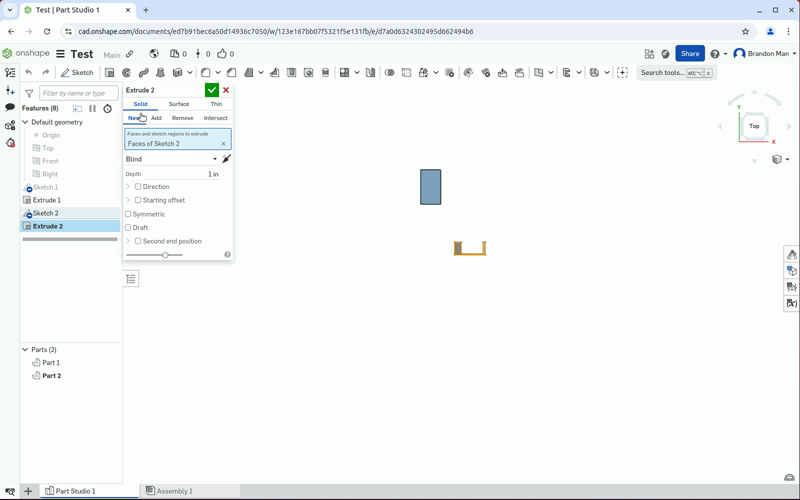
mouse_move(137, 120)
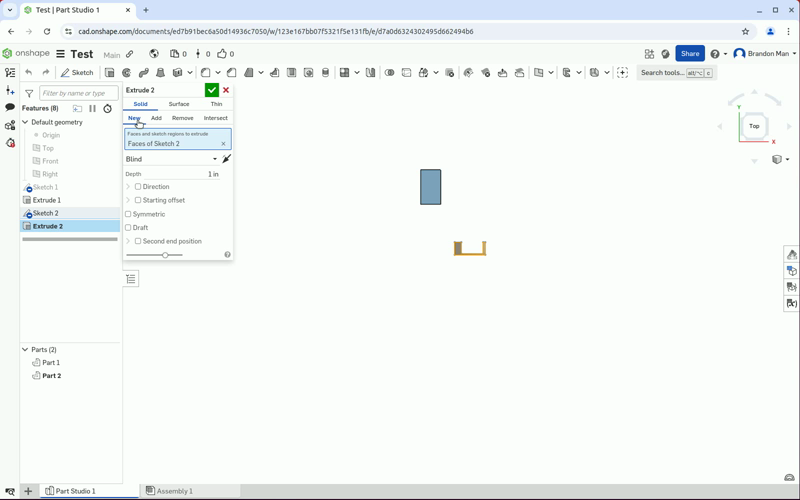
click(137, 120)
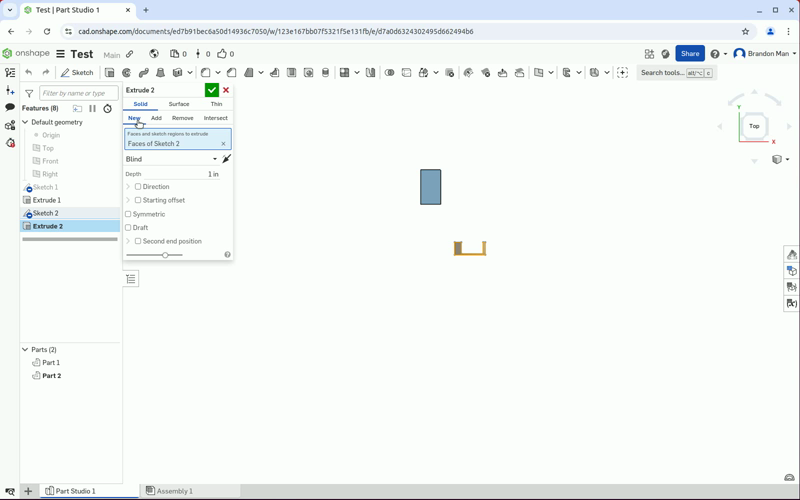
key(tab, 4)
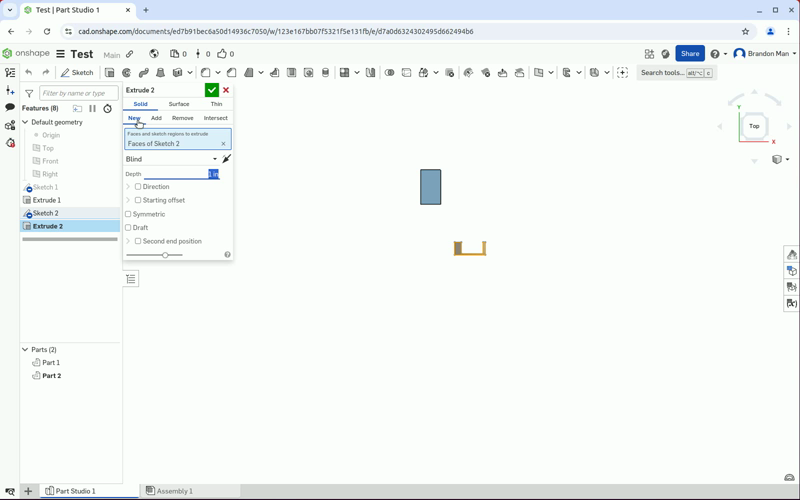
text(3.129)
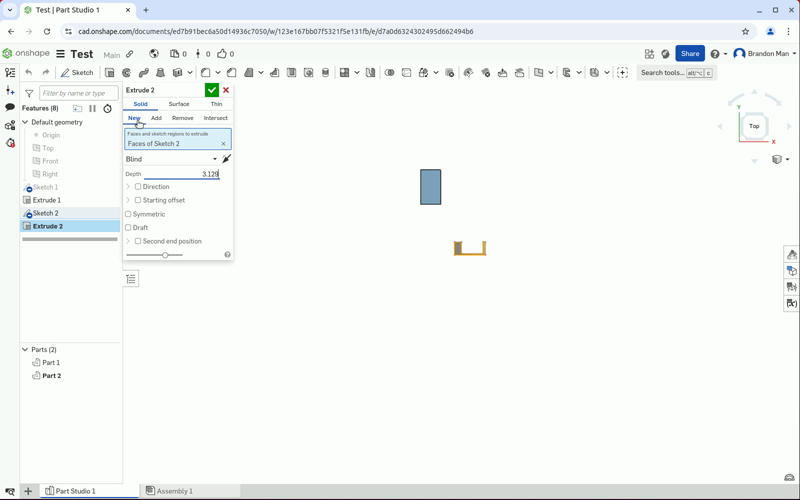
key(enter)
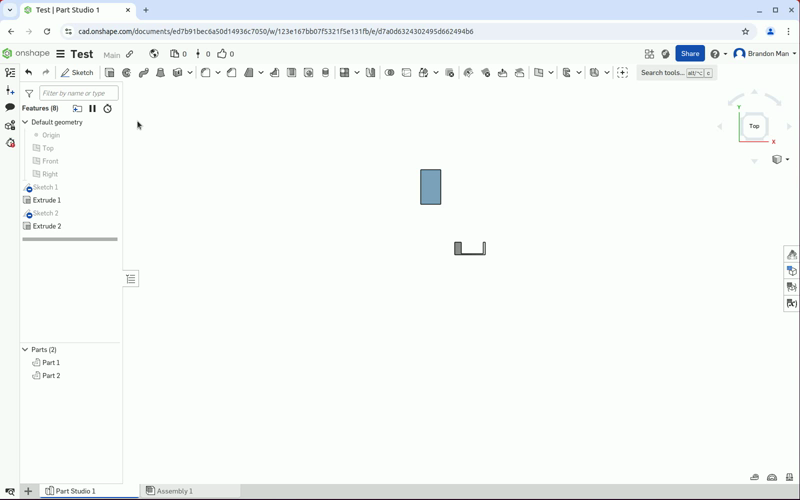
key(shift+h)
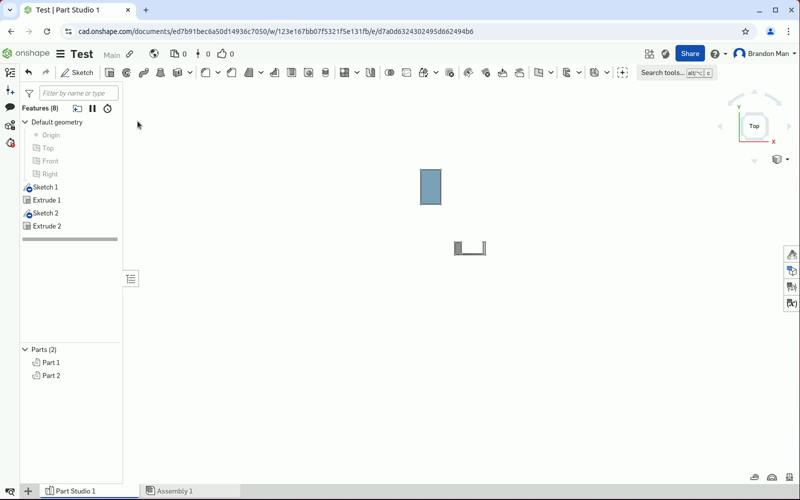
key(shift+h)
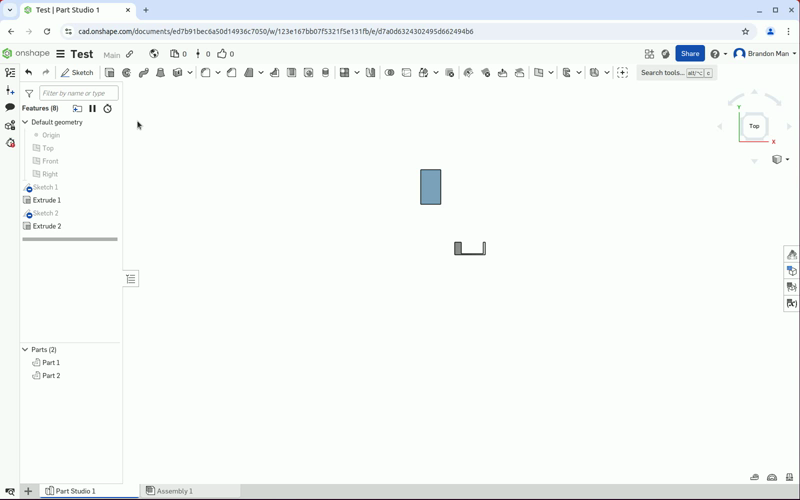
mouse_move(73, 189)
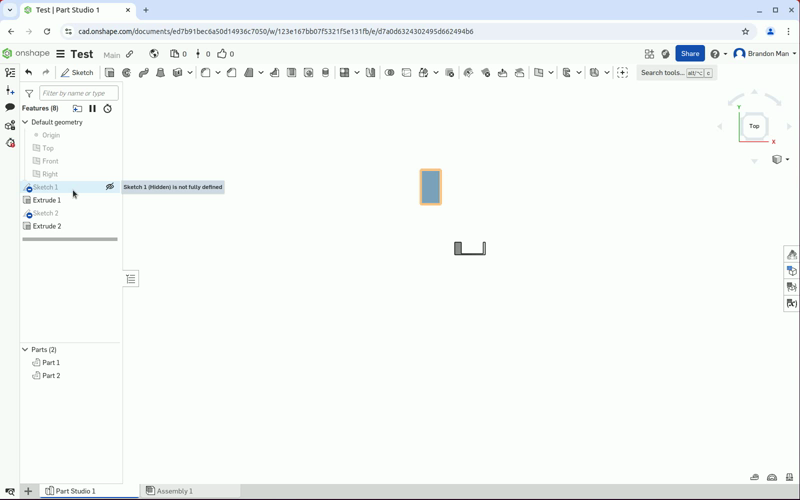
click(73, 189)
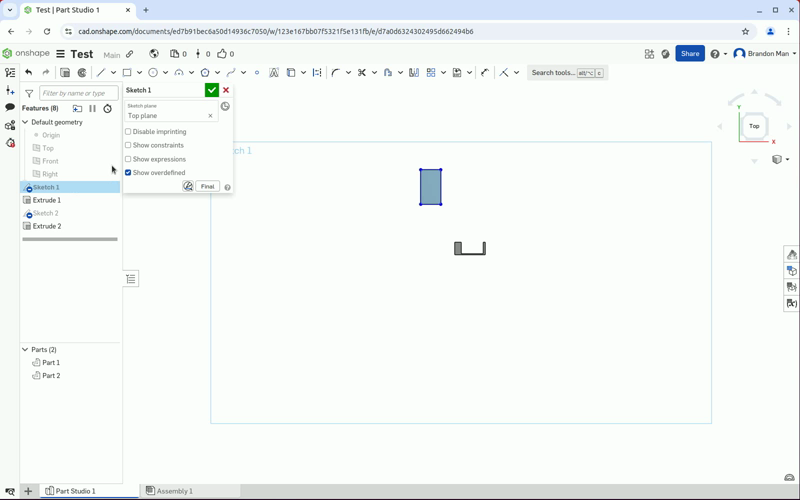
mouse_move(229, 92)
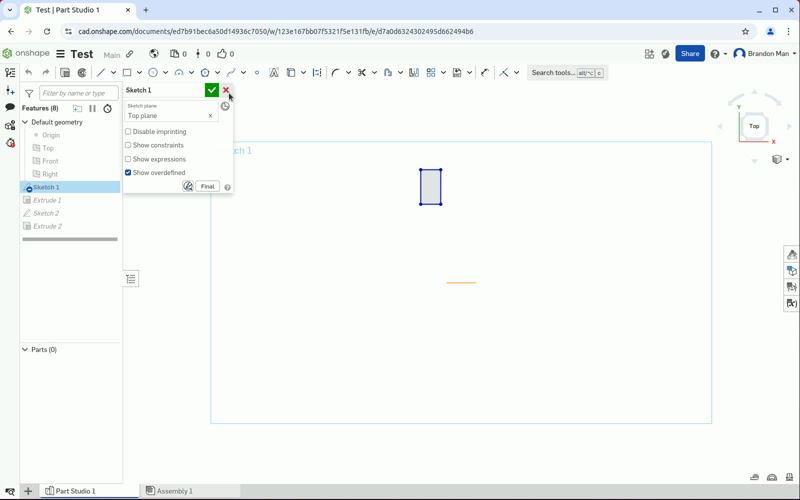
click(229, 92)
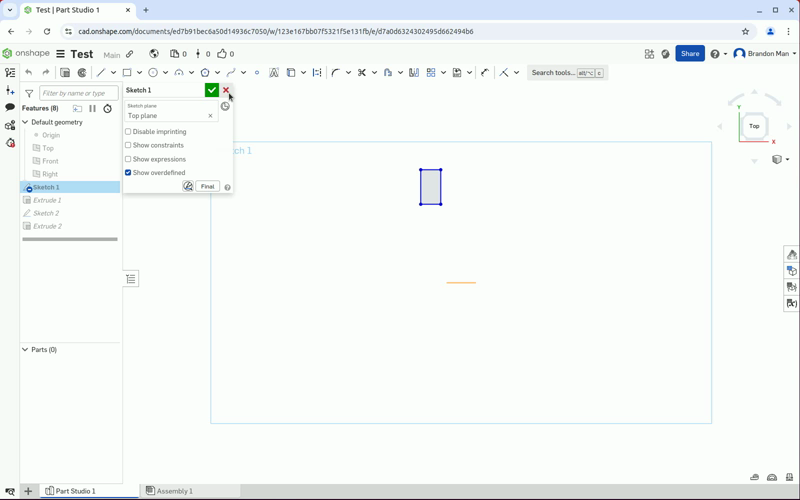
key(shift+s)
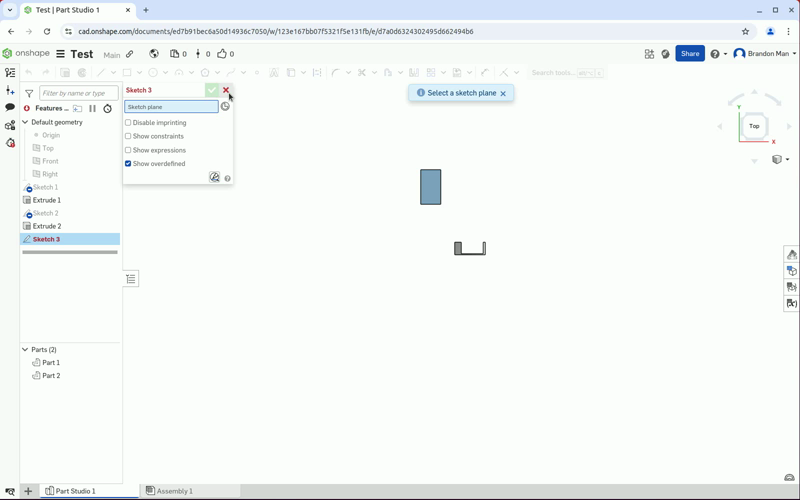
mouse_move(73, 150)
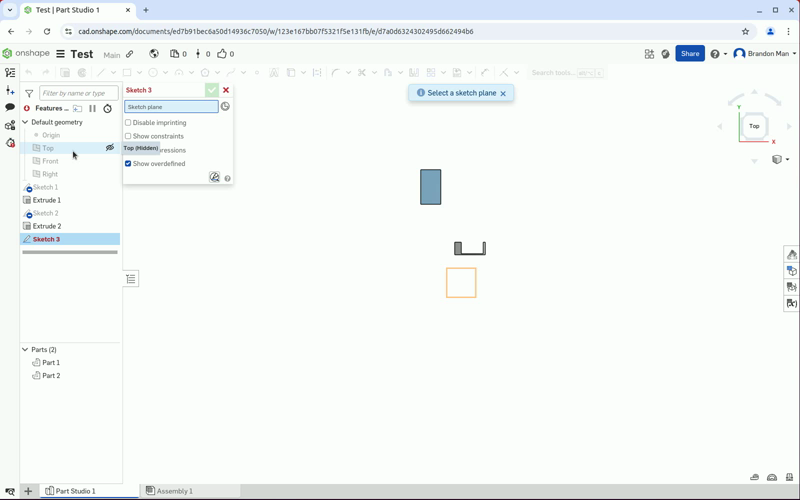
click(73, 150)
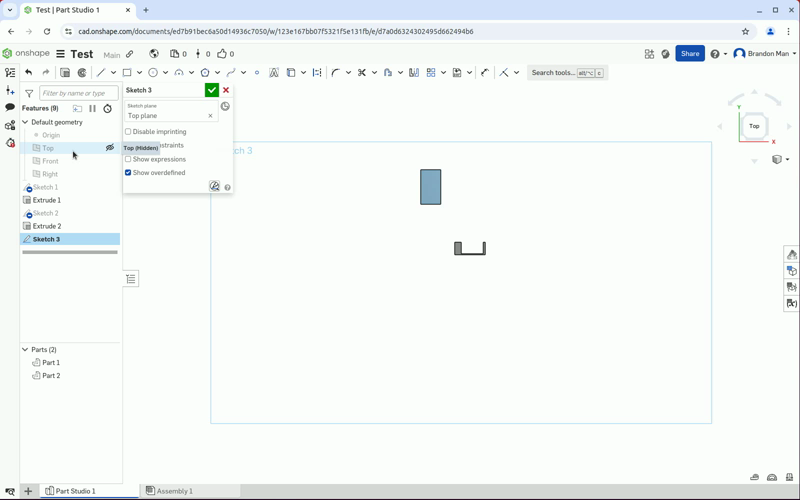
mouse_move(73, 352)
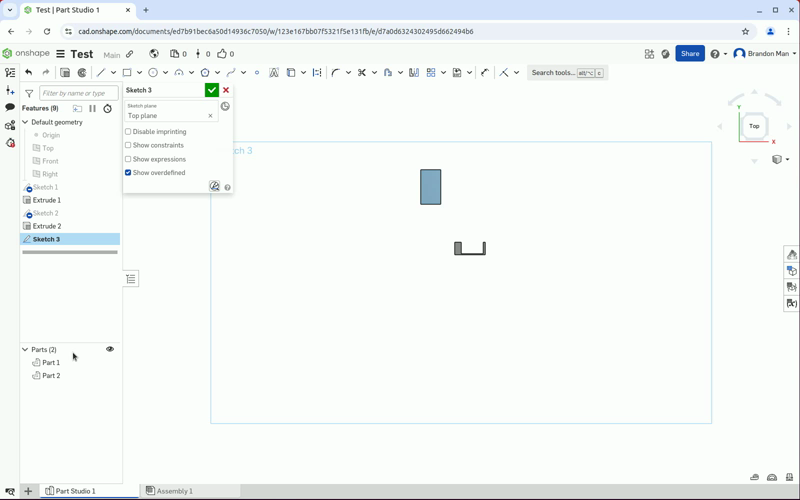
key(y)
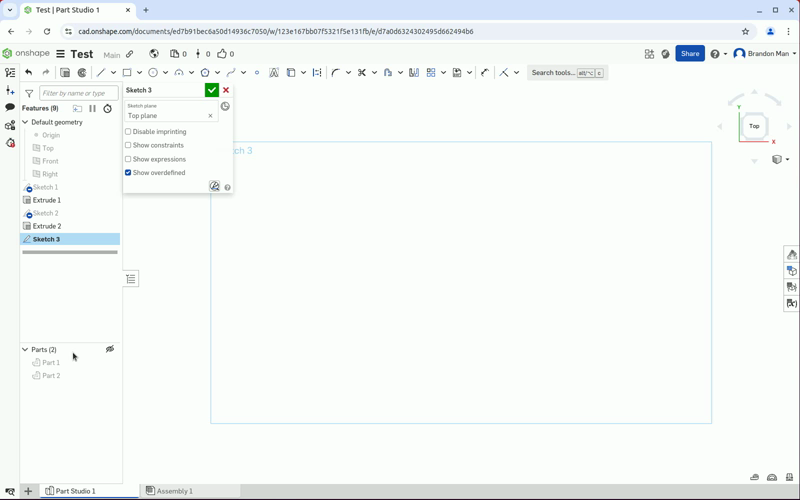
key(l)
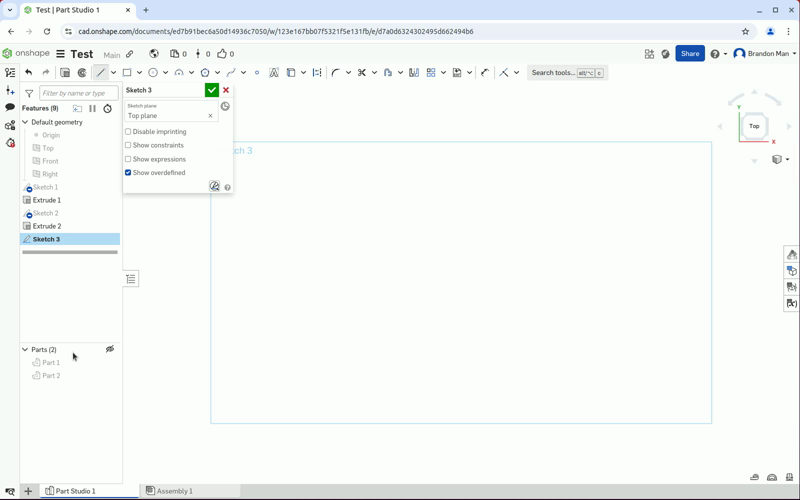
key_down(shift)
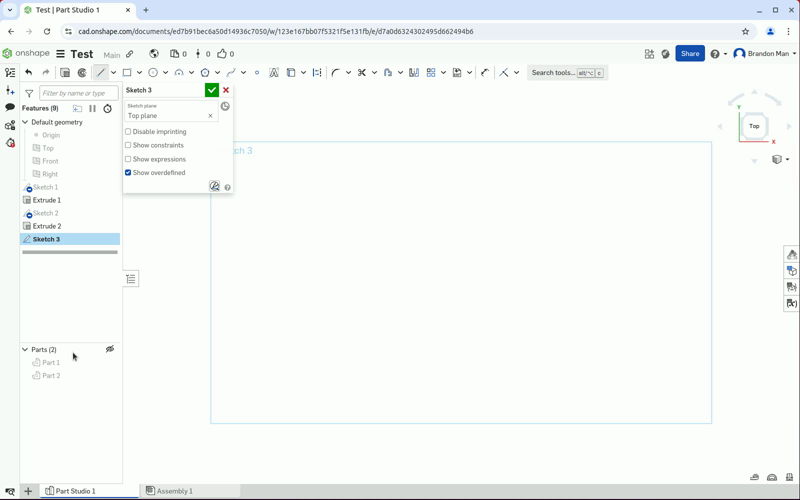
mouse_move(460, 243)
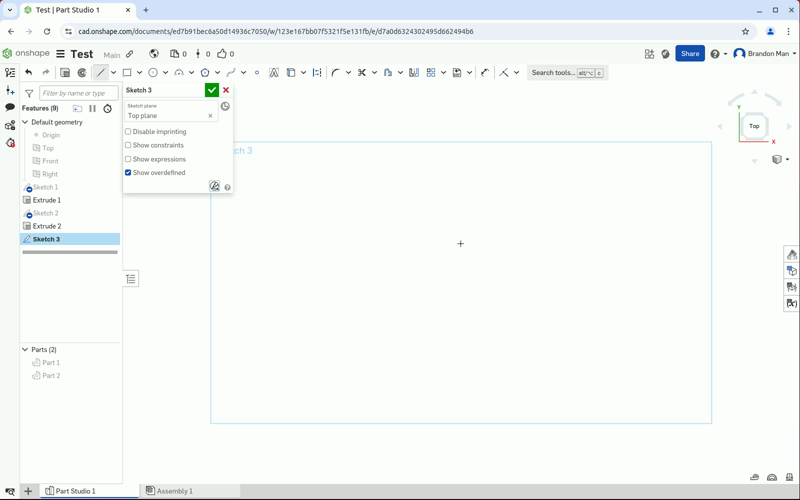
click(460, 243)
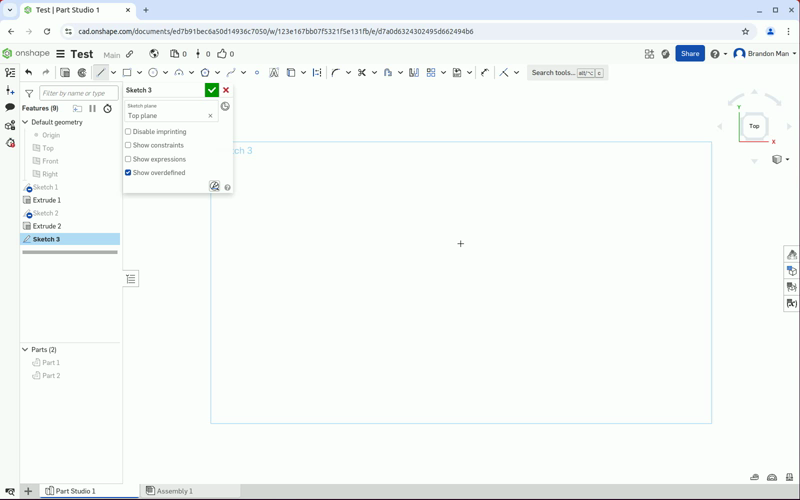
key_up(shift)
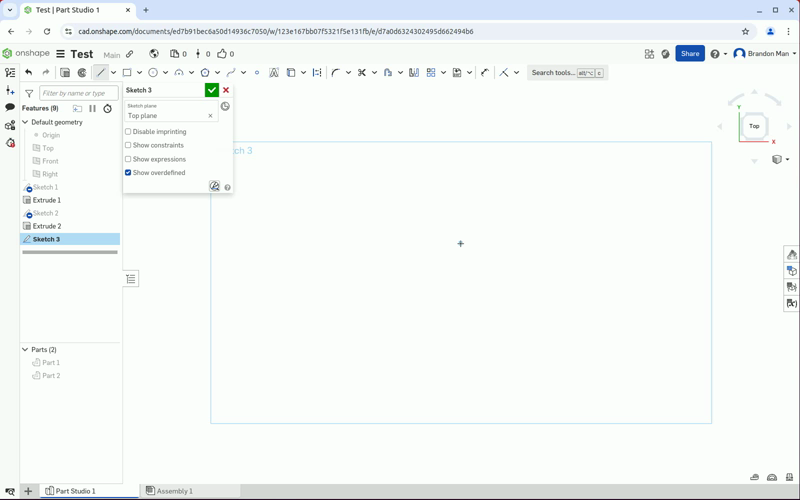
key_down(shift)
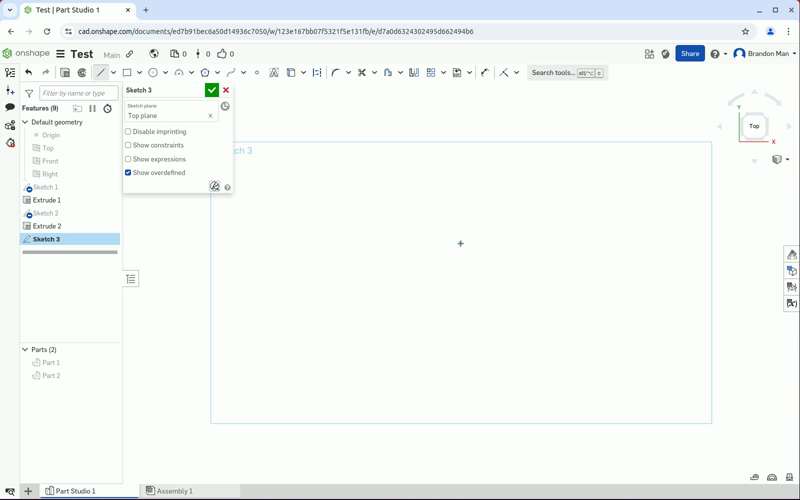
mouse_move(490, 243)
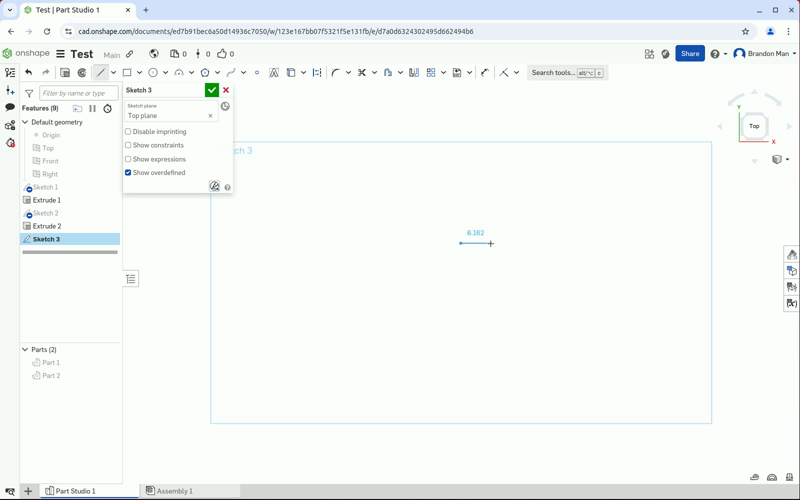
mouse_move(482, 243)
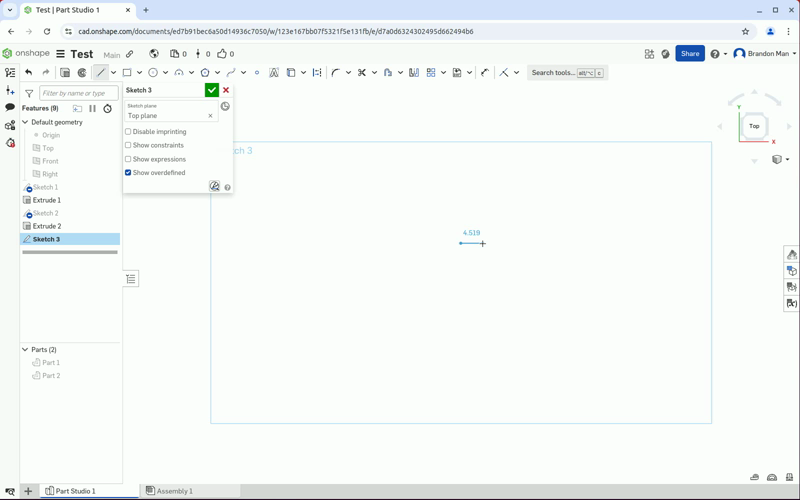
click(482, 243)
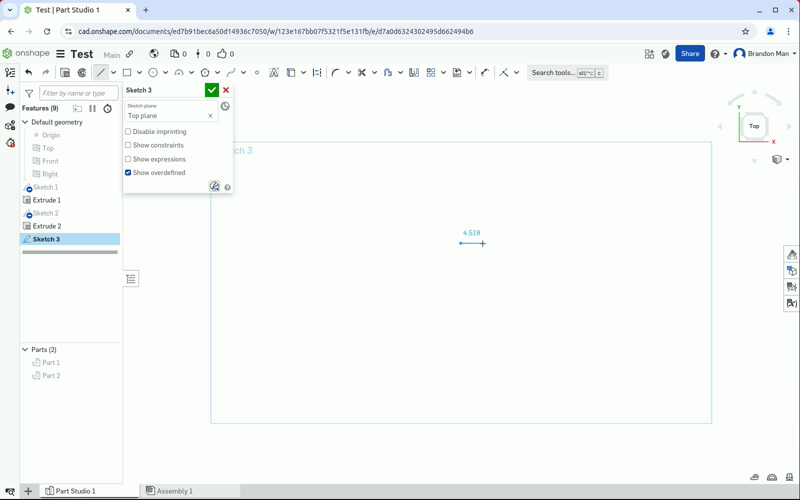
key_up(shift)
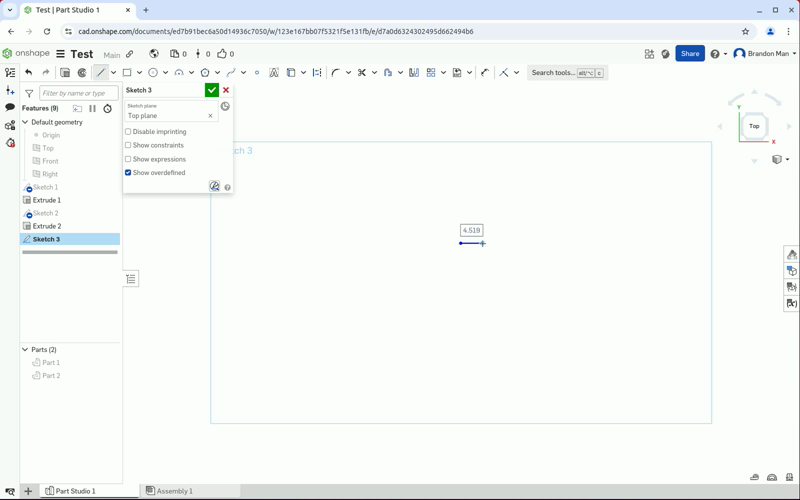
key_down(shift)
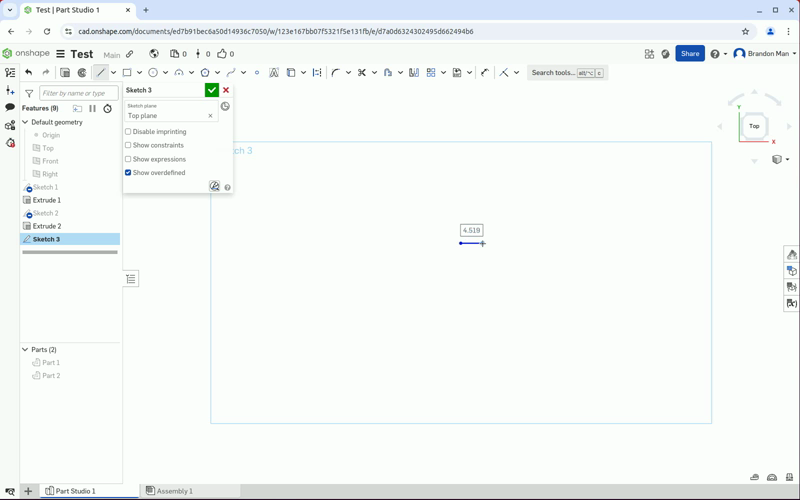
mouse_move(512, 243)
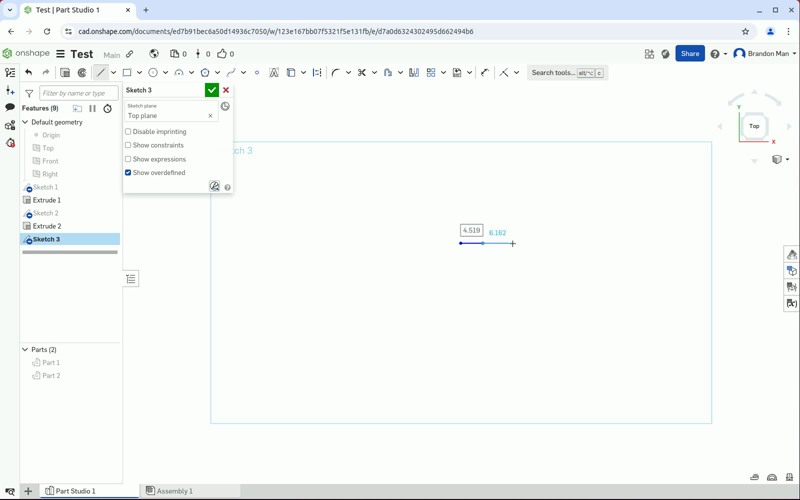
mouse_move(482, 223)
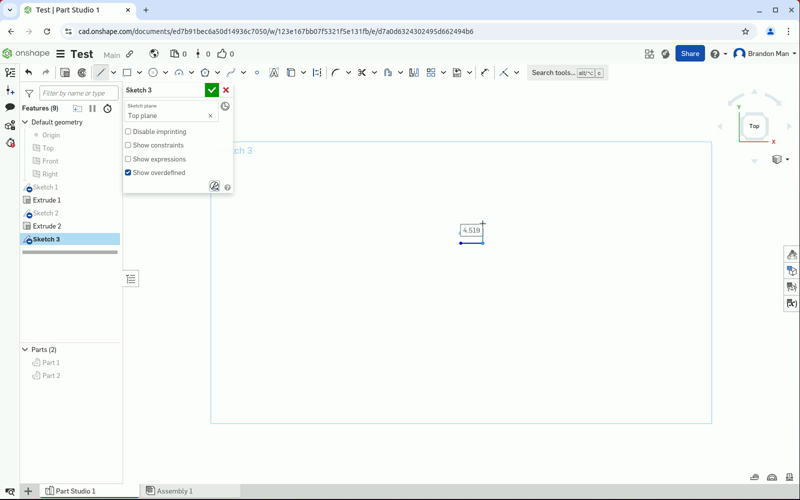
click(482, 223)
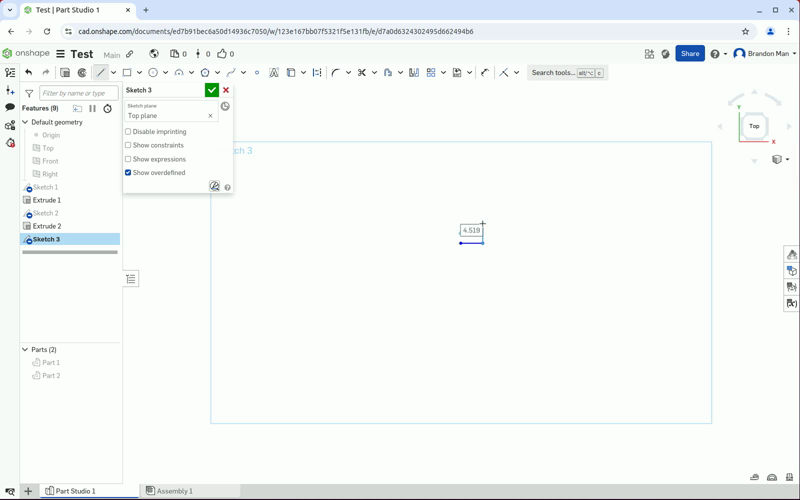
key_up(shift)
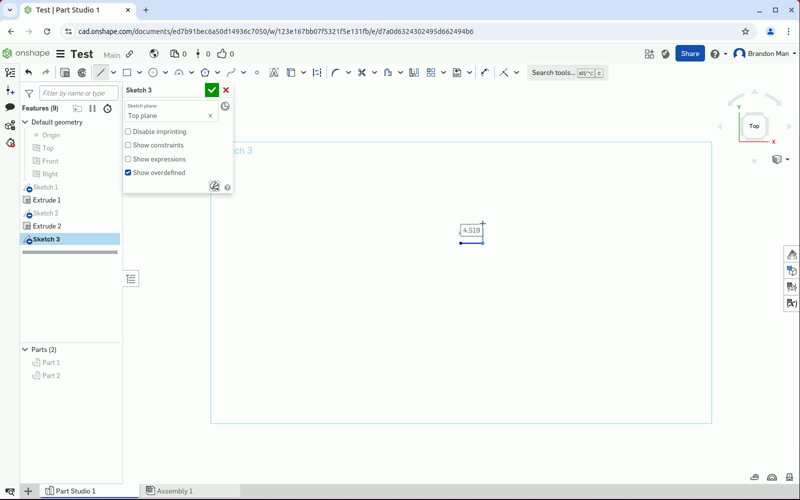
key_down(shift)
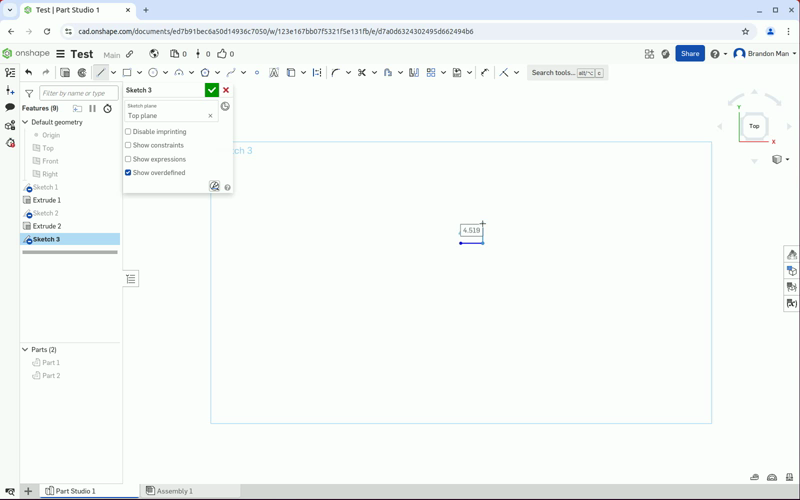
mouse_move(512, 223)
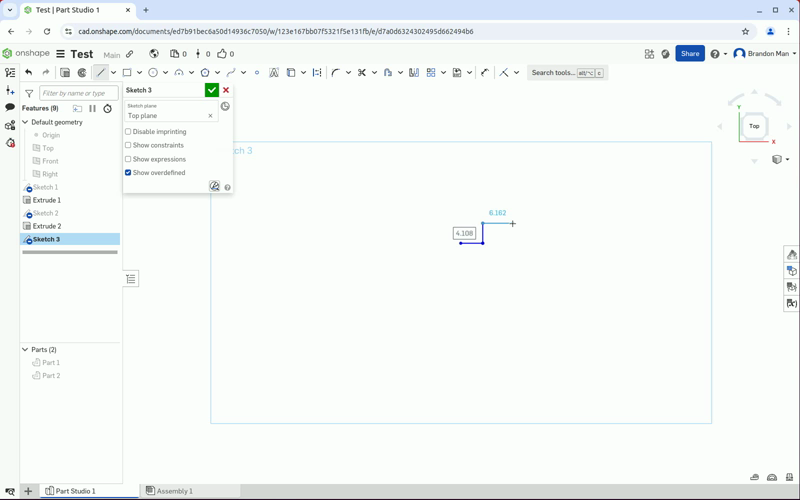
mouse_move(460, 223)
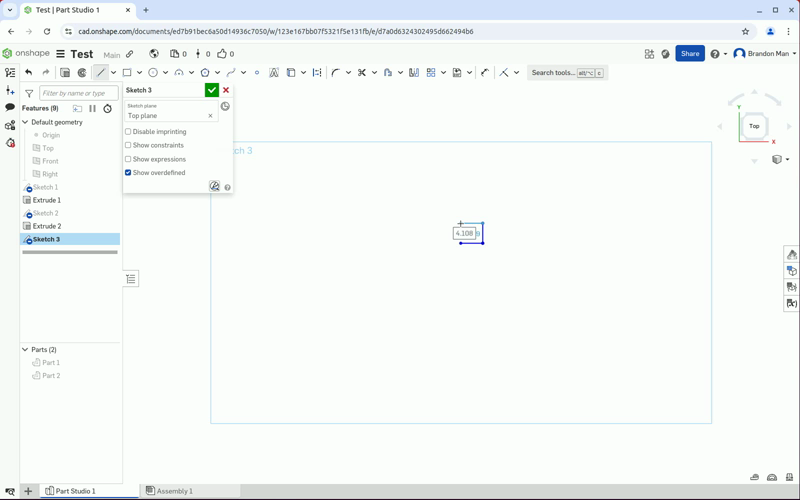
click(460, 223)
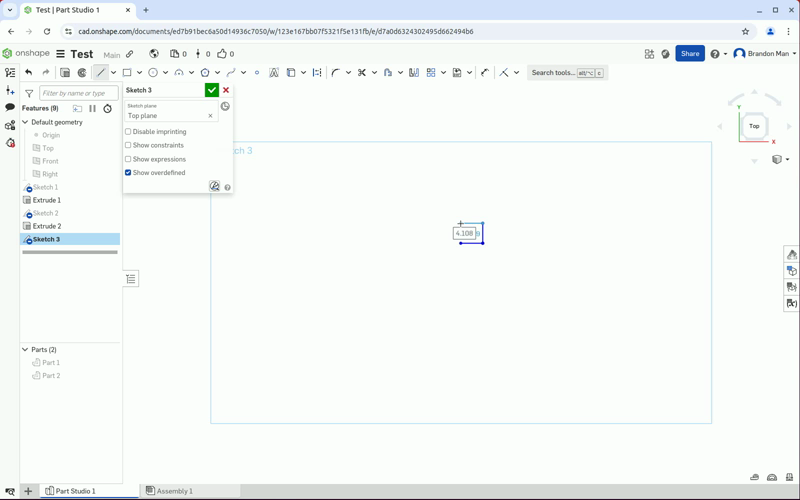
key_up(shift)
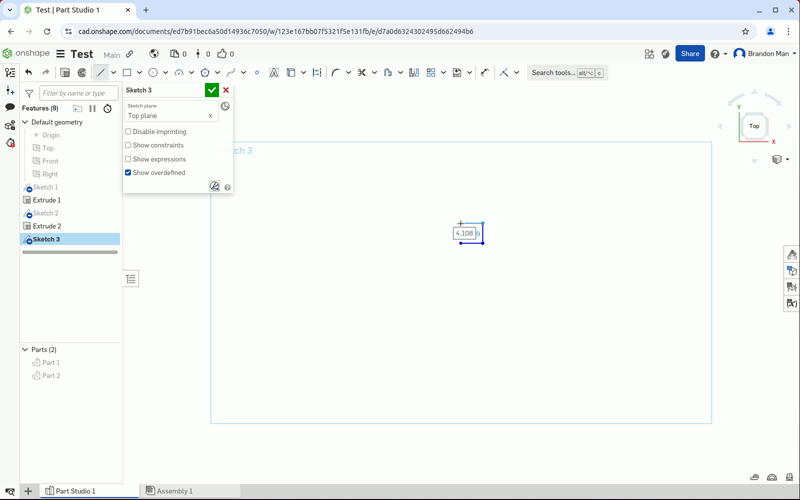
mouse_move(490, 223)
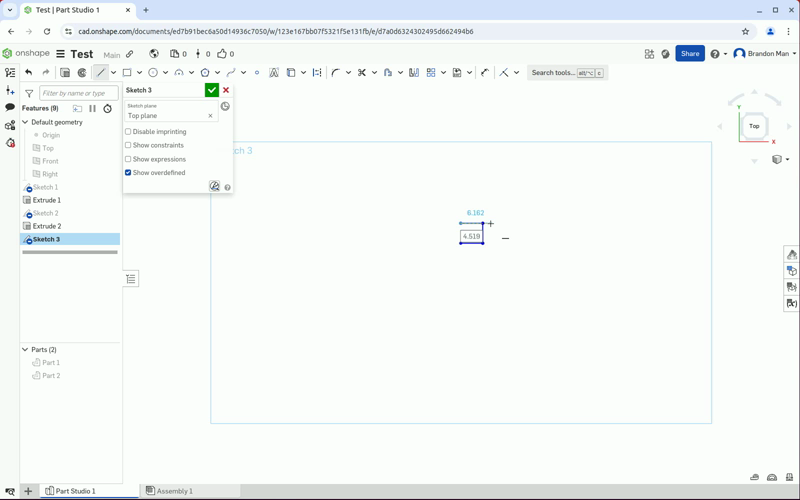
key_down(shift)
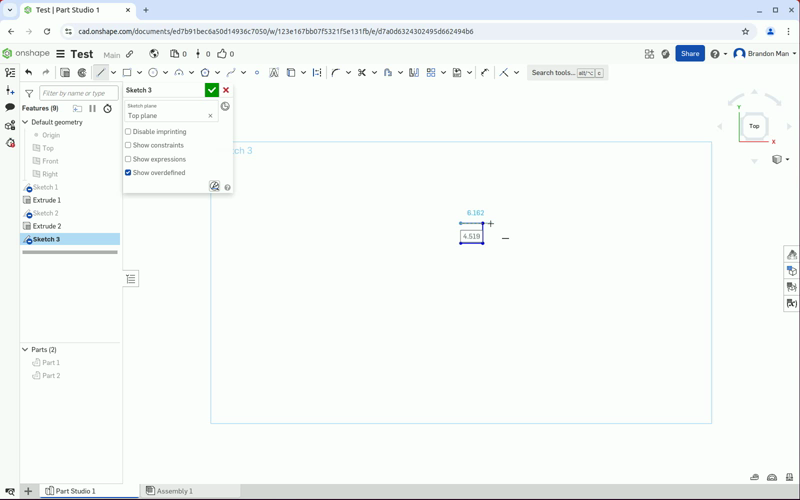
mouse_move(460, 243)
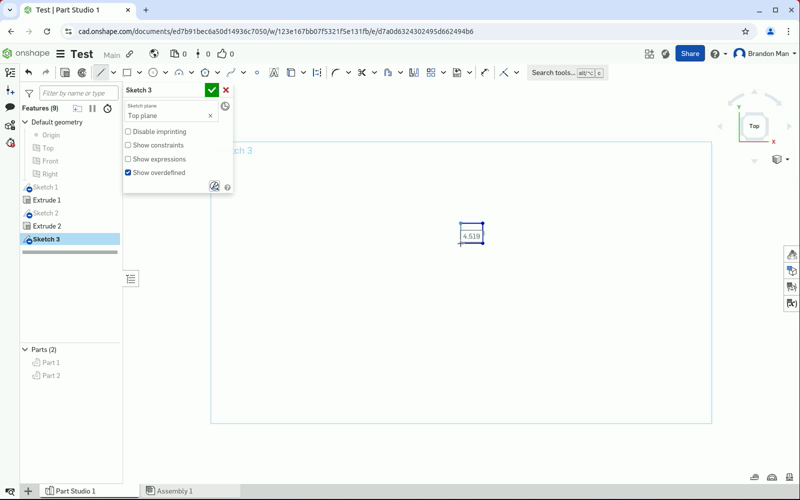
key_up(shift)
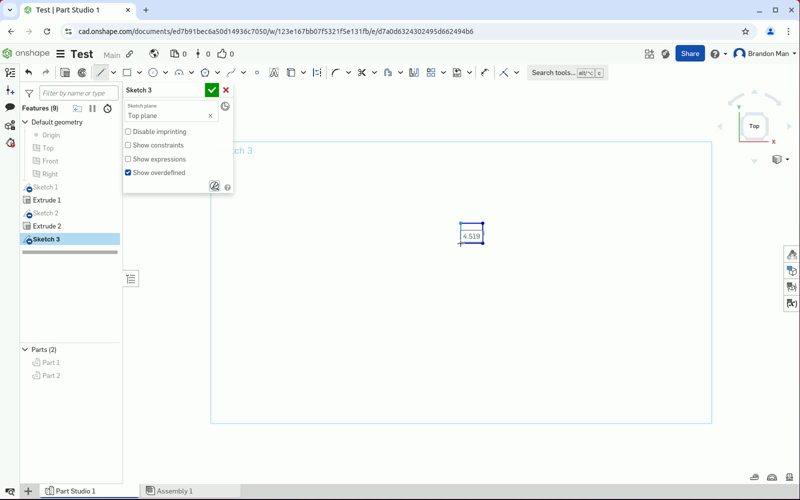
click(460, 243)
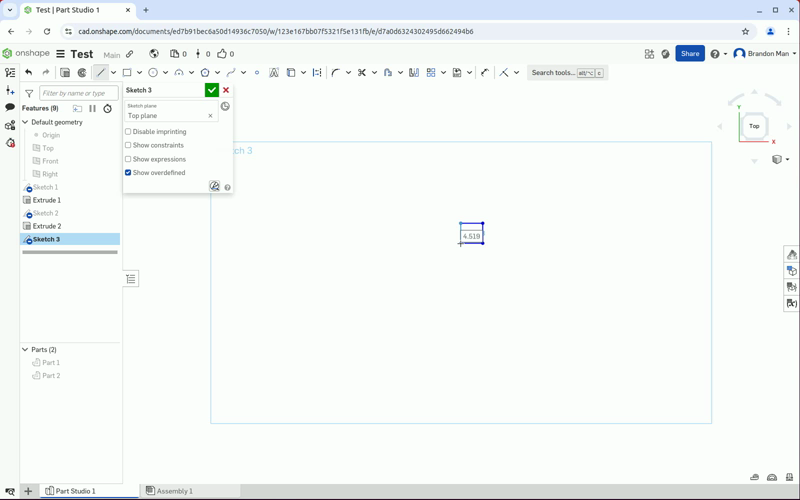
key(esc)
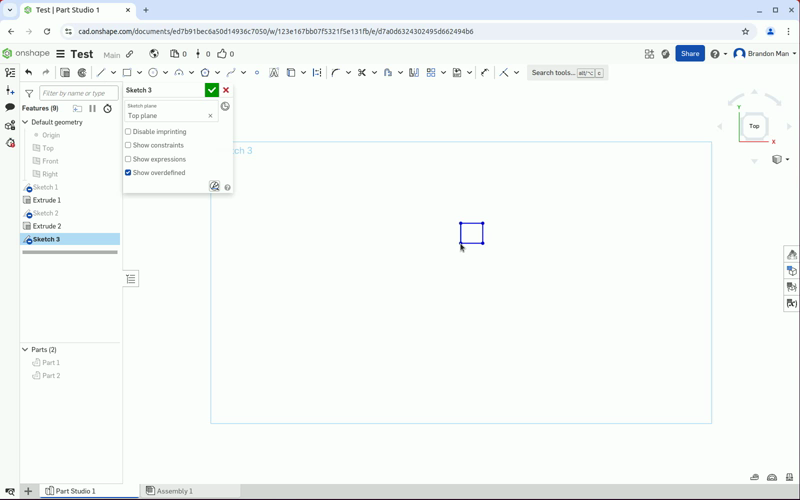
mouse_move(471, 229)
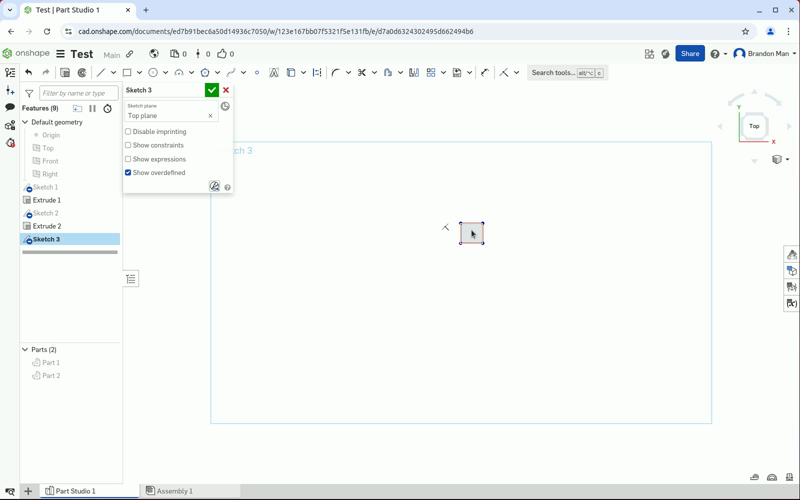
scroll(6)
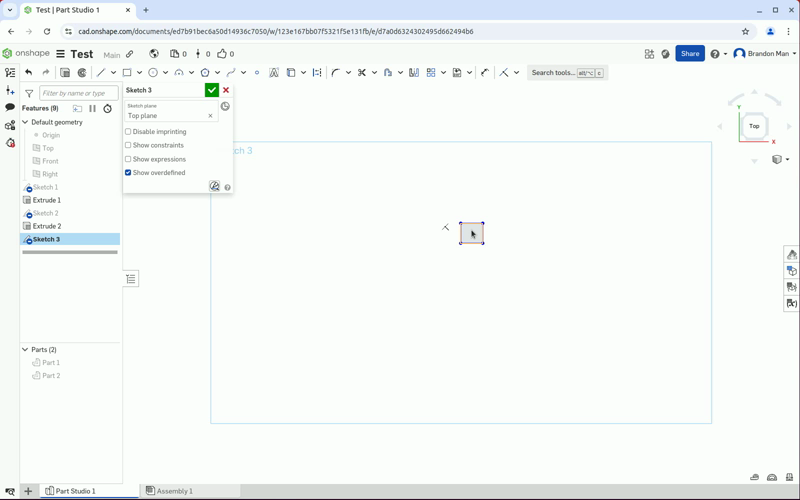
scroll(6)
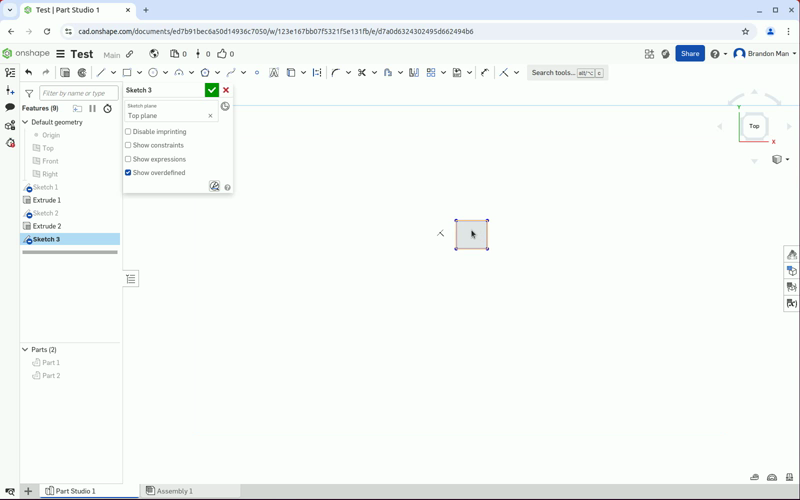
scroll(6)
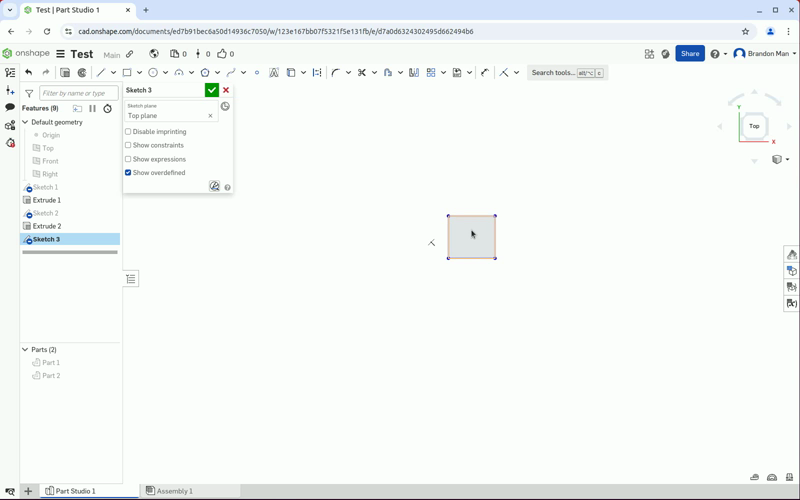
scroll(6)
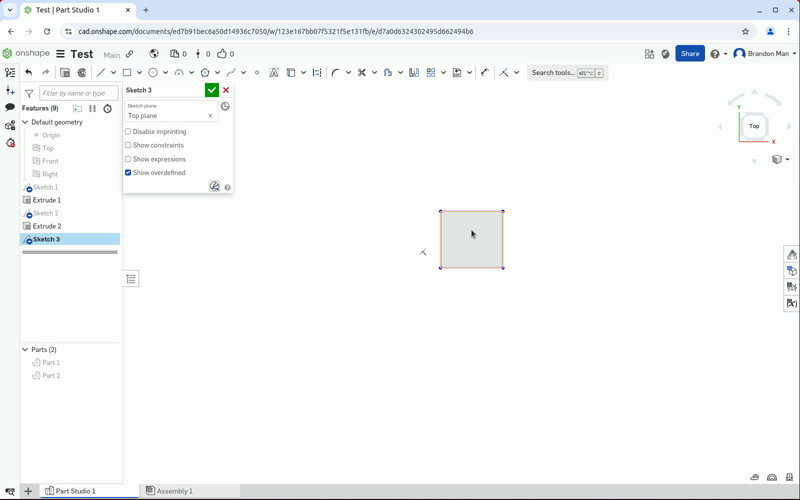
scroll(6)
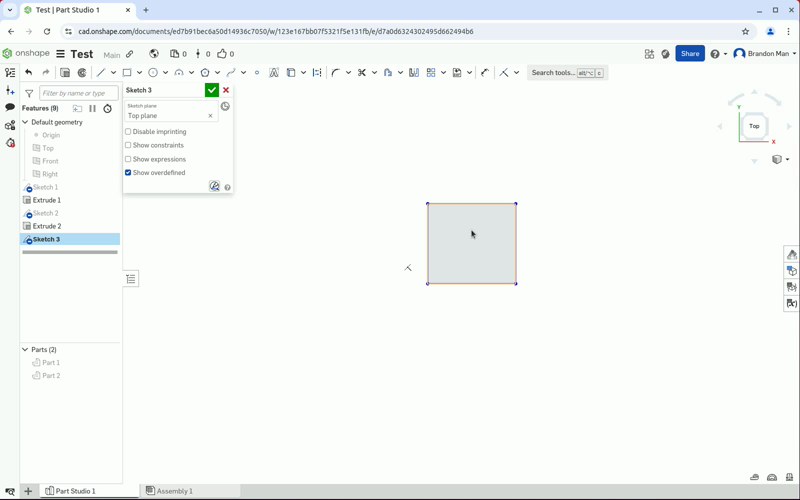
scroll(6)
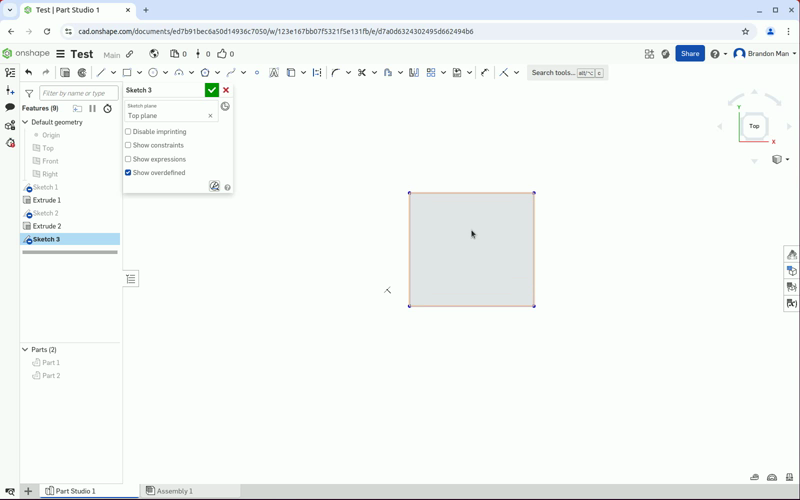
scroll(6)
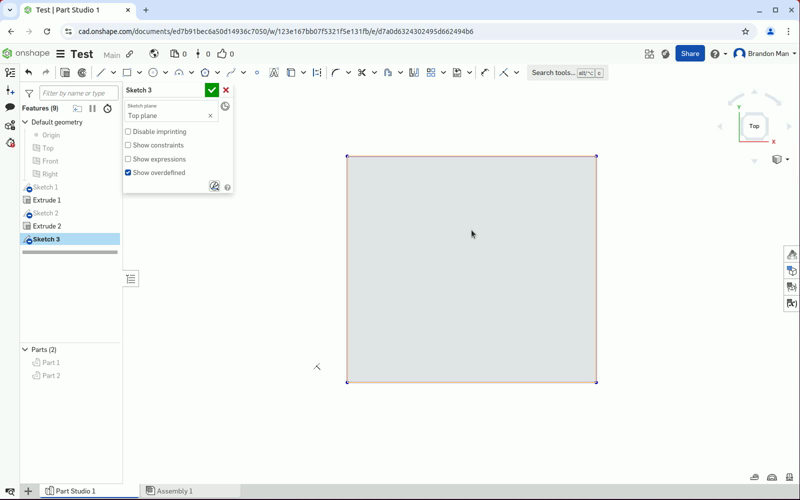
click(471, 229)
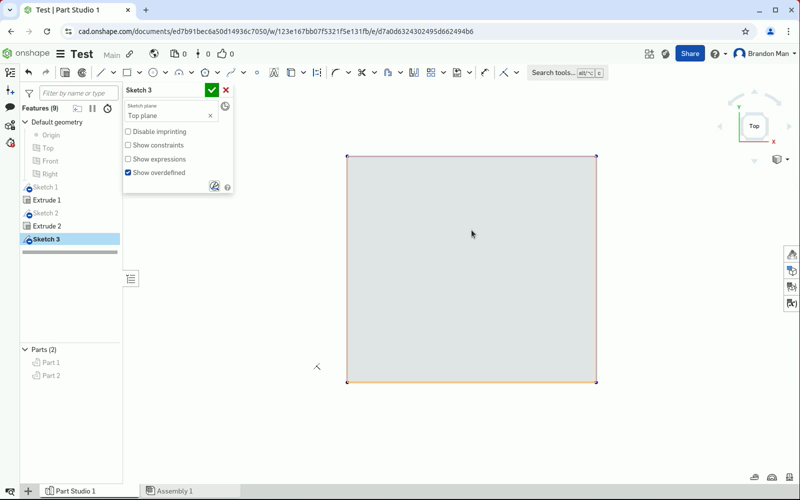
scroll(-6)
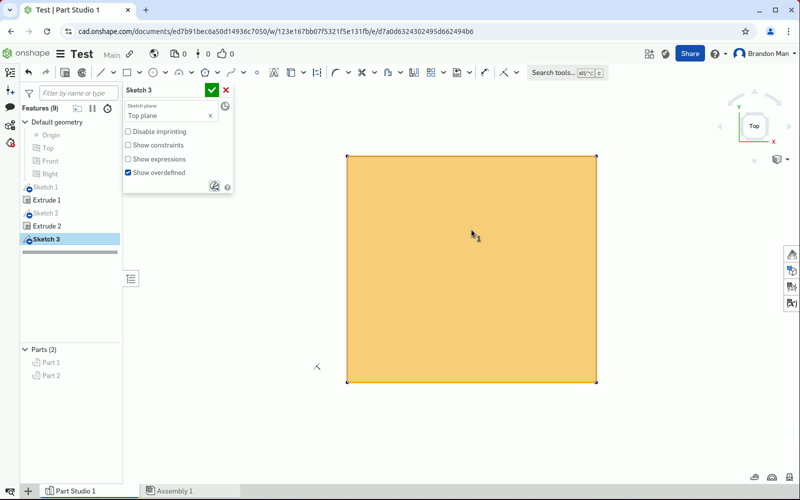
scroll(-6)
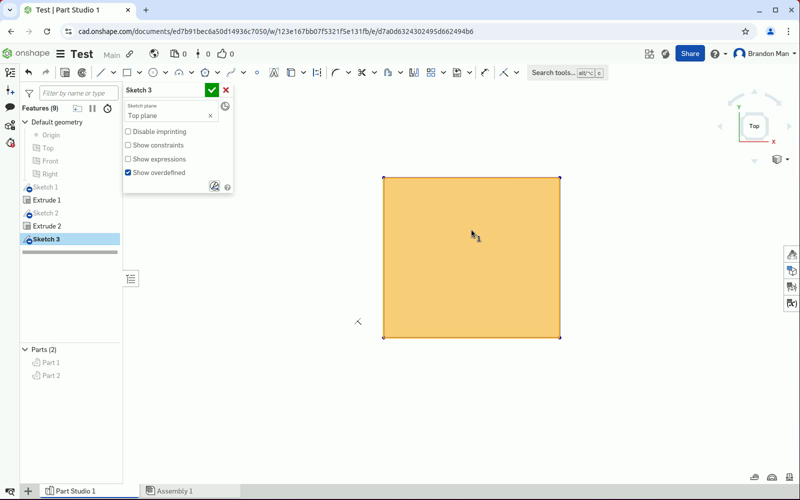
scroll(-6)
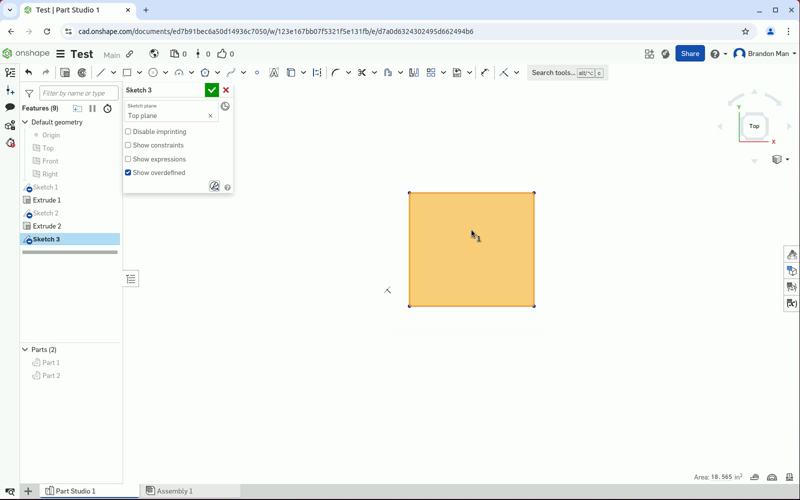
scroll(-6)
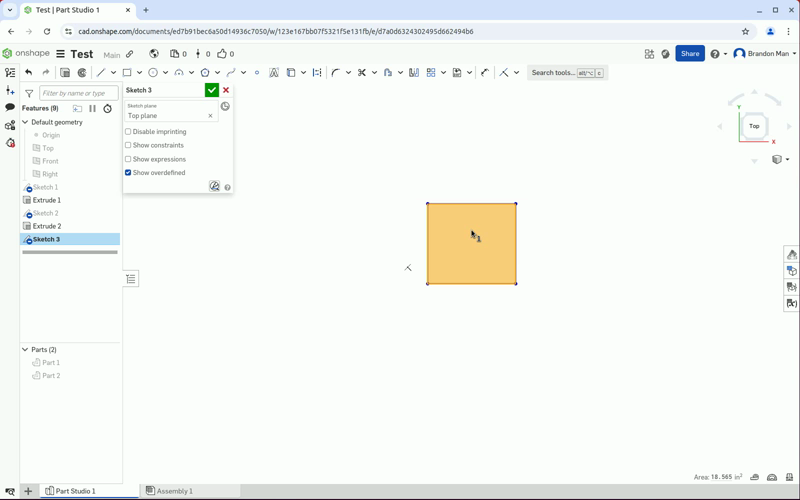
scroll(-6)
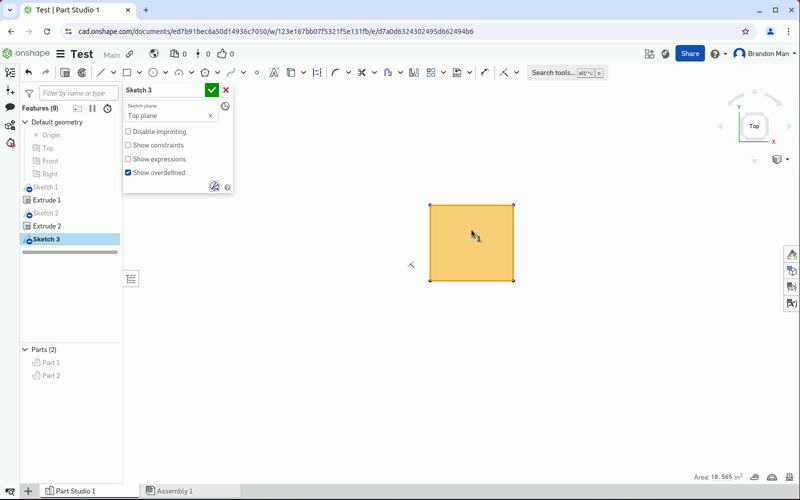
scroll(-6)
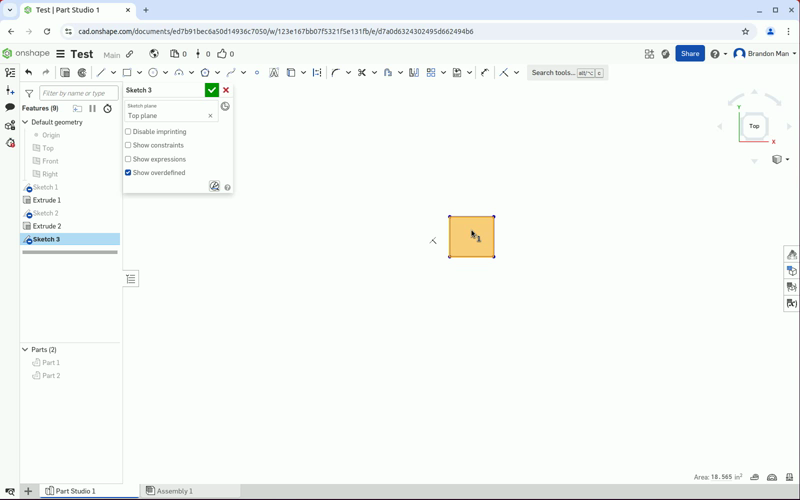
scroll(-6)
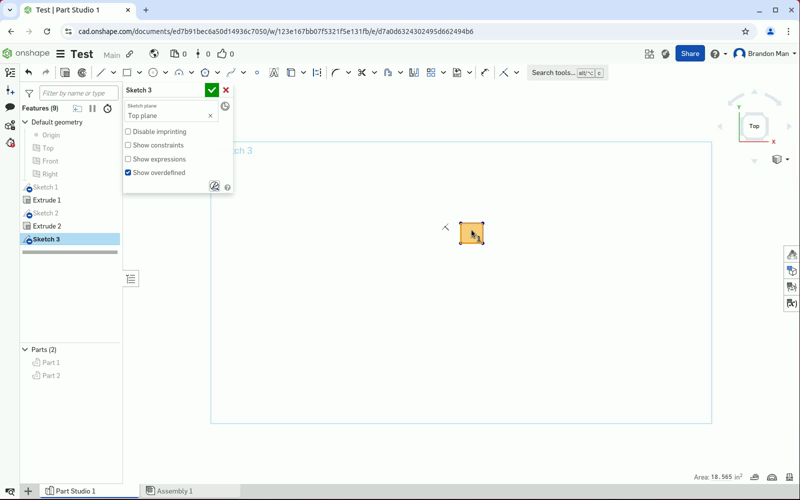
mouse_move(73, 352)
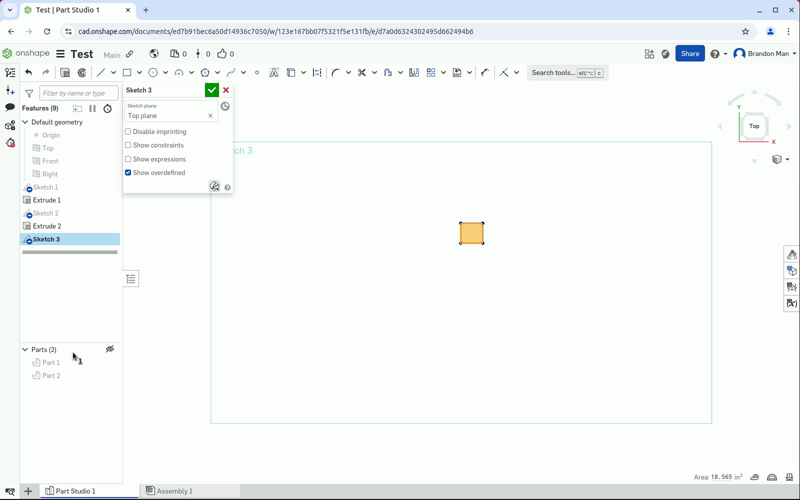
key(shift+y)
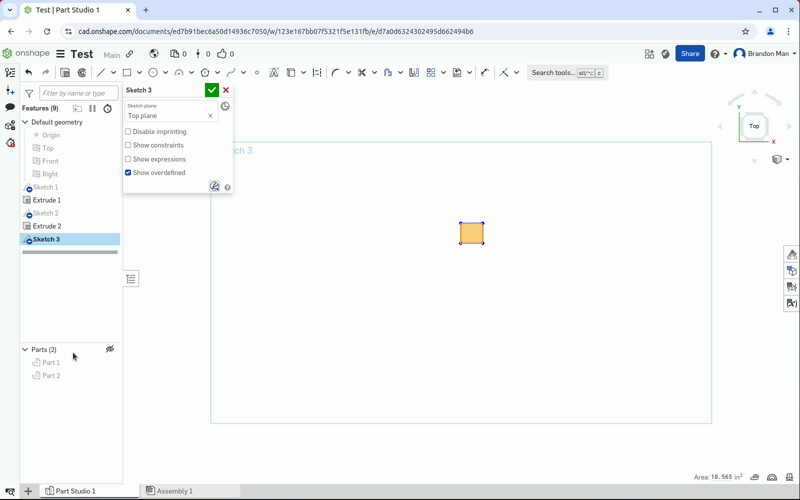
key(shift+e)
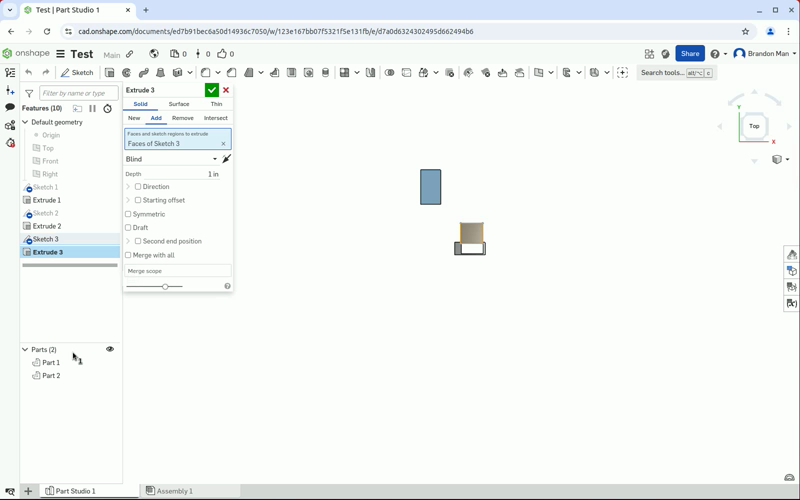
mouse_move(143, 106)
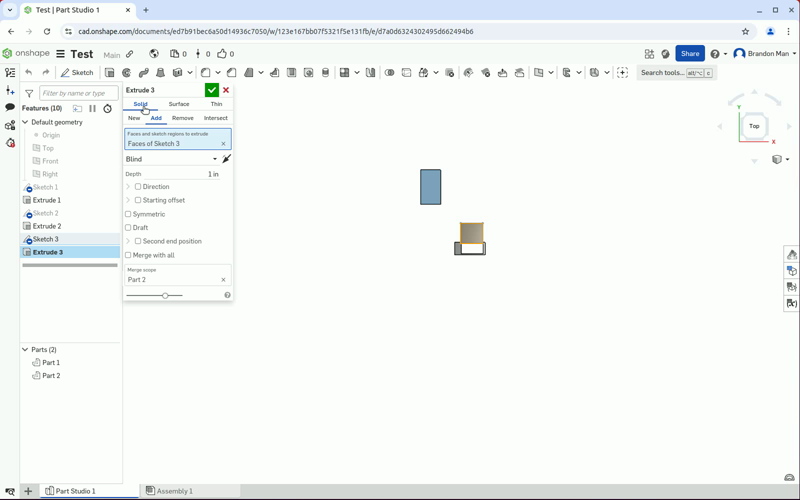
click(143, 106)
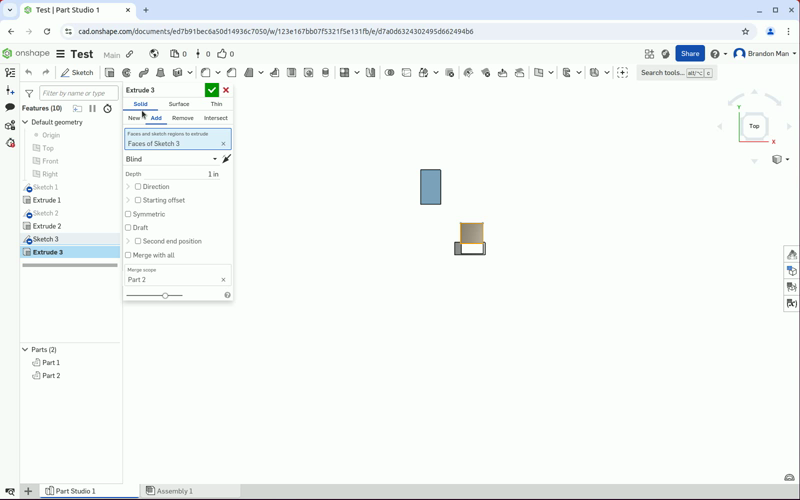
mouse_move(137, 120)
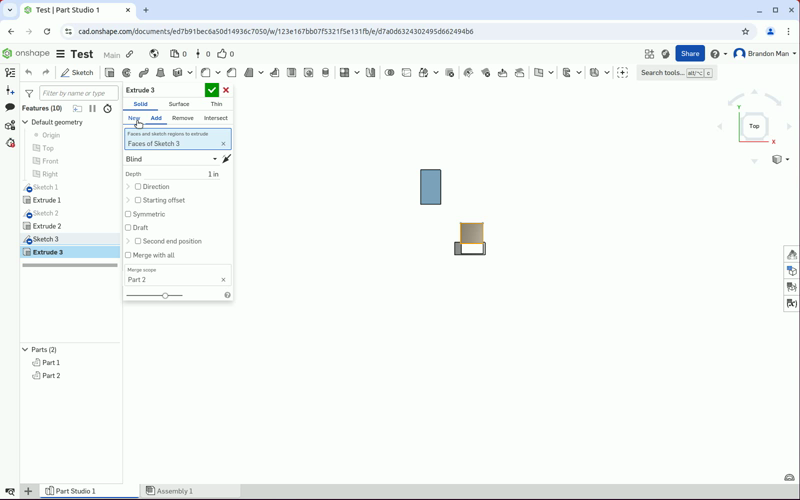
click(137, 120)
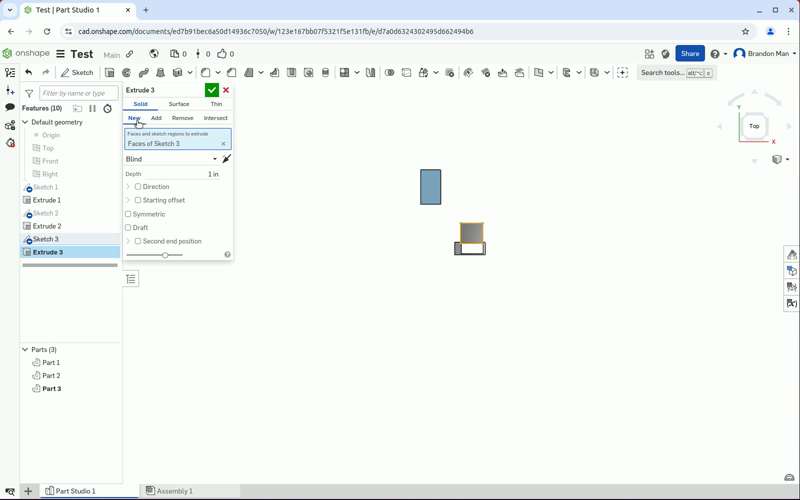
key(tab, 4)
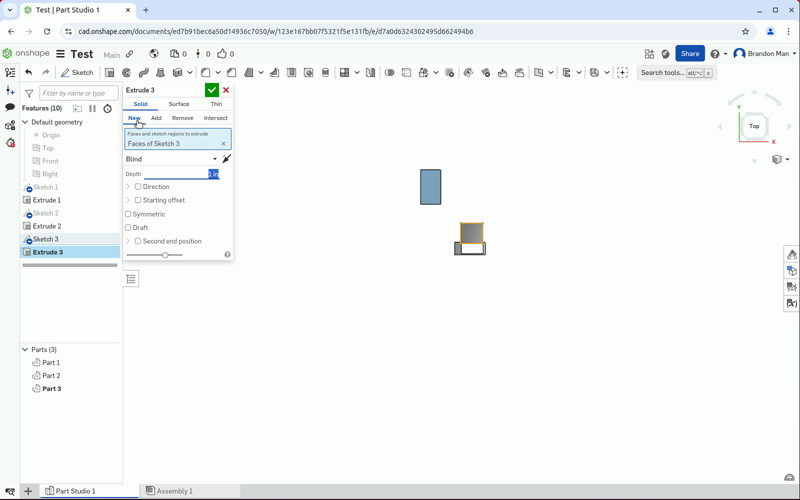
text(3.129)
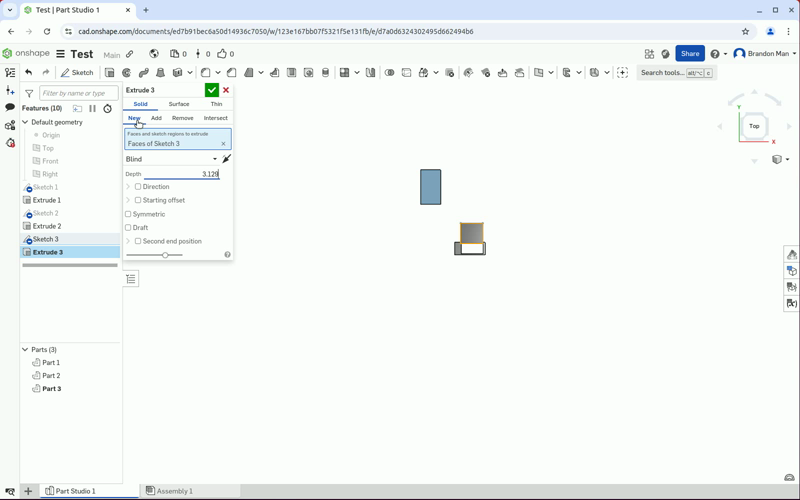
key(enter)
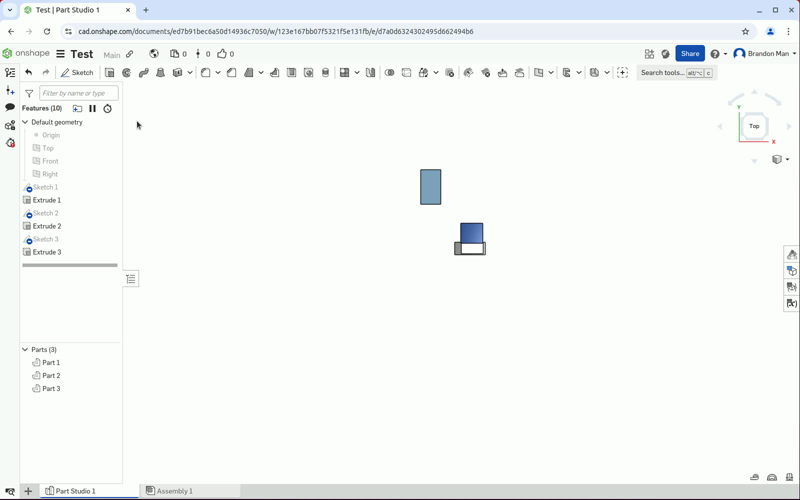
key(shift+h)
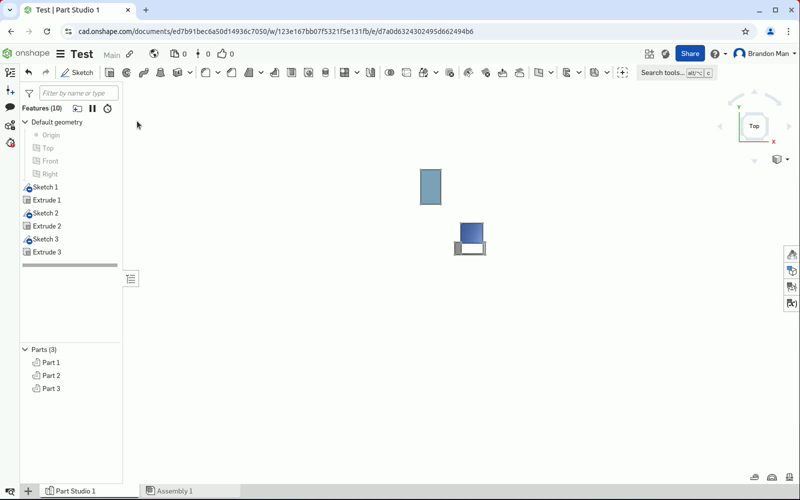
key(shift+h)
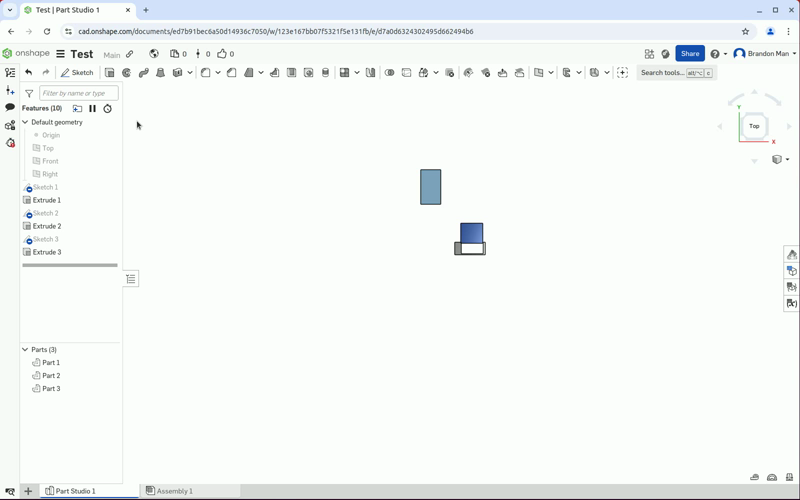
mouse_move(73, 189)
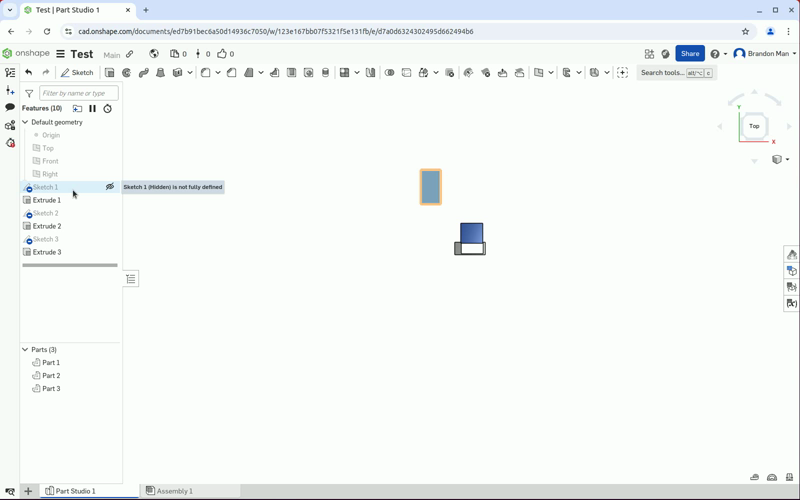
click(73, 189)
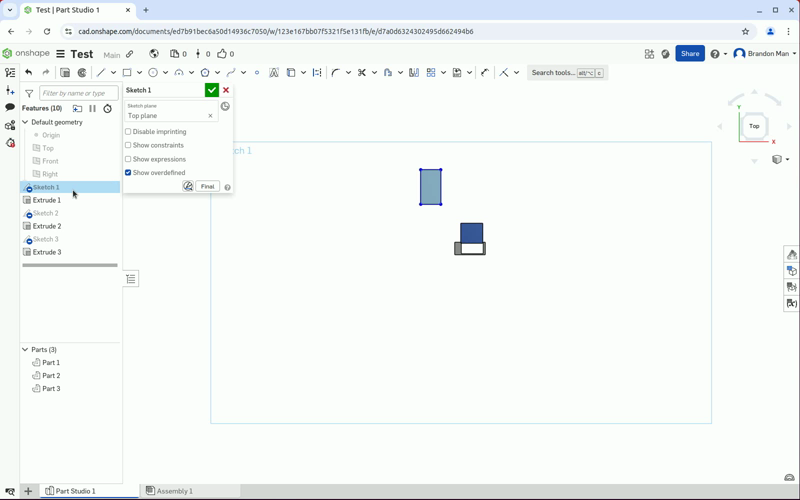
mouse_move(229, 92)
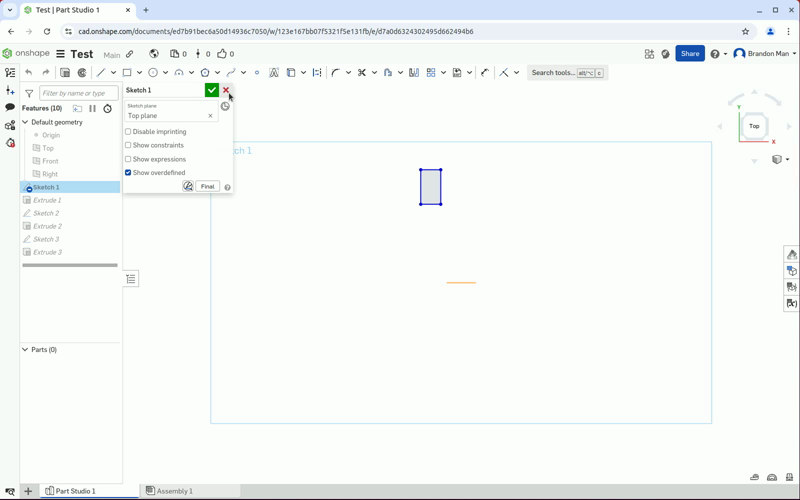
click(229, 92)
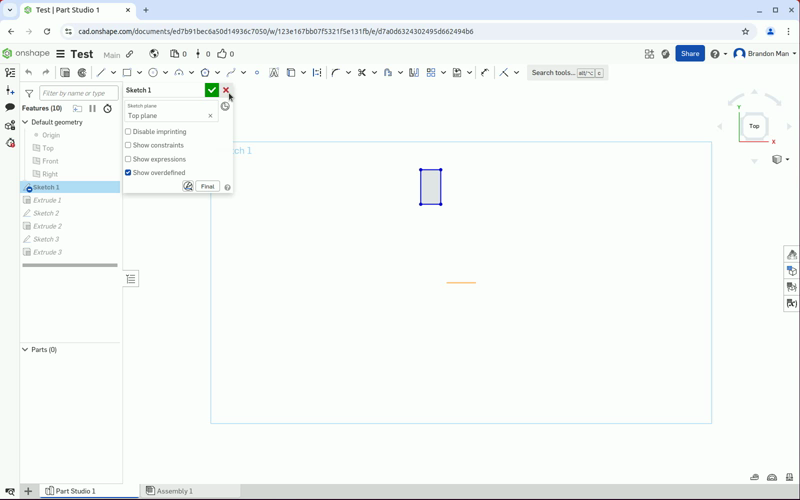
key(shift+s)
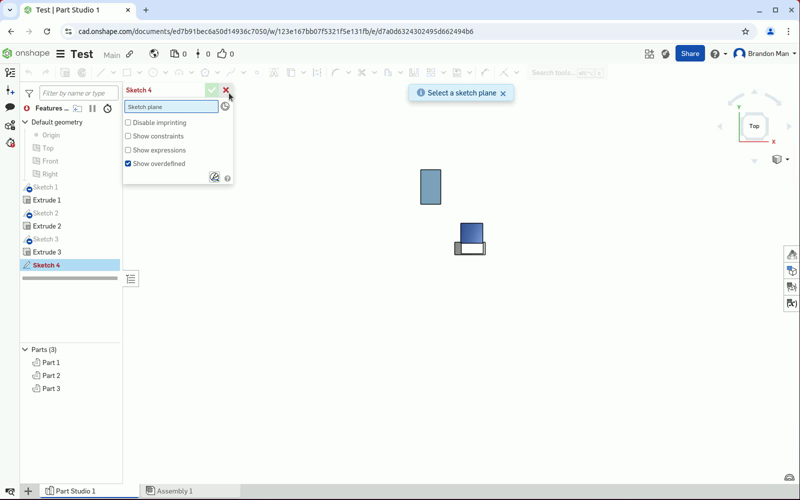
mouse_move(73, 150)
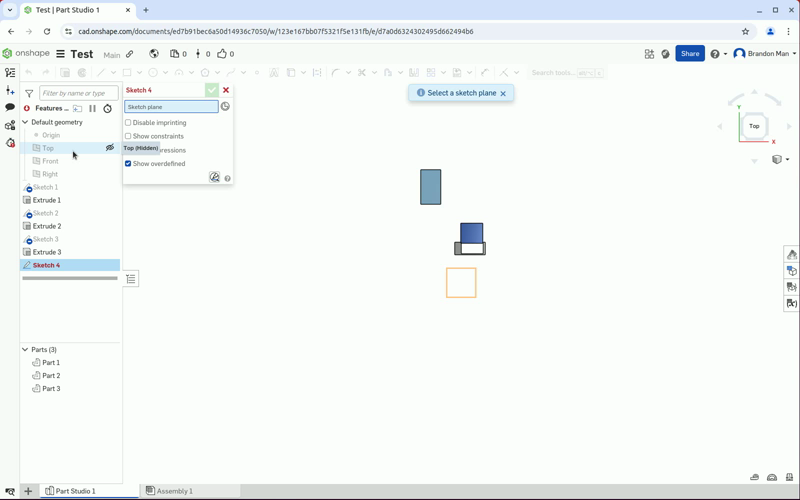
click(73, 150)
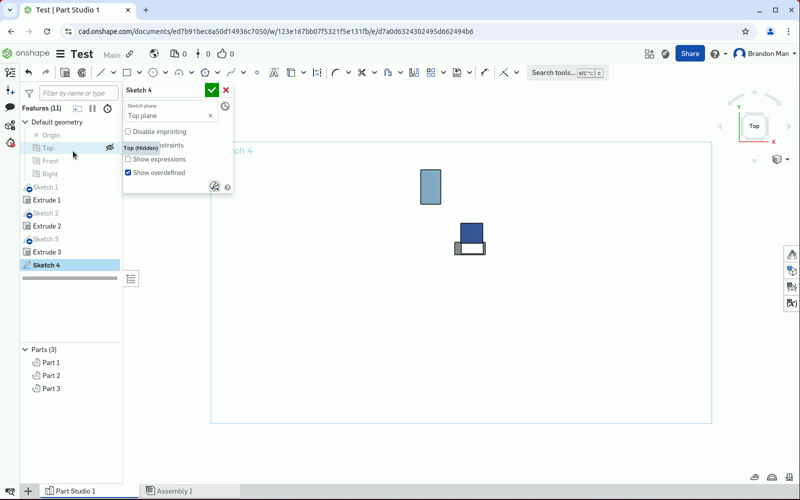
mouse_move(73, 352)
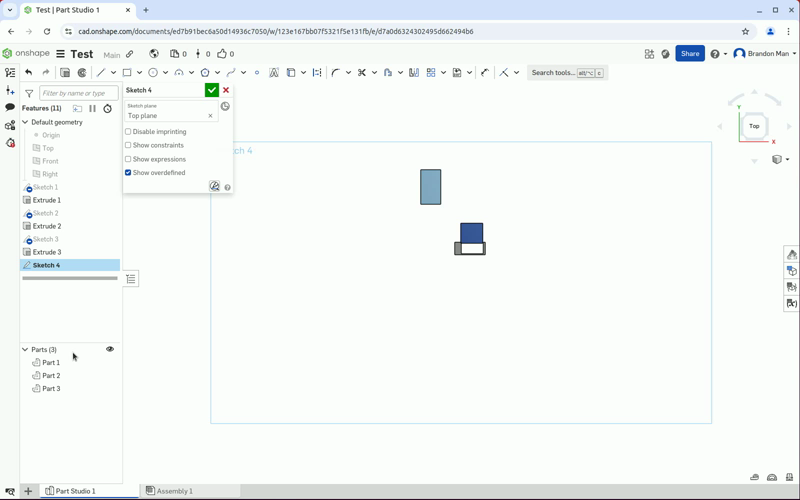
key(y)
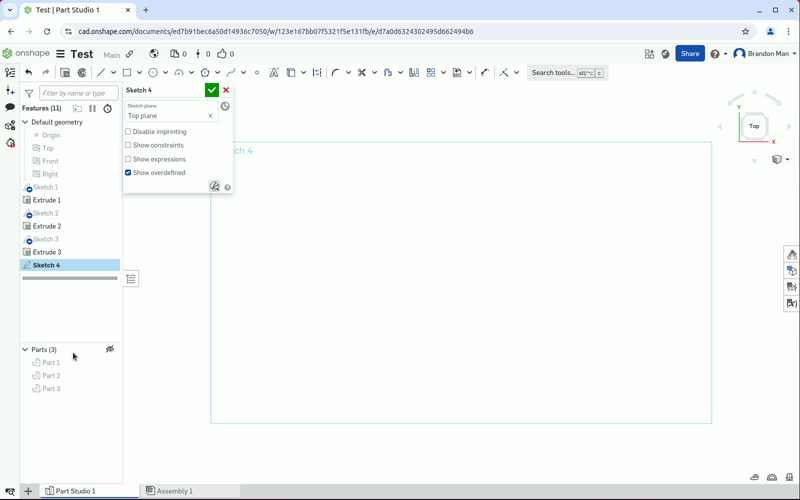
key(l)
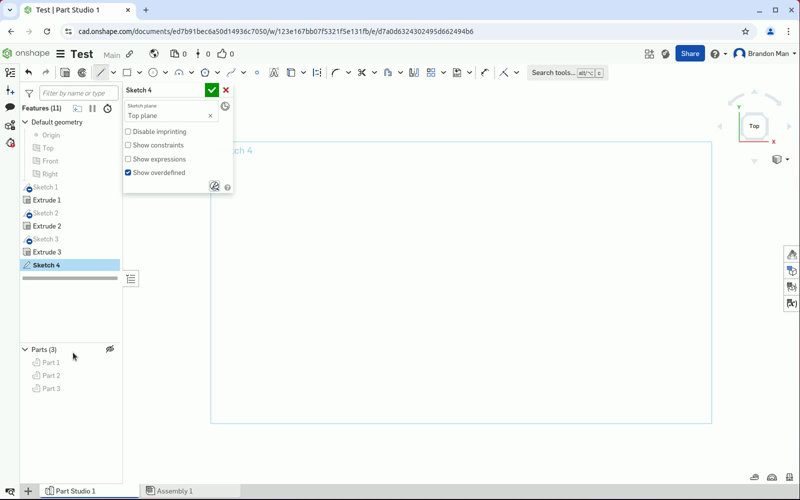
key_down(shift)
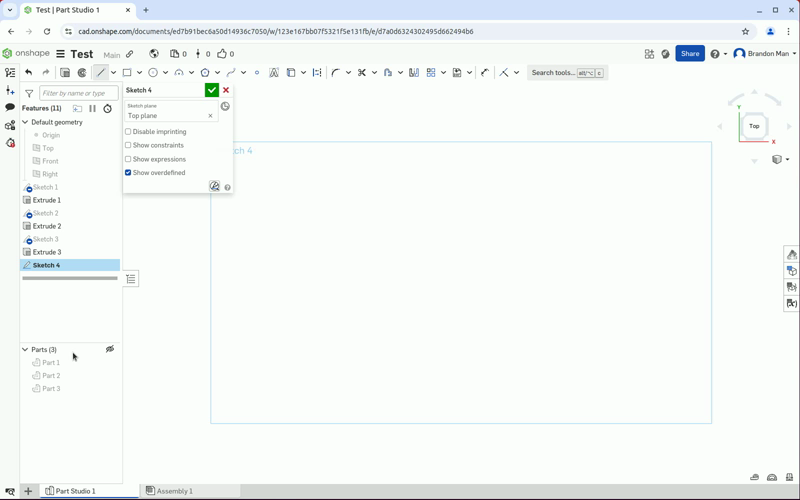
mouse_move(460, 253)
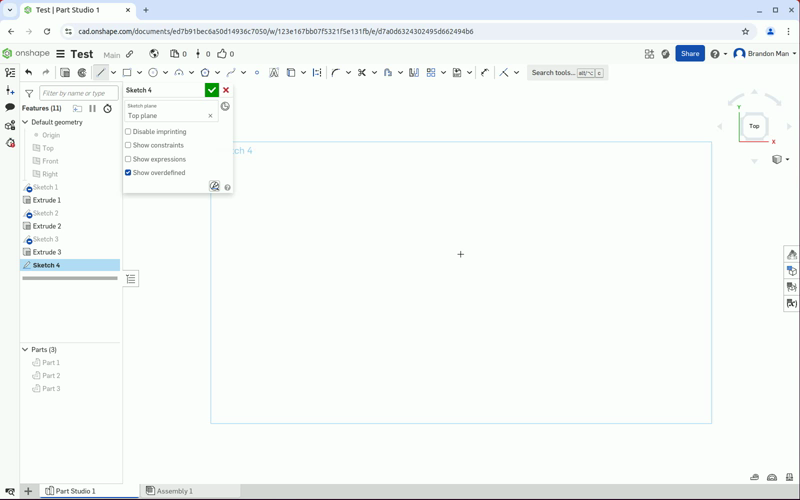
click(460, 253)
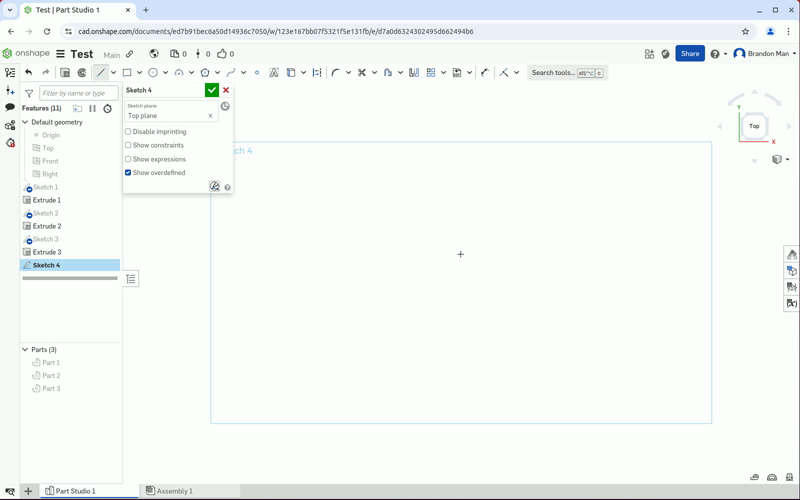
key_up(shift)
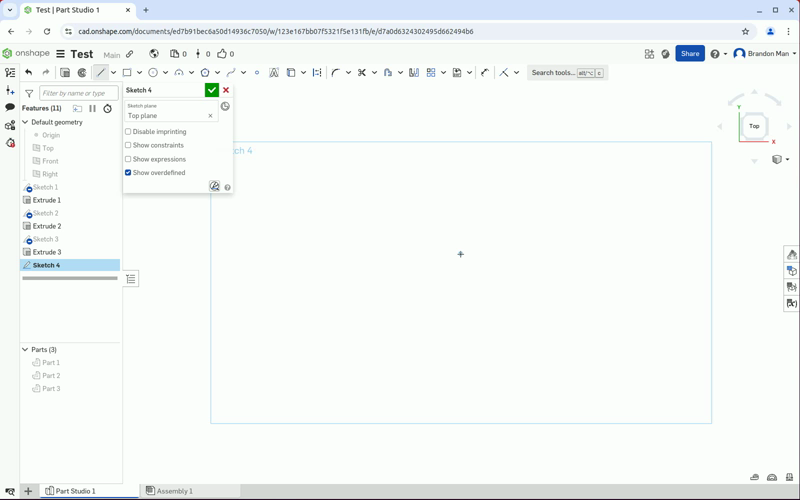
key_down(shift)
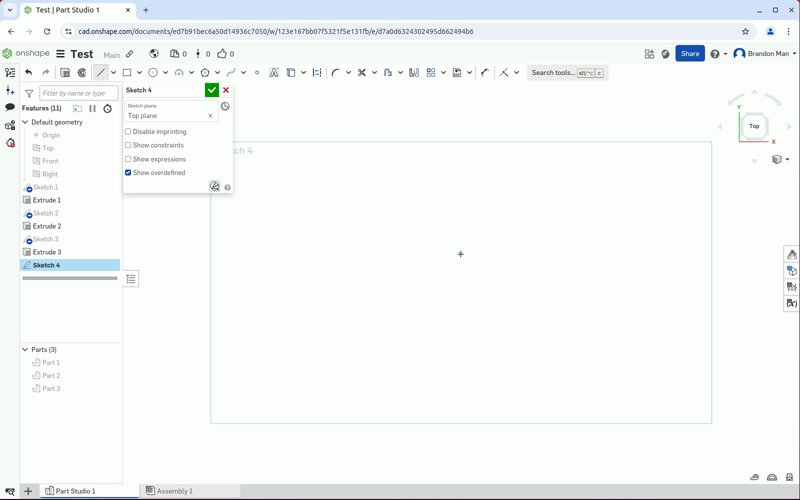
mouse_move(490, 253)
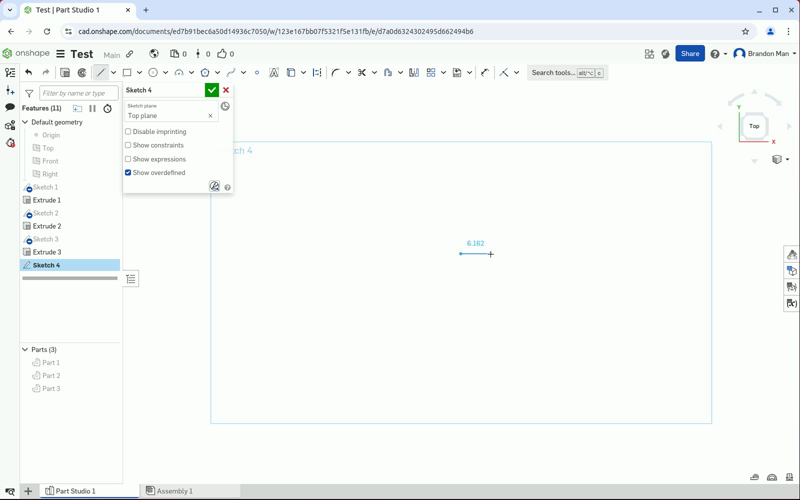
mouse_move(482, 253)
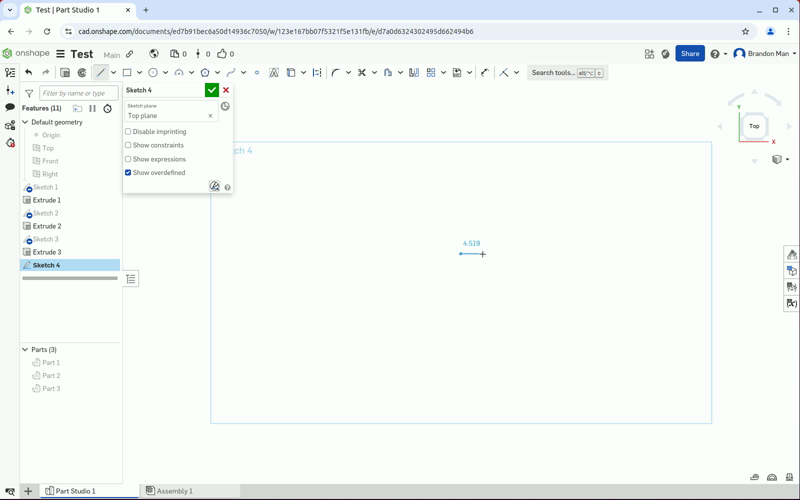
click(482, 253)
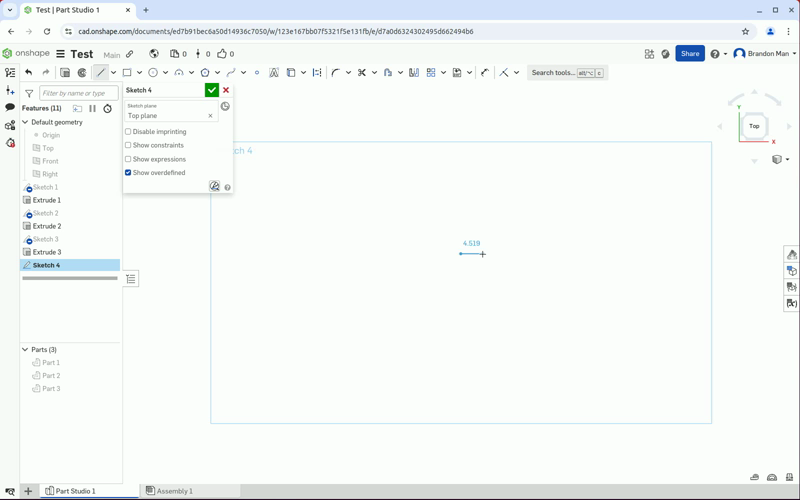
key_up(shift)
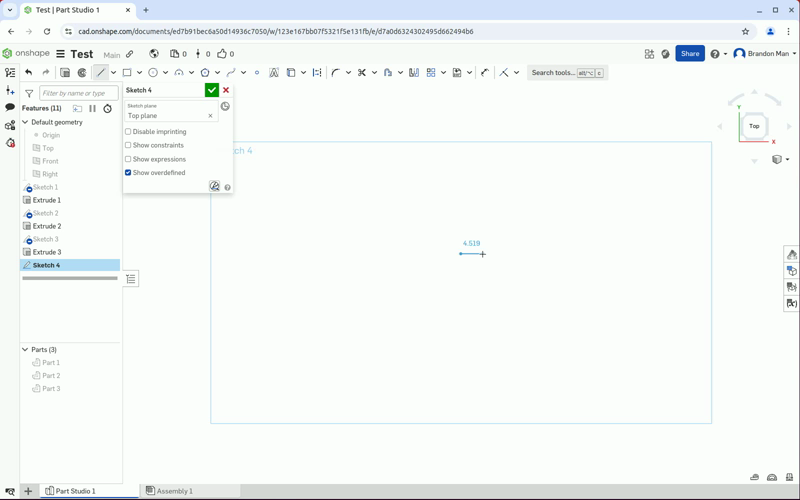
key_down(shift)
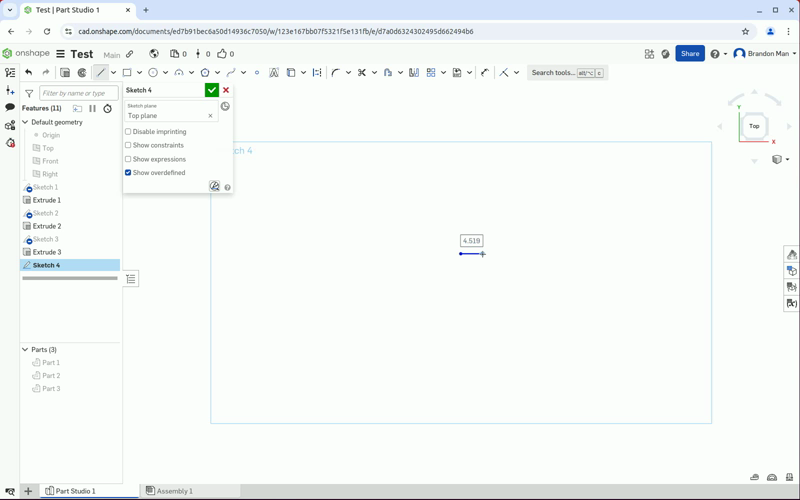
mouse_move(512, 253)
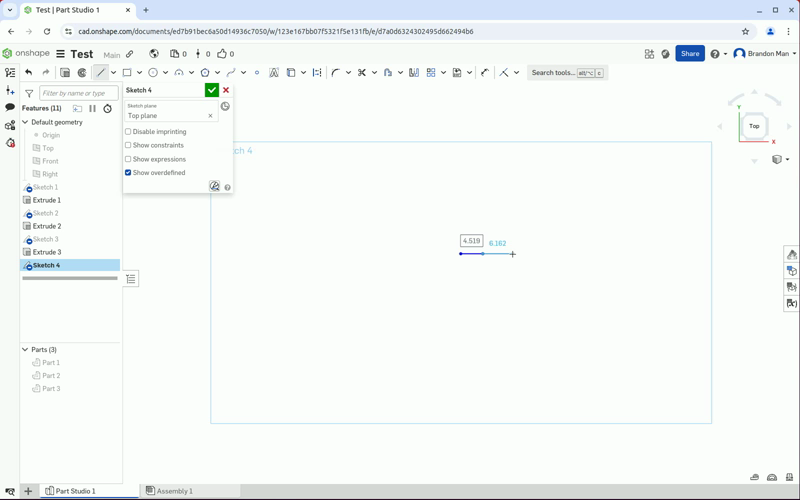
mouse_move(482, 241)
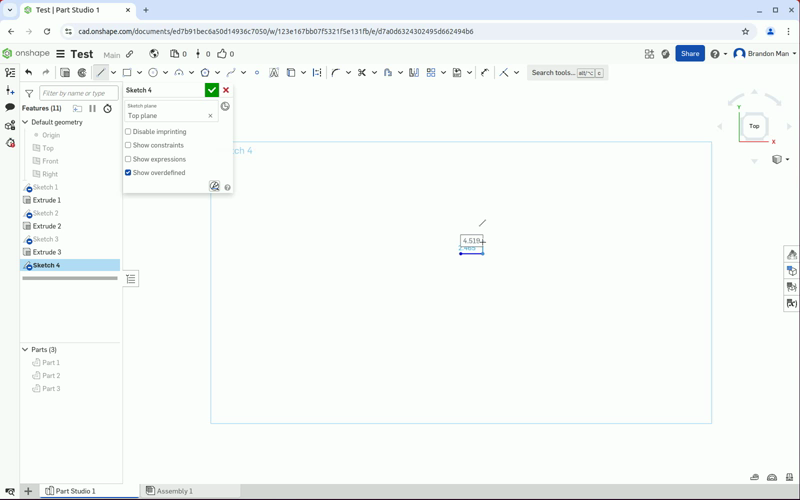
click(482, 241)
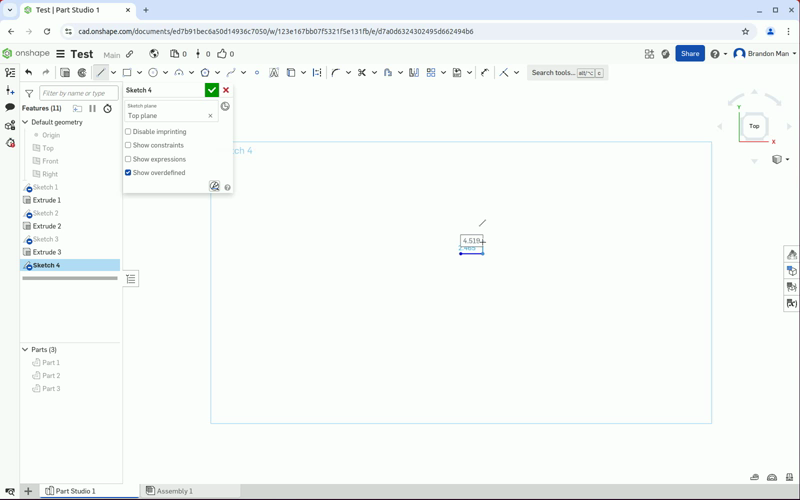
key_up(shift)
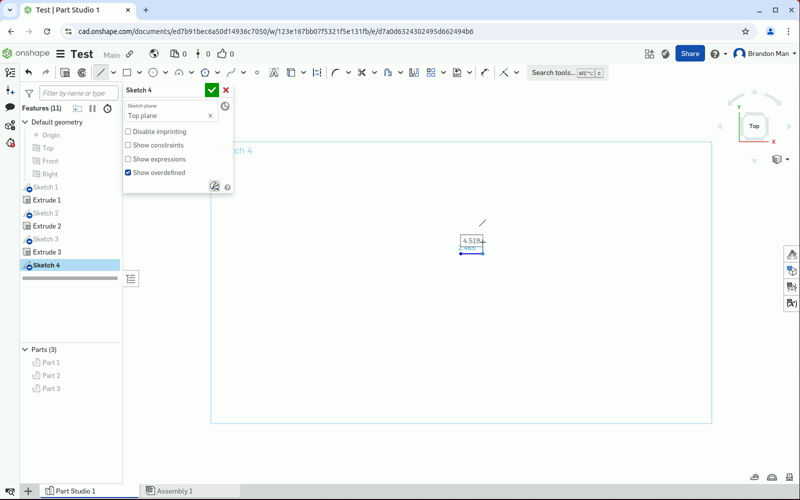
key_down(shift)
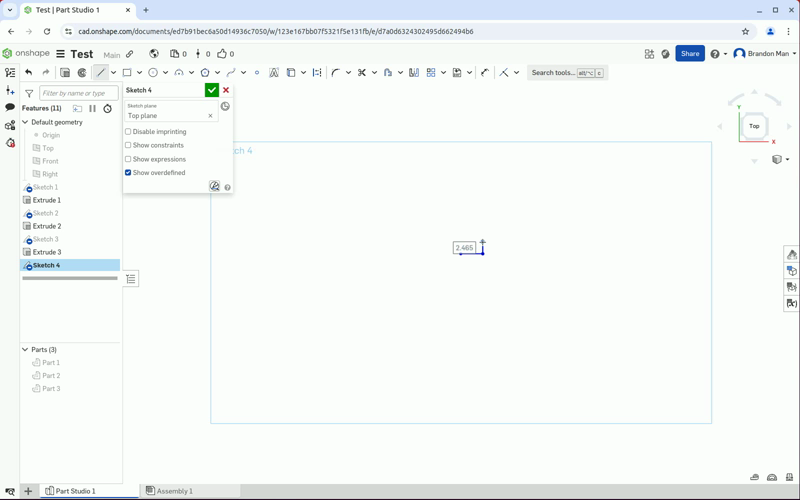
mouse_move(512, 241)
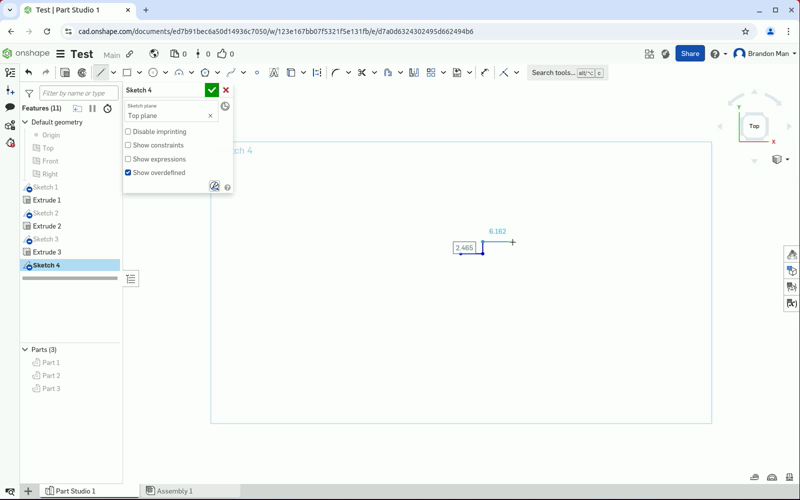
mouse_move(460, 241)
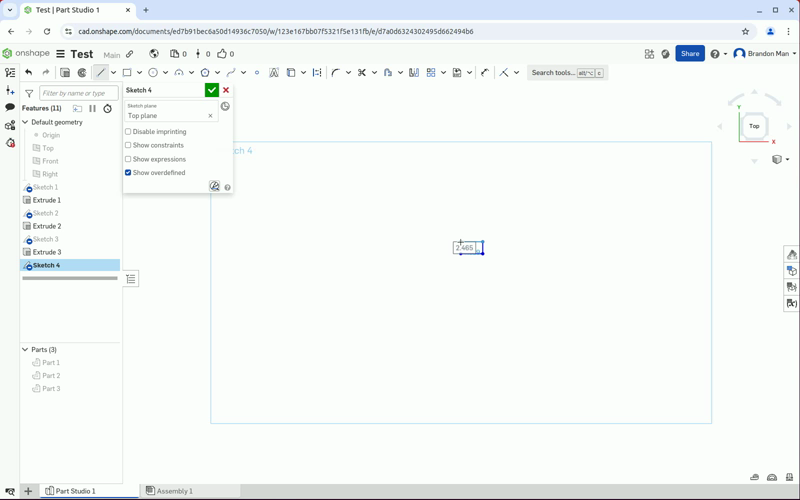
click(460, 241)
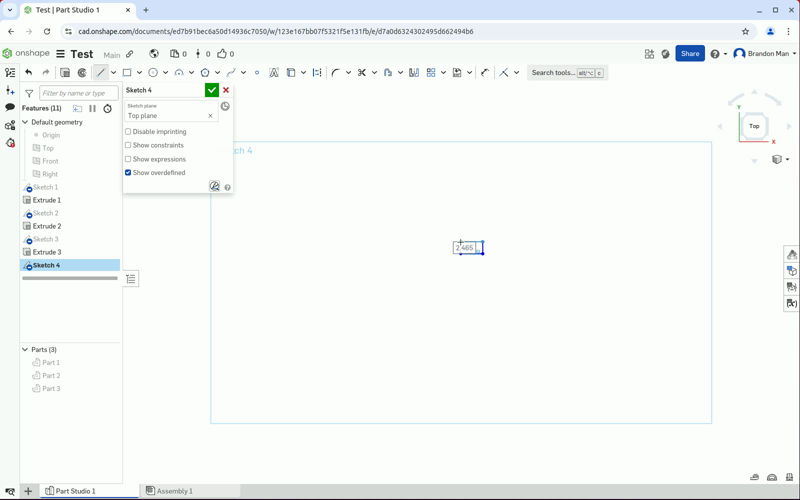
key_up(shift)
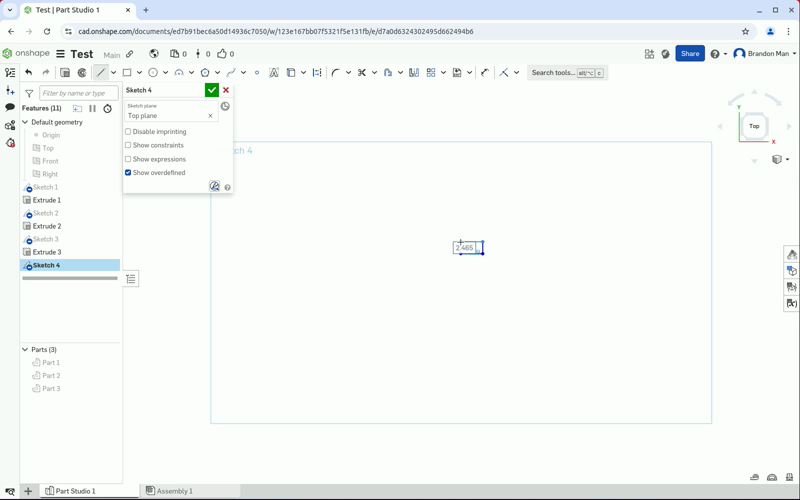
mouse_move(490, 241)
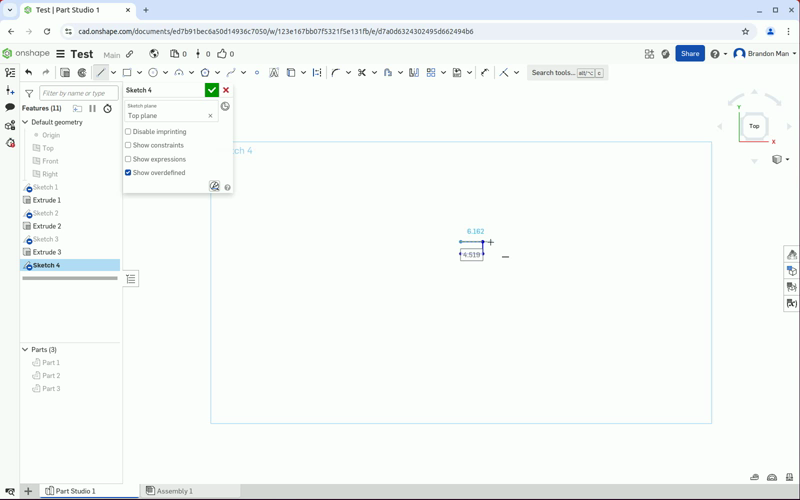
key_down(shift)
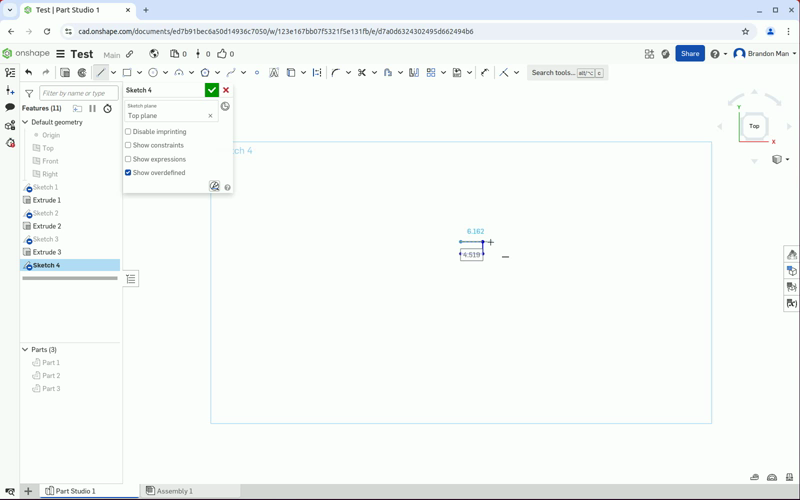
mouse_move(460, 253)
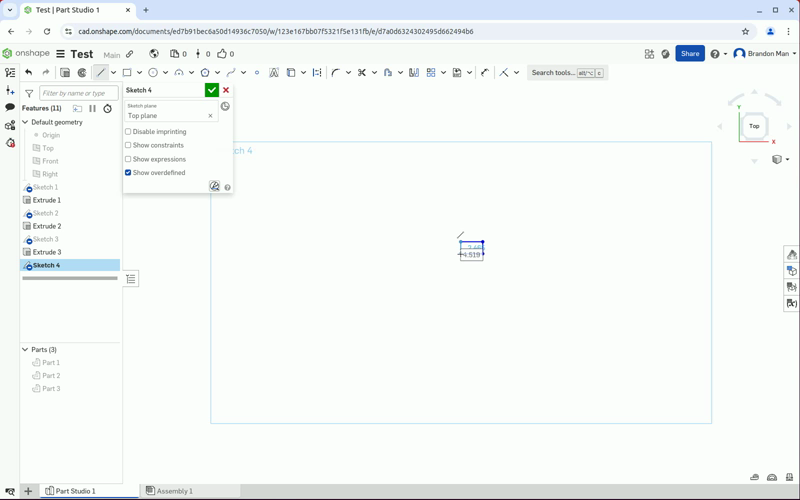
key_up(shift)
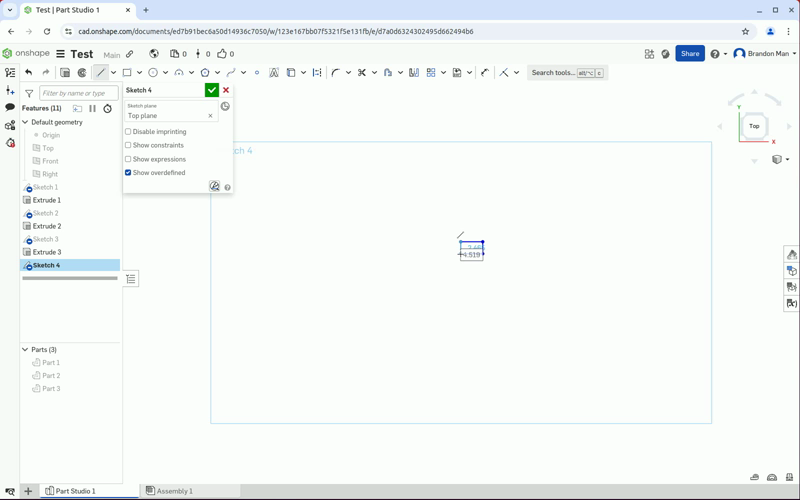
click(460, 253)
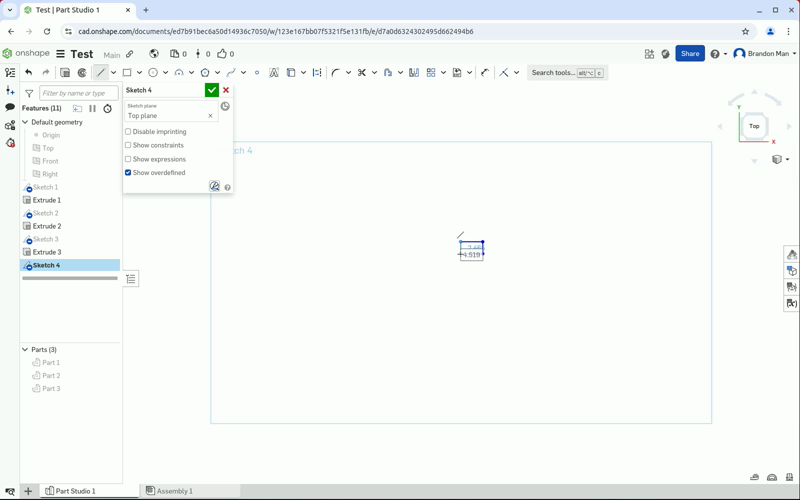
key(esc)
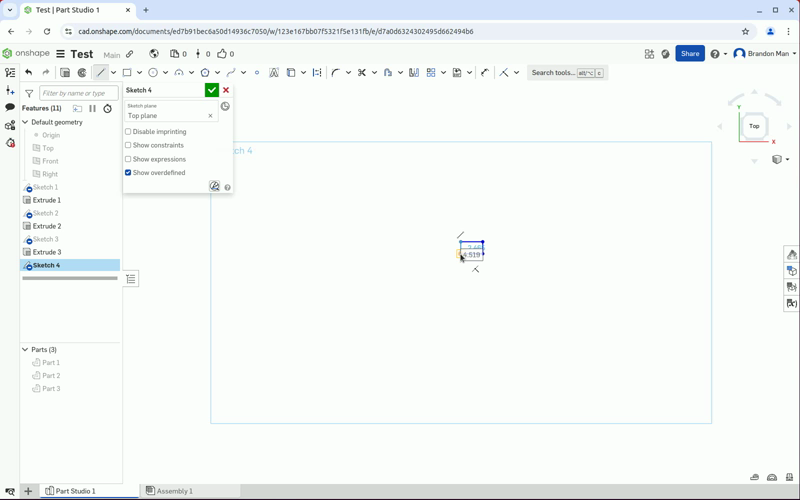
mouse_move(477, 250)
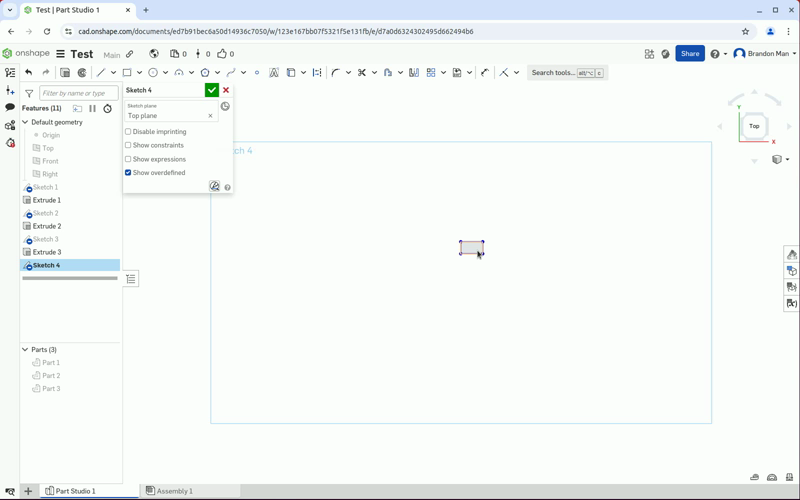
scroll(6)
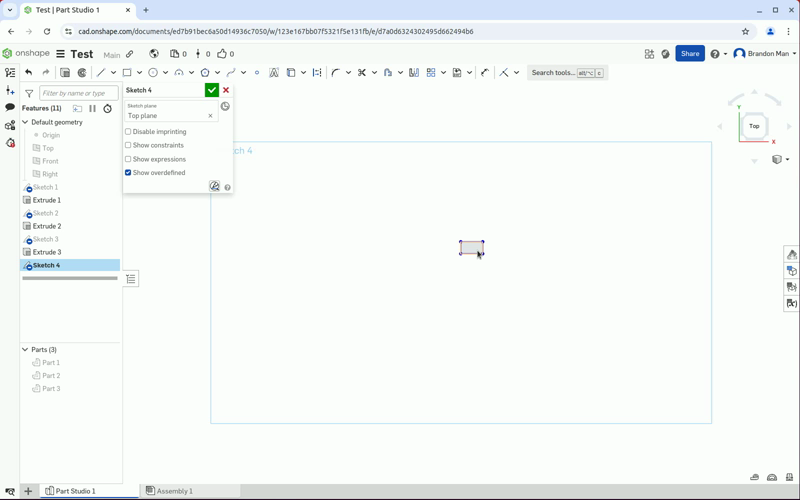
scroll(6)
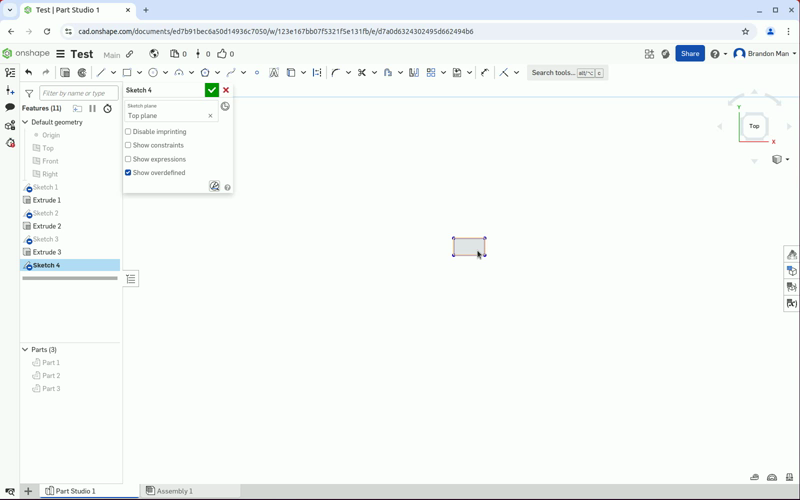
scroll(6)
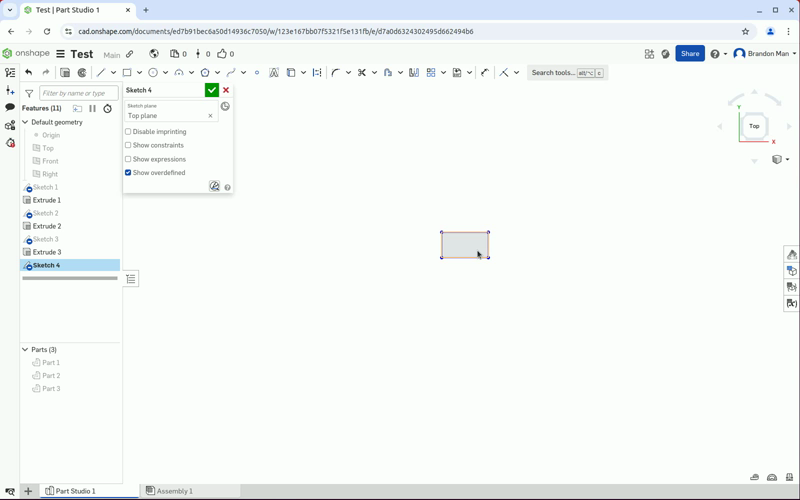
scroll(6)
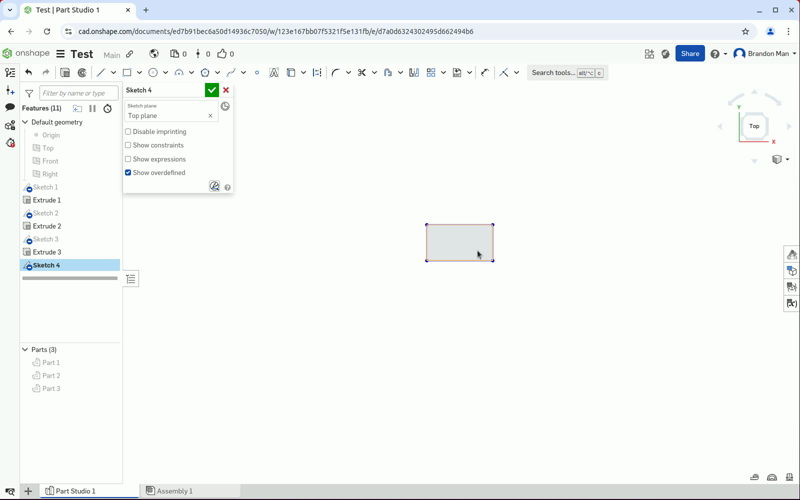
scroll(6)
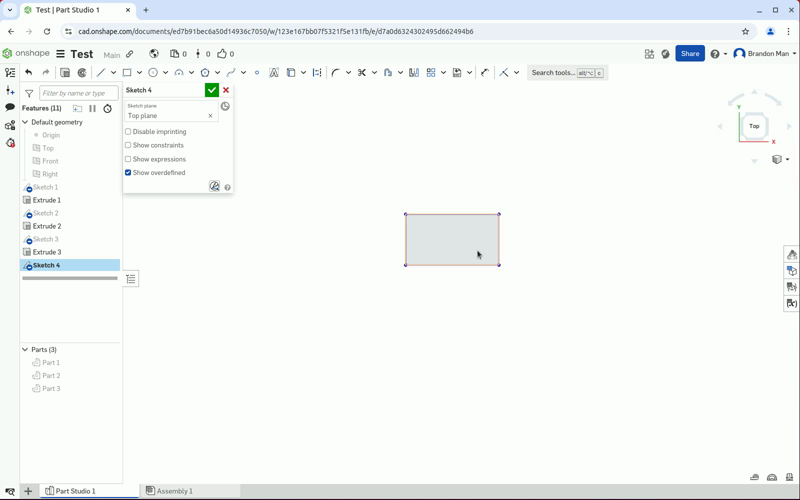
scroll(6)
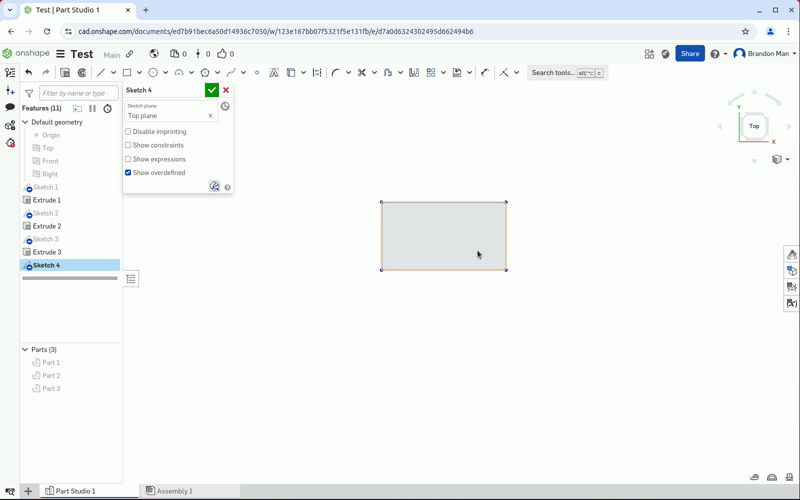
scroll(6)
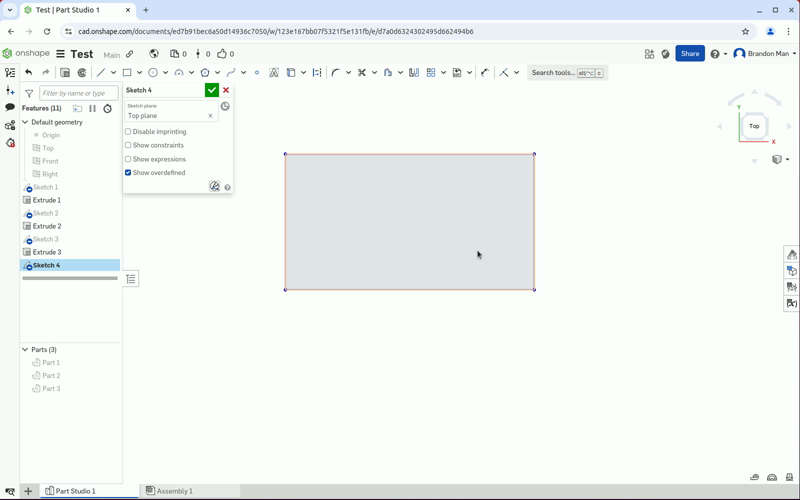
click(477, 250)
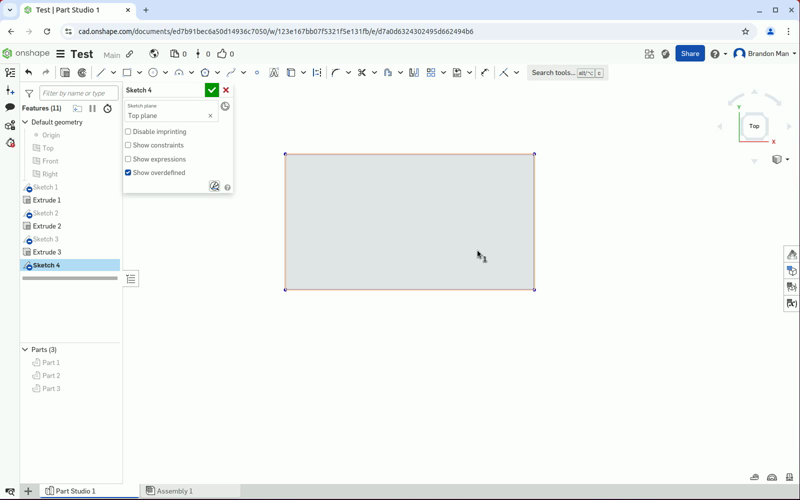
scroll(-6)
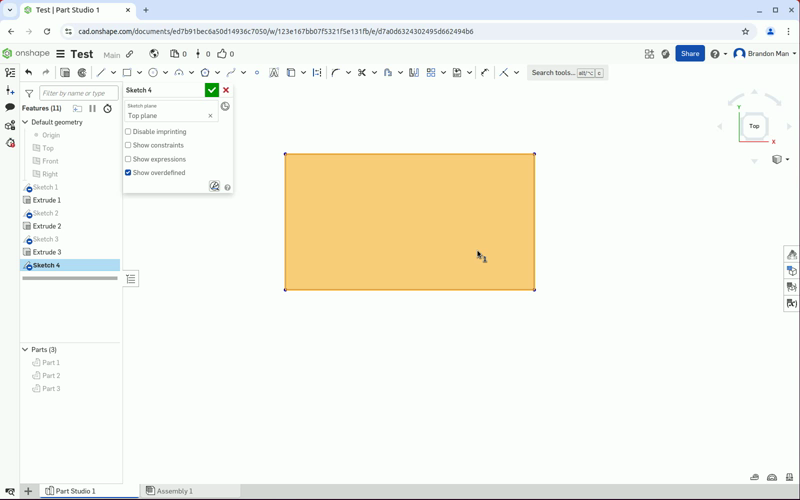
scroll(-6)
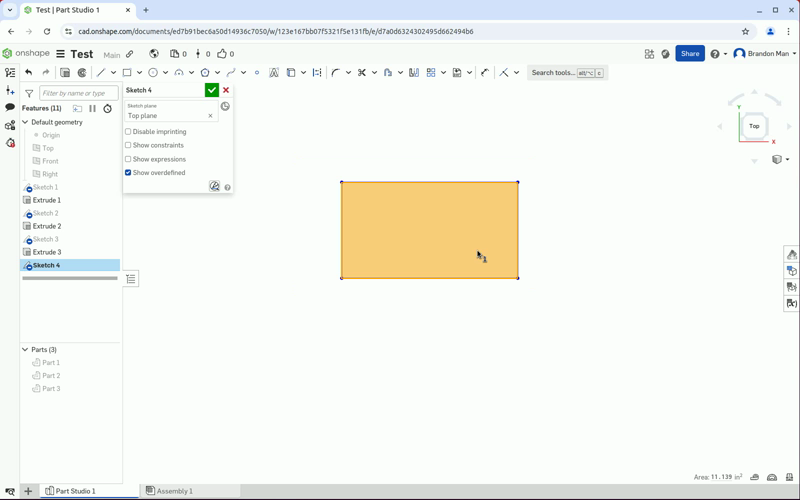
scroll(-6)
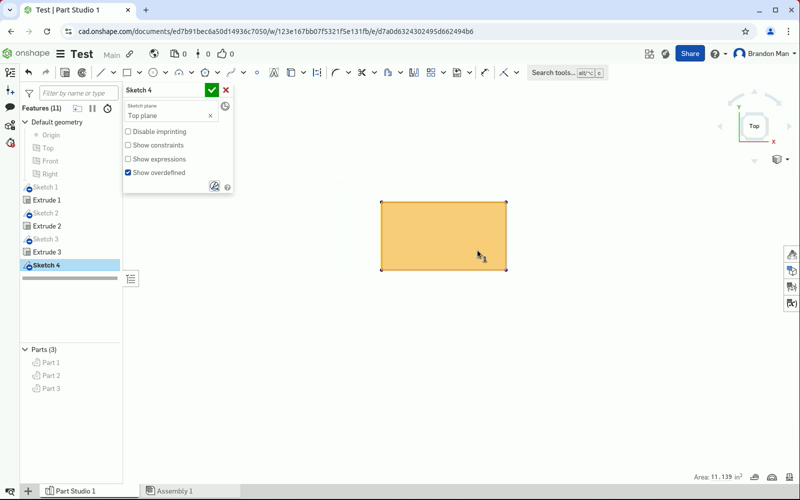
scroll(-6)
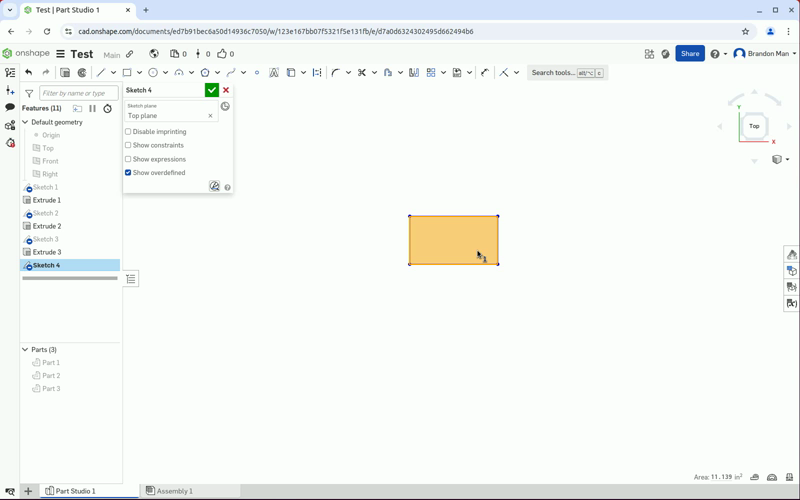
scroll(-6)
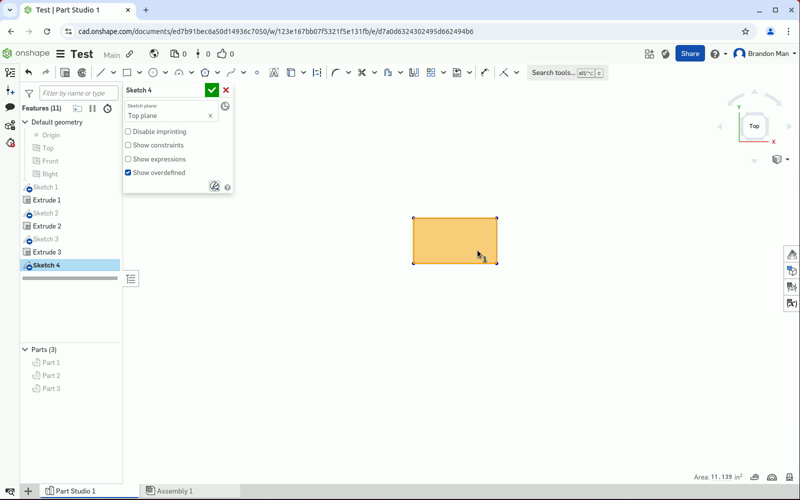
scroll(-6)
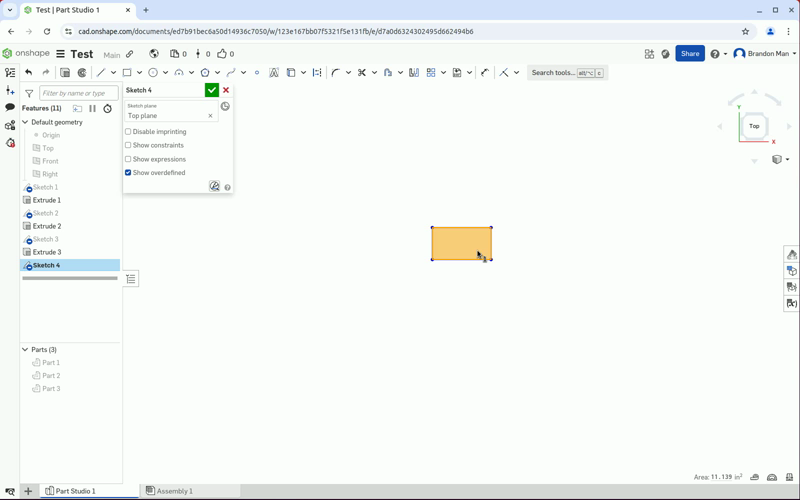
scroll(-6)
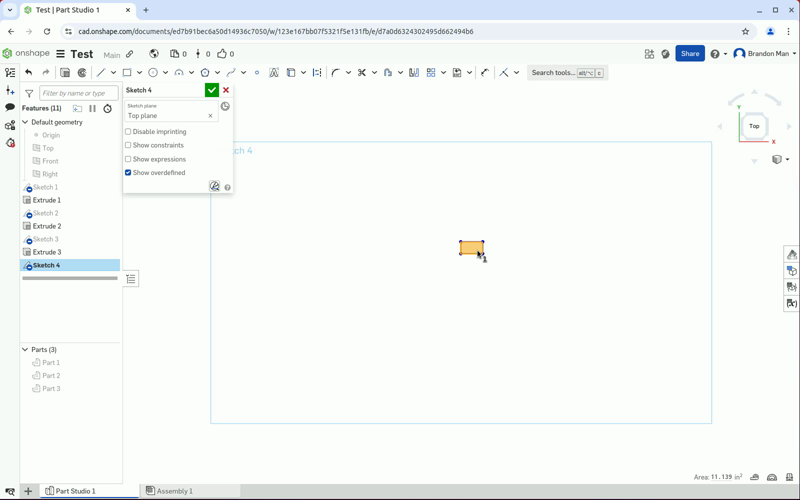
mouse_move(73, 352)
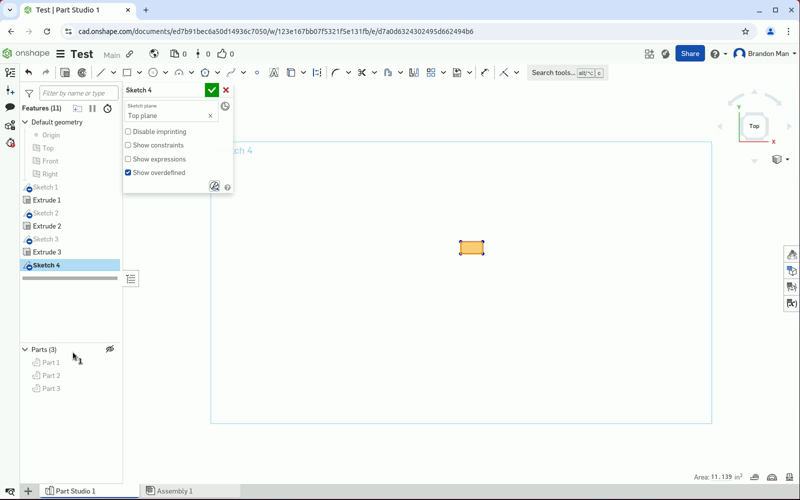
key(shift+y)
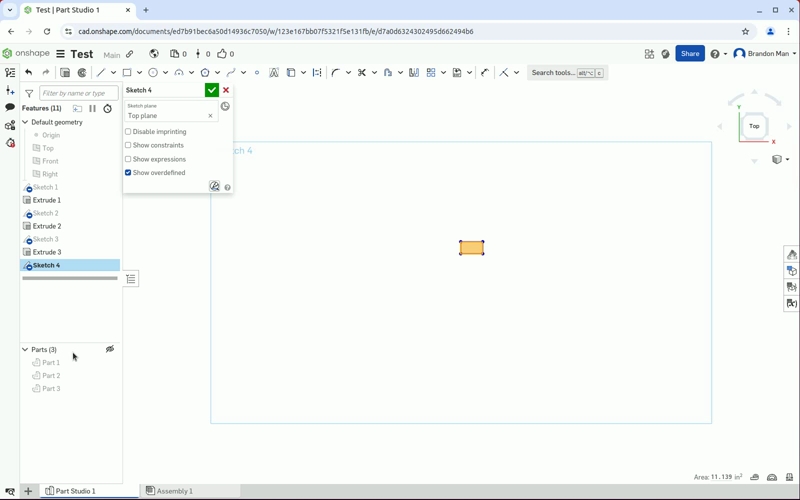
key(shift+e)
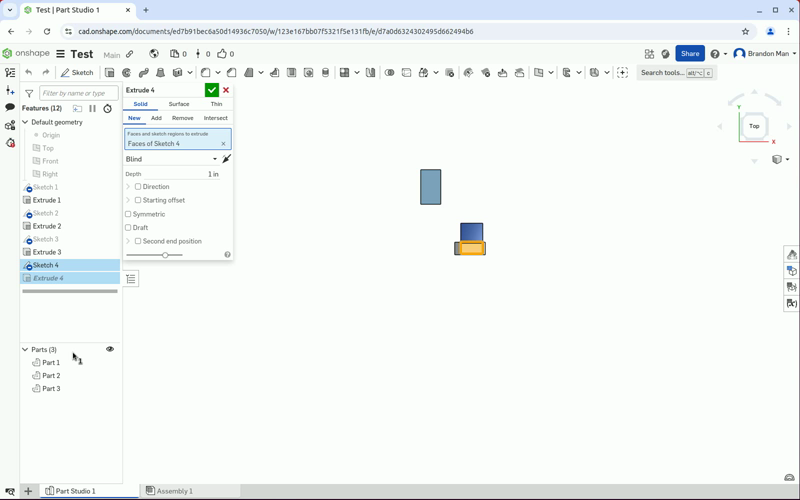
mouse_move(143, 106)
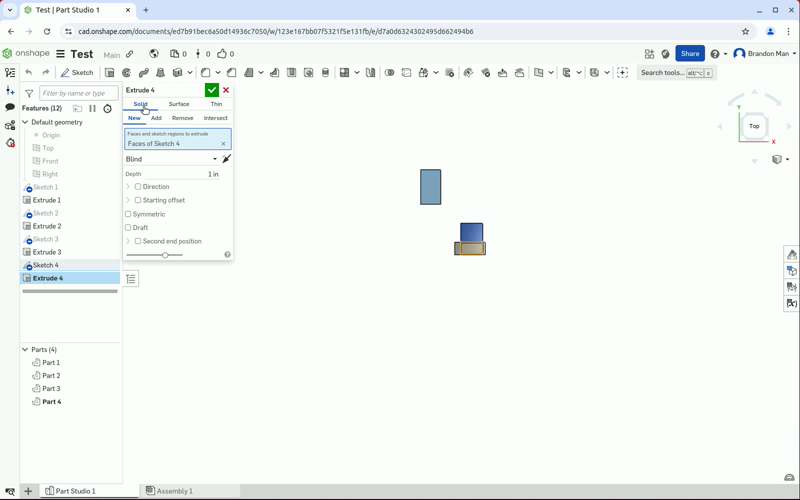
click(143, 106)
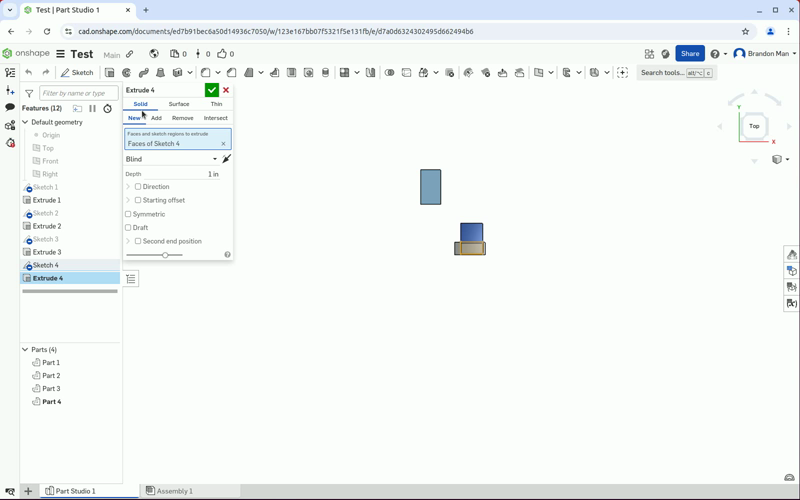
mouse_move(137, 120)
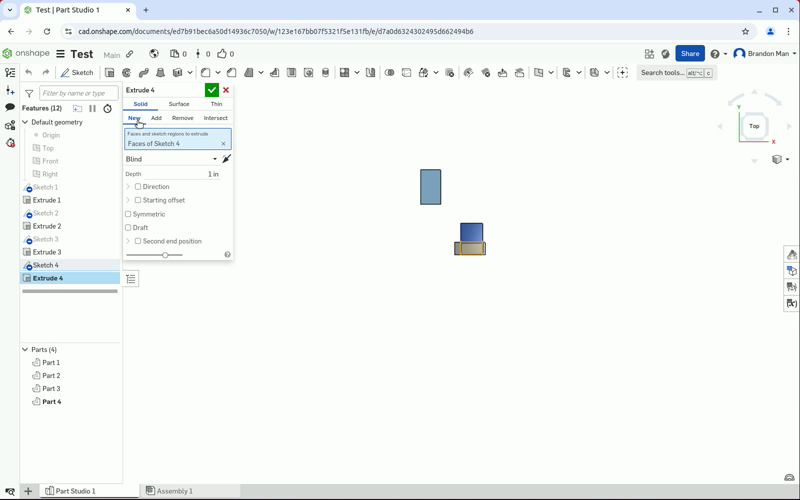
click(137, 120)
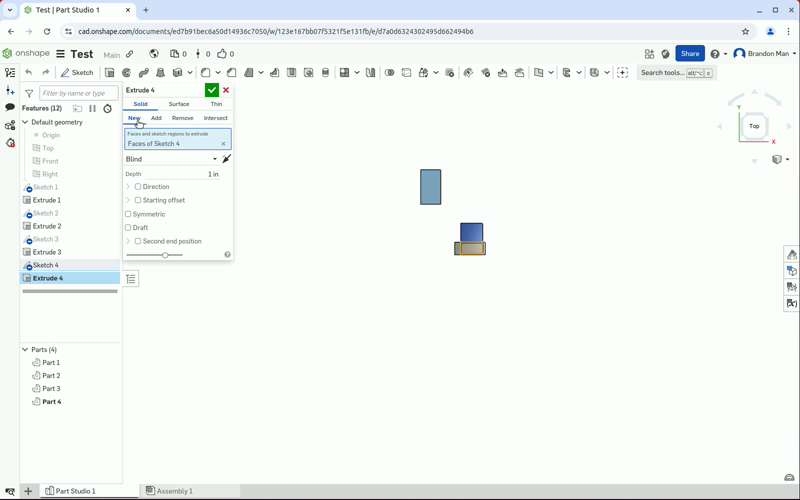
key(tab, 4)
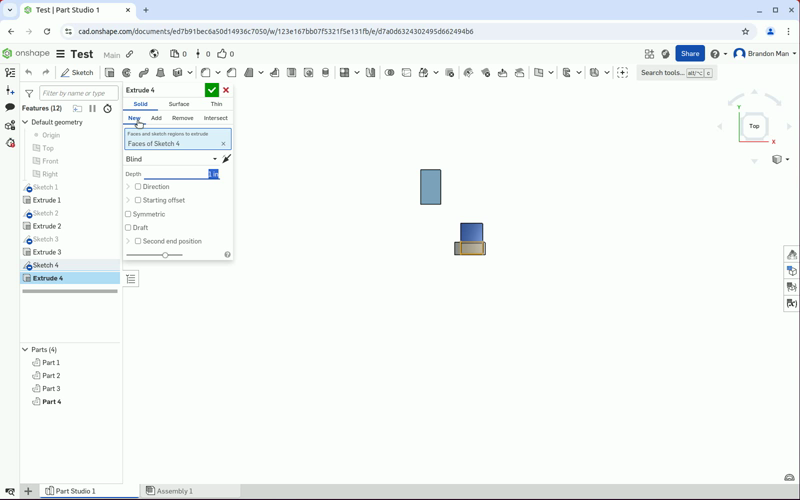
text(3.129)
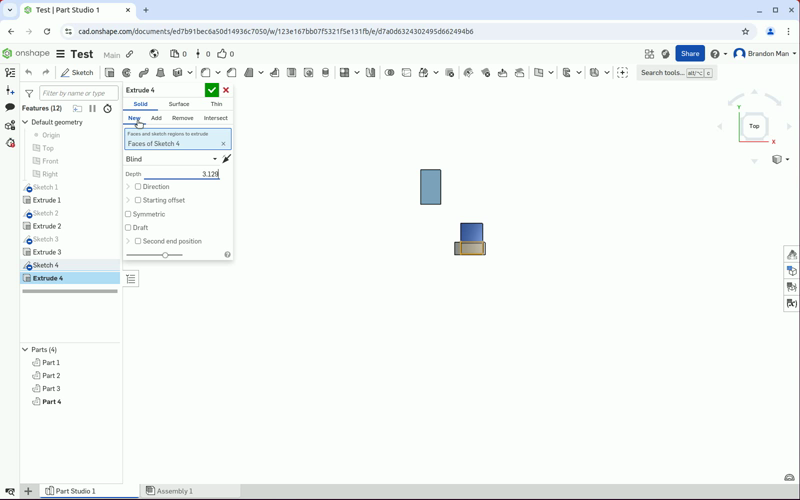
key(enter)
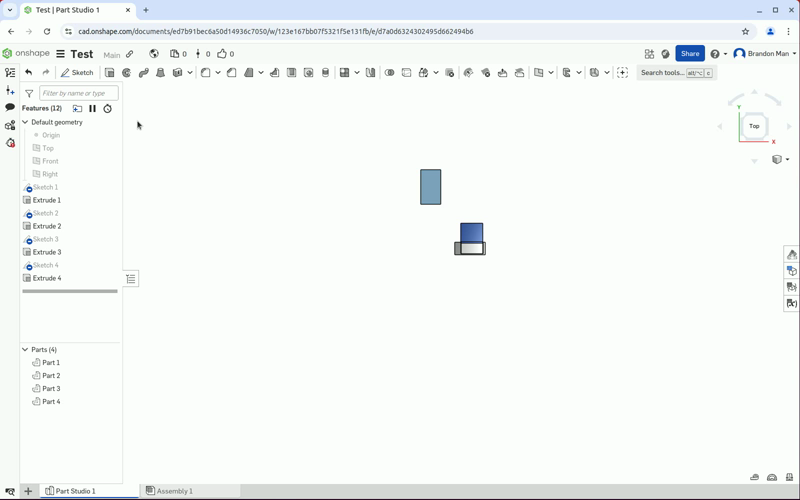
key(shift+h)
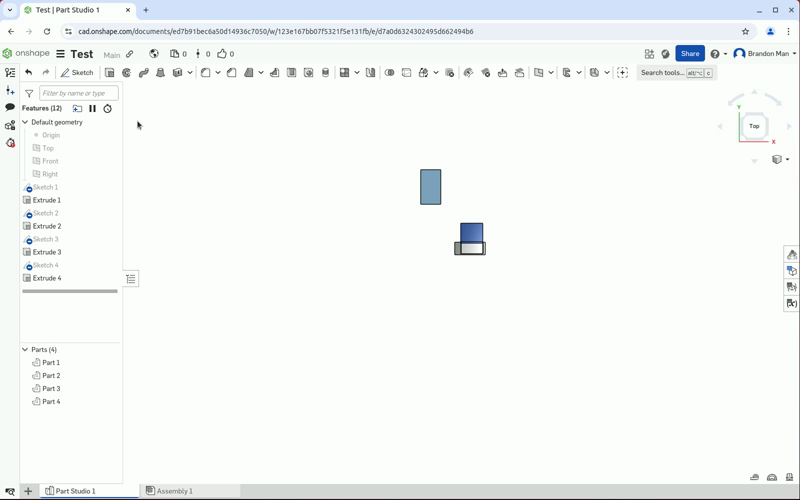
key(shift+h)
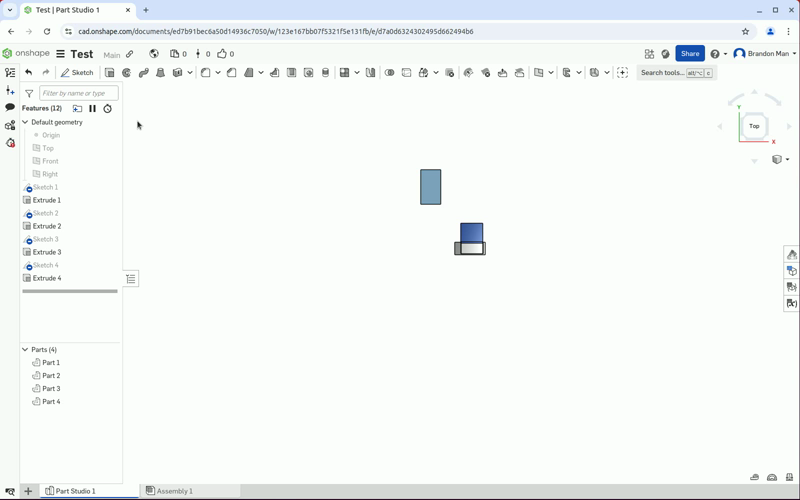
key(shift+7)
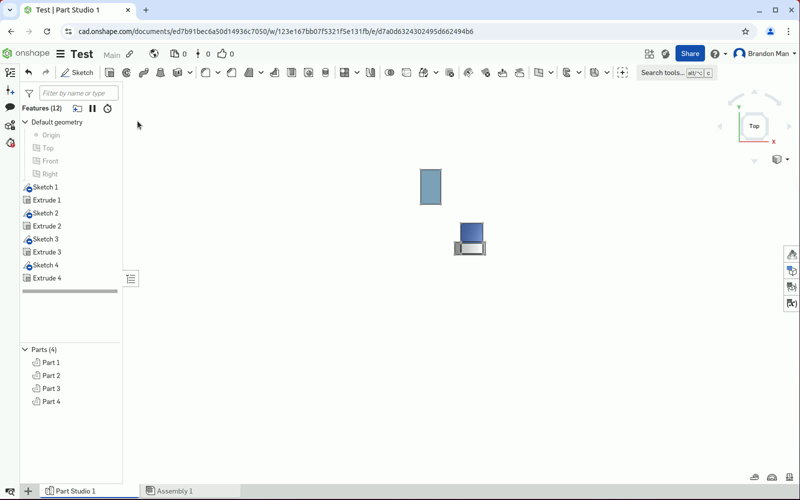
key(up, 3)
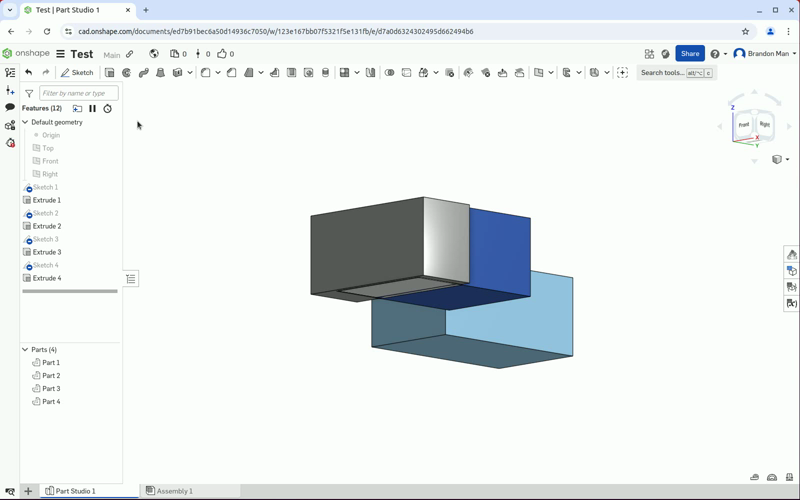
key(left, 3)
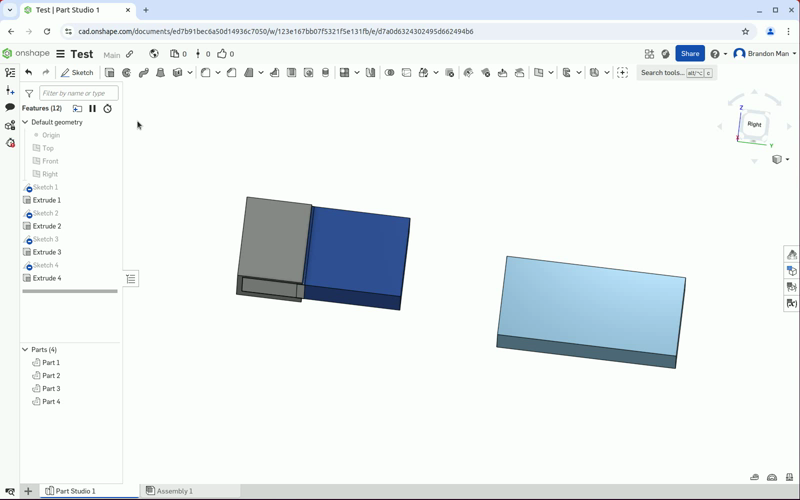
key(right, 3)
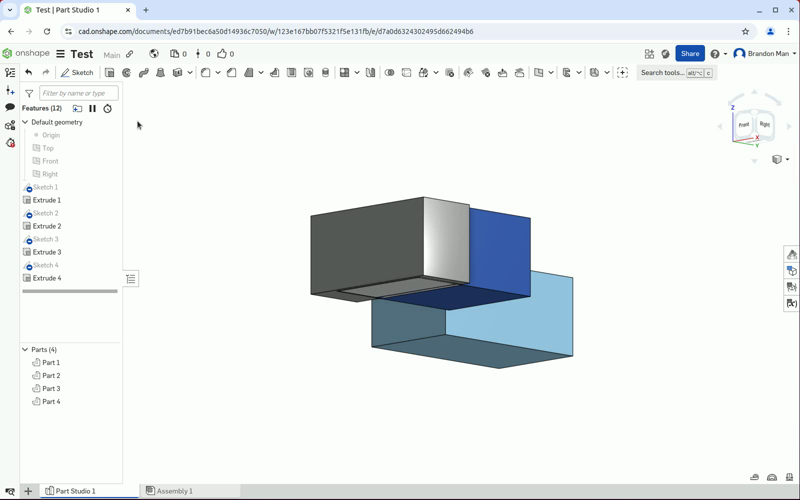
key(down, 3)
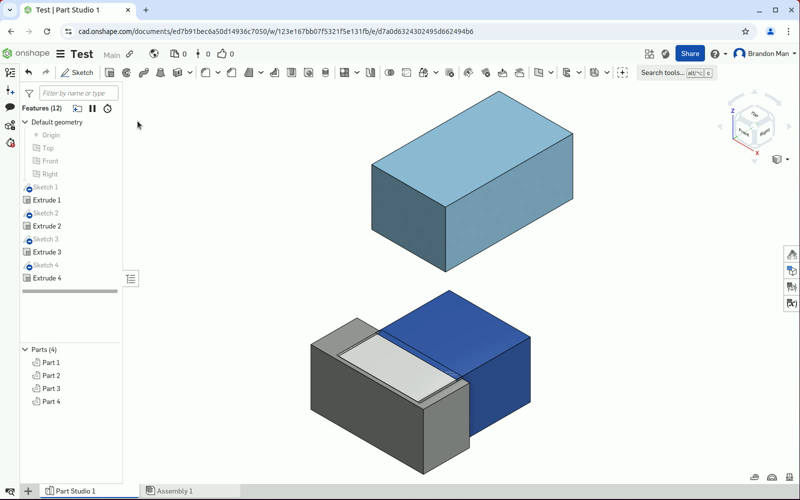
mouse_move(73, 189)
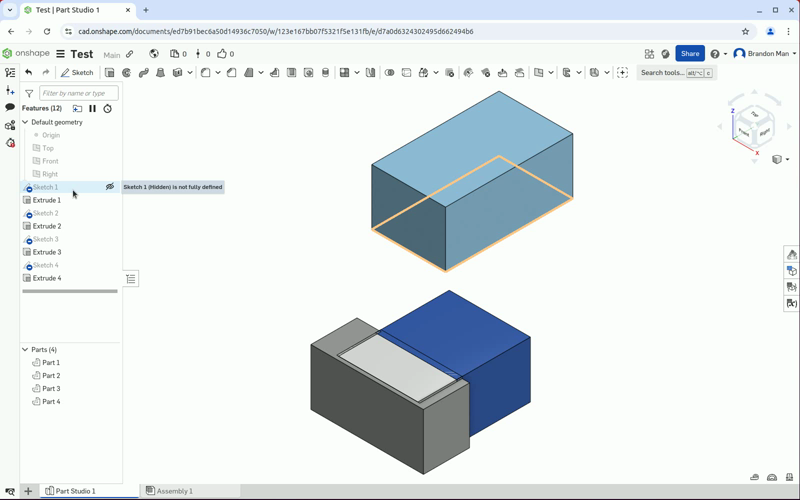
click(73, 189)